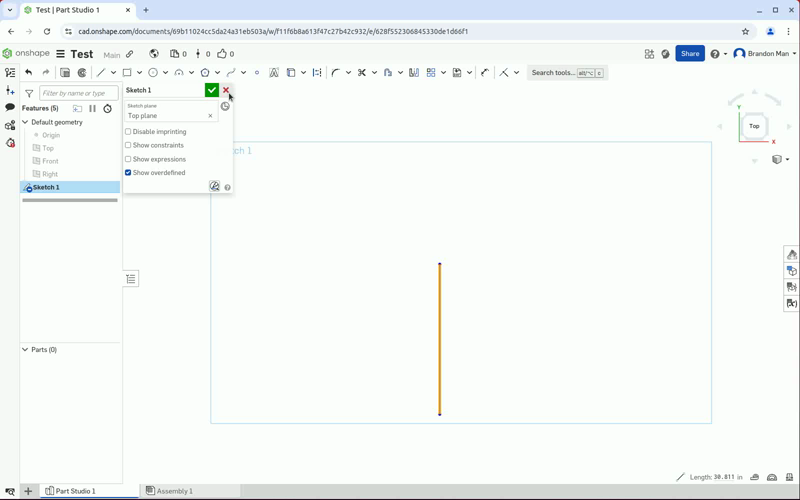
key(shift+h)
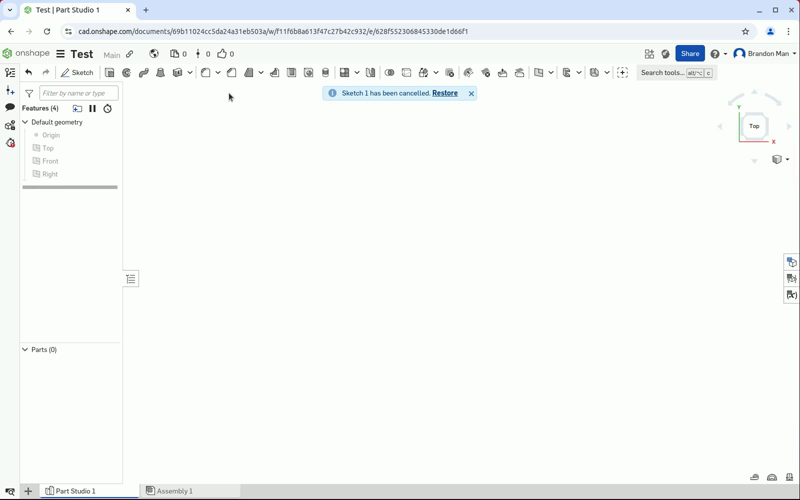
mouse_move(73, 352)
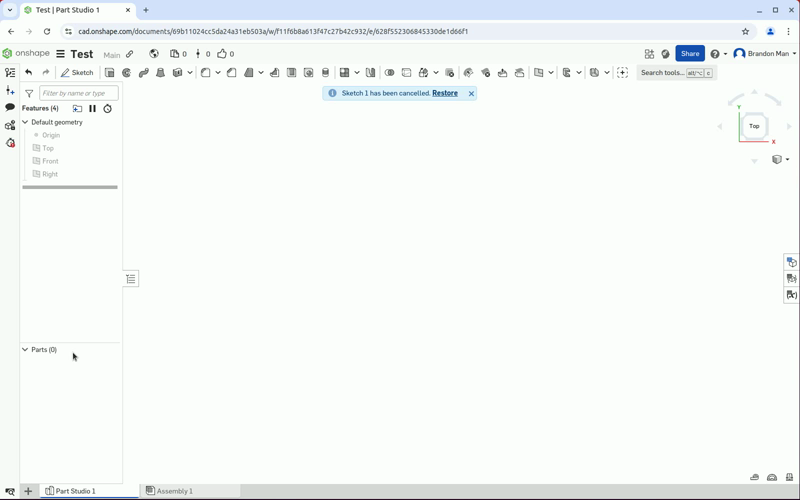
key(y)
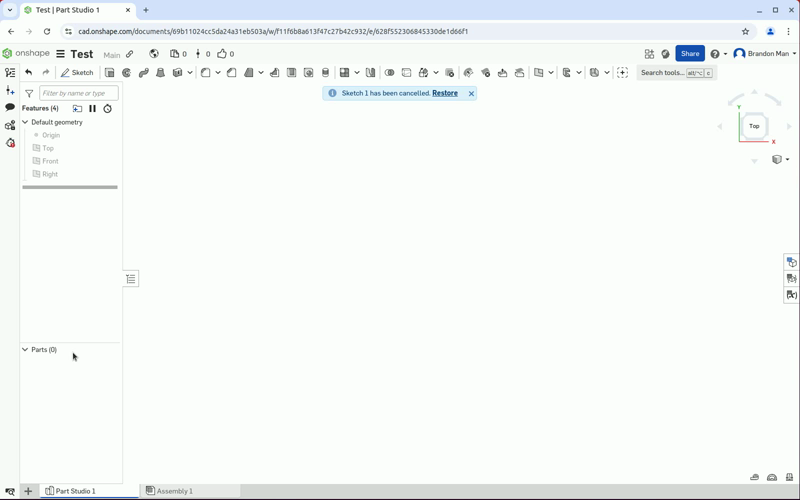
key(shift+p)
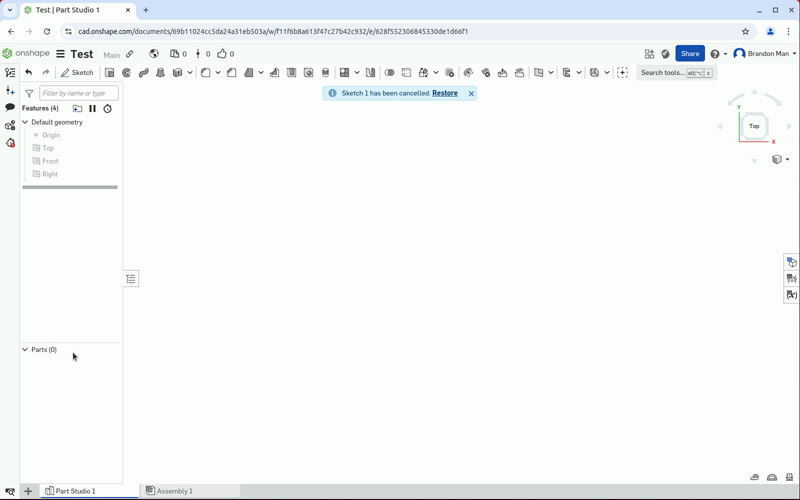
key(space)
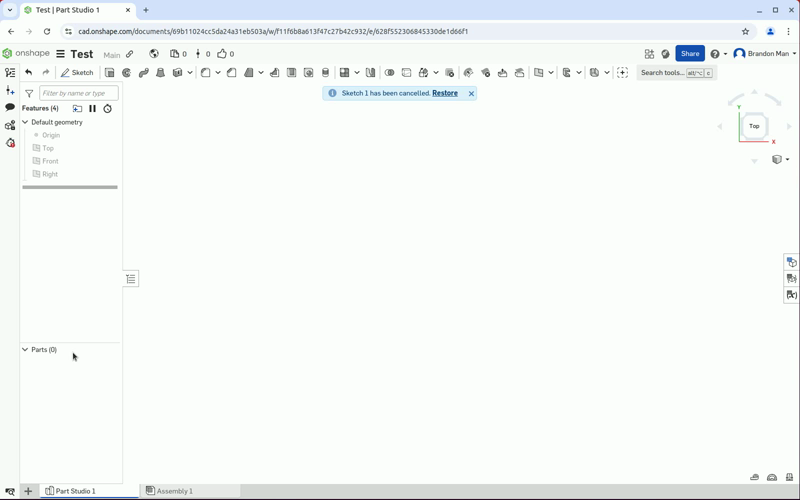
key_down(shift)
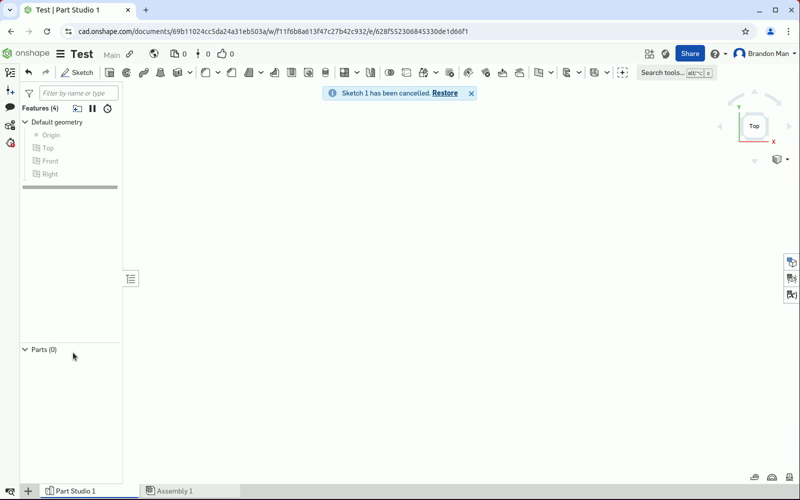
key(up)
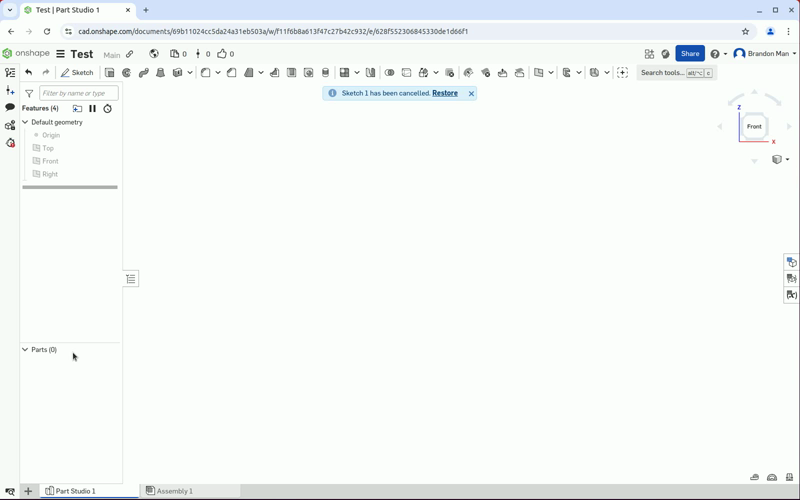
key_up(shift)
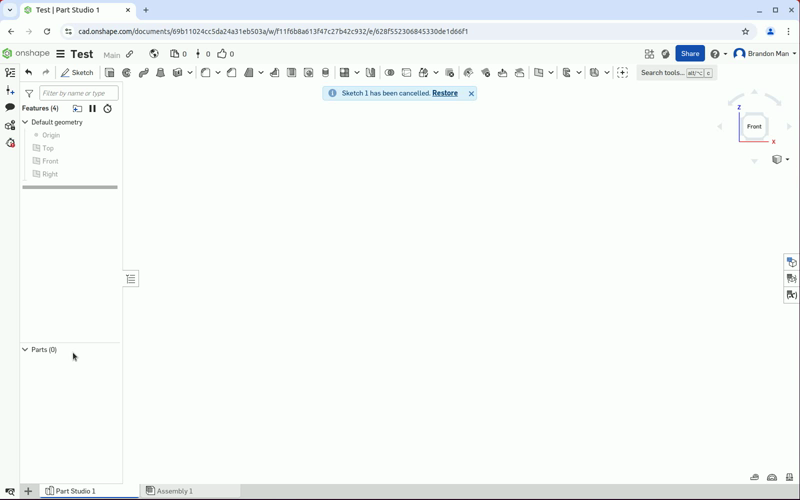
key(space)
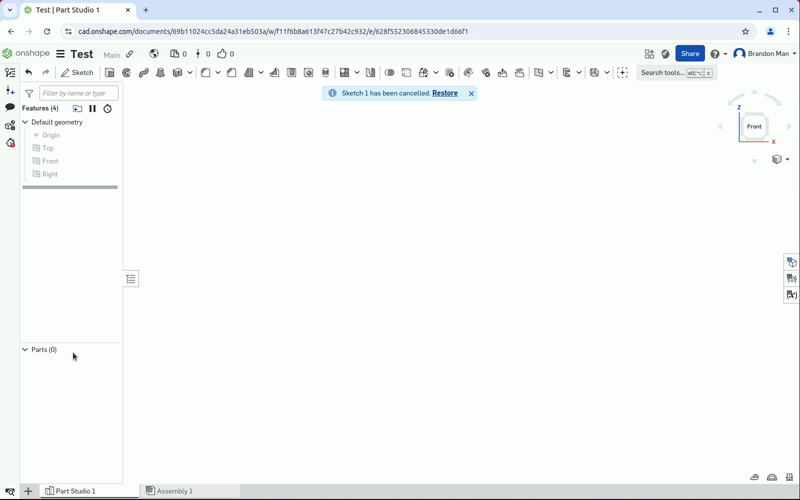
key_down(shift)
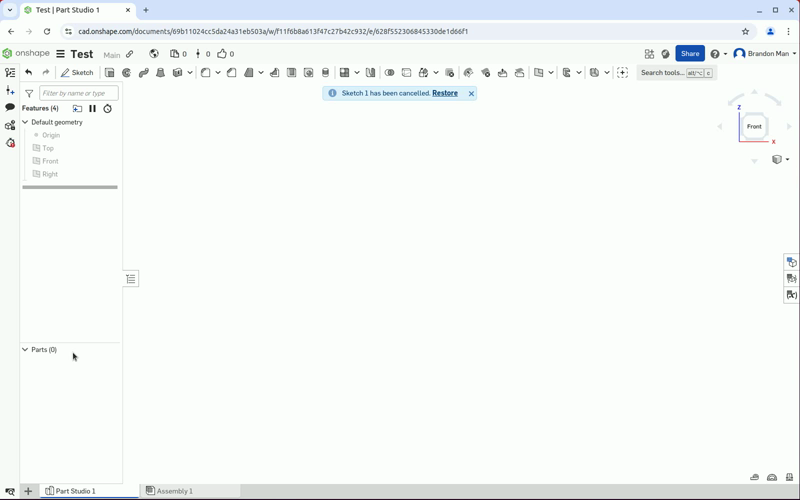
key(left)
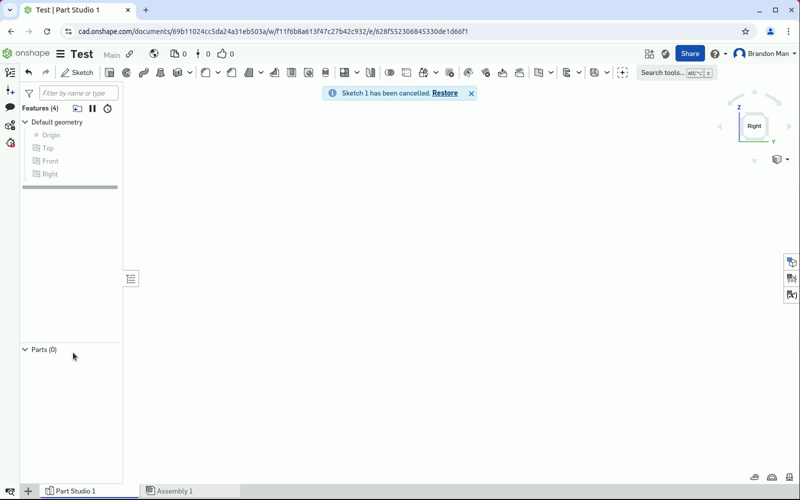
key_up(shift)
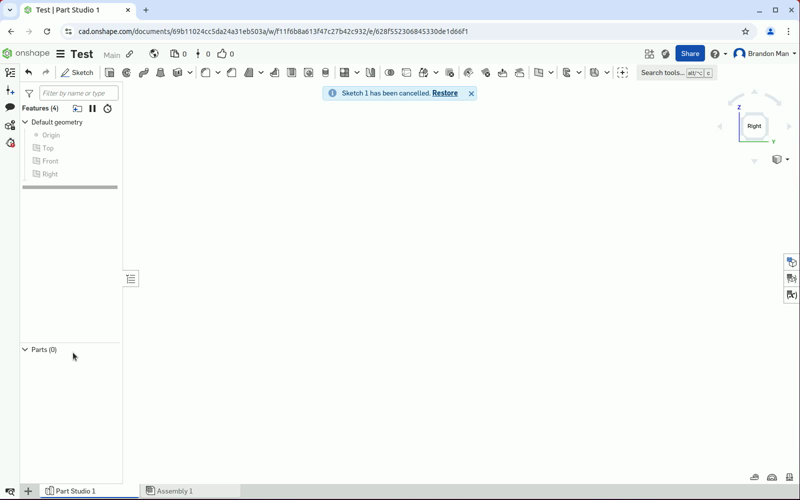
mouse_move(73, 352)
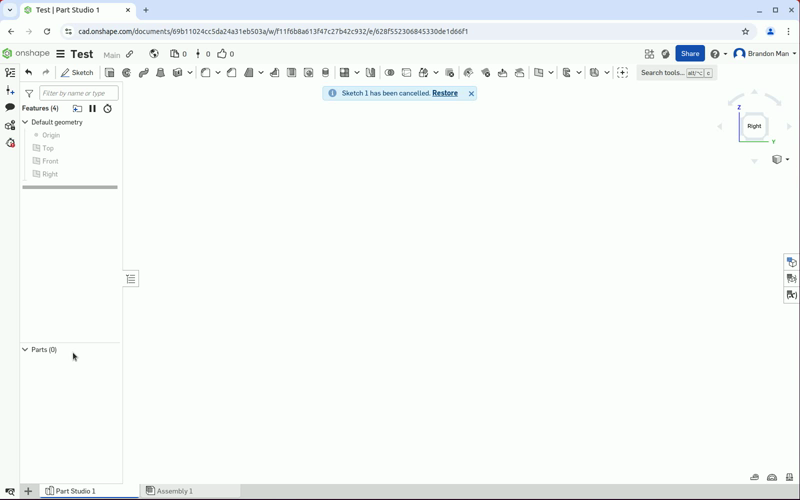
key(shift+y)
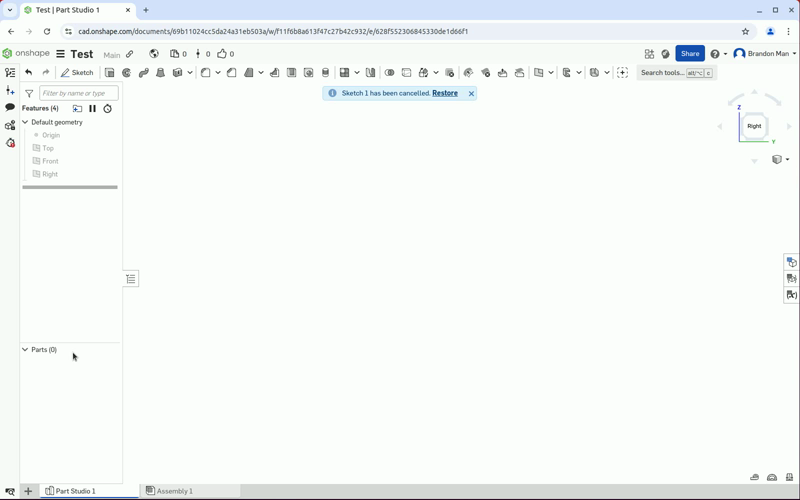
key(shift+s)
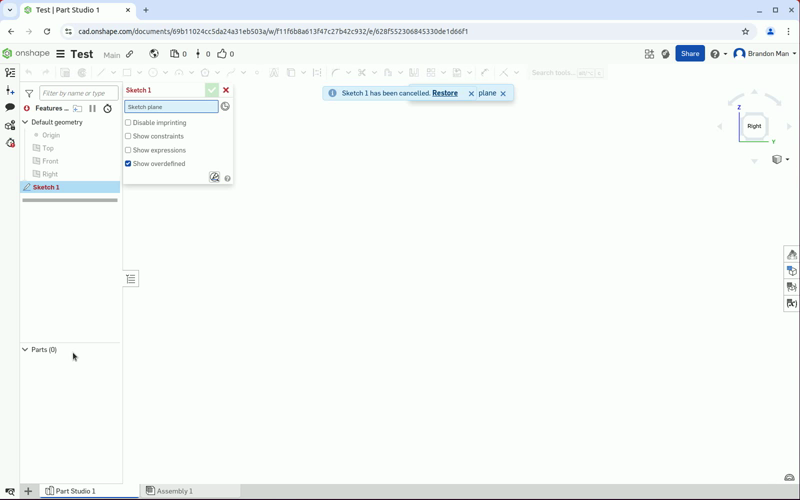
mouse_move(73, 176)
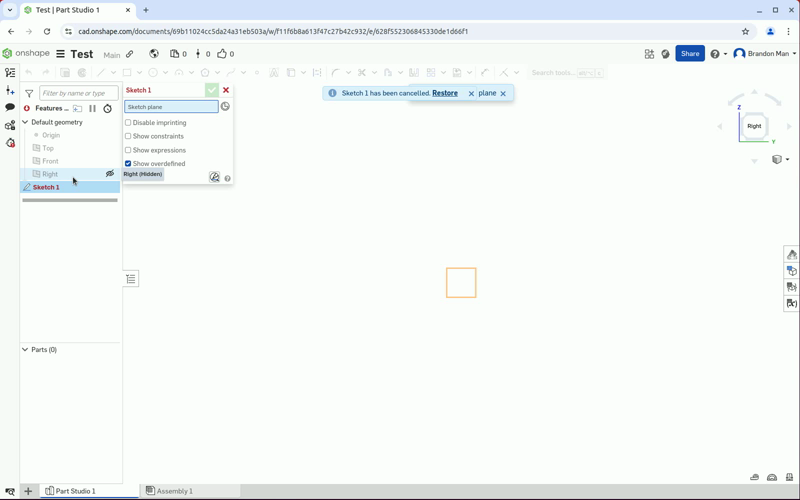
click(73, 176)
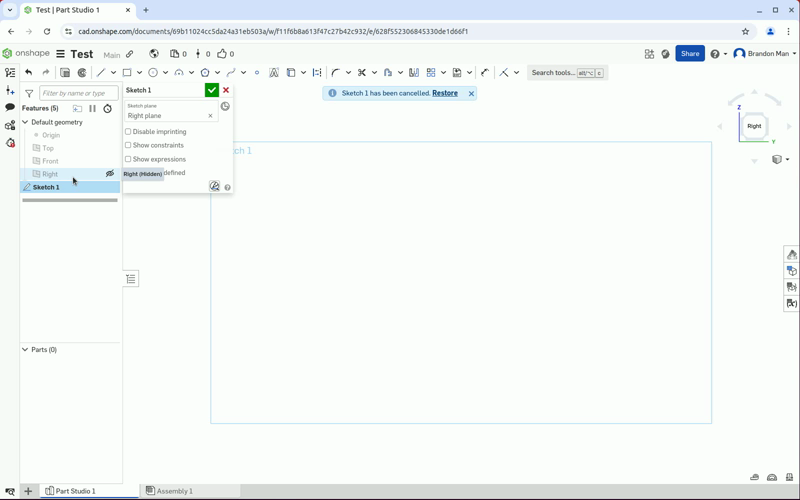
mouse_move(73, 352)
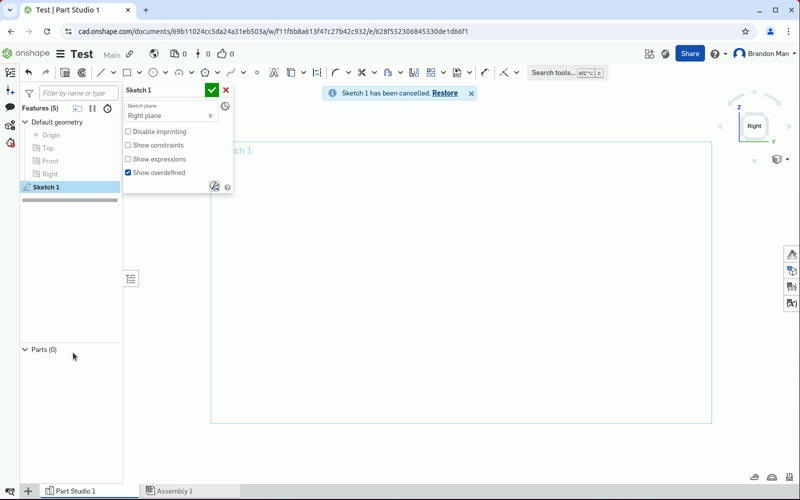
key(y)
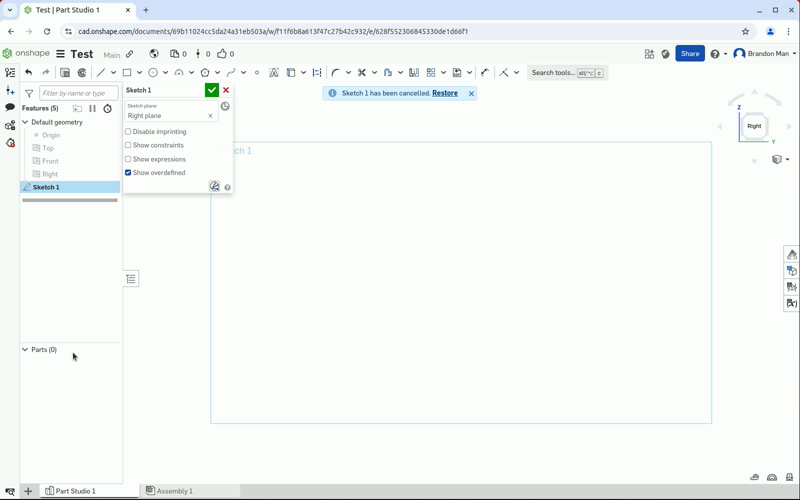
key(l)
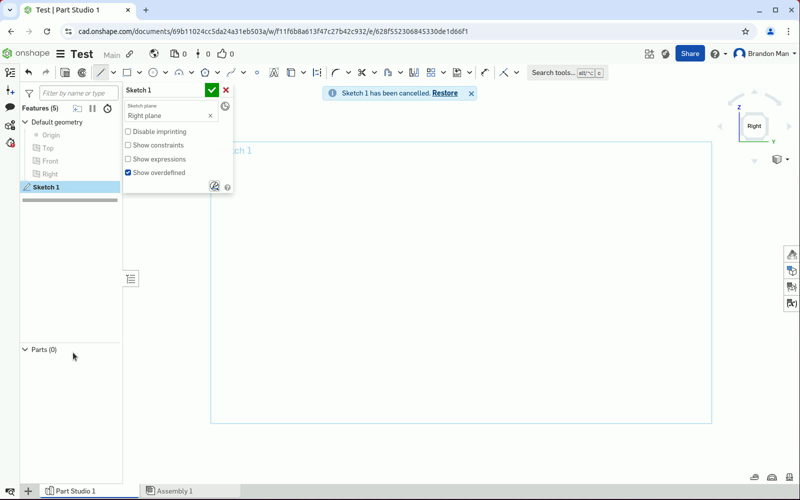
key_down(shift)
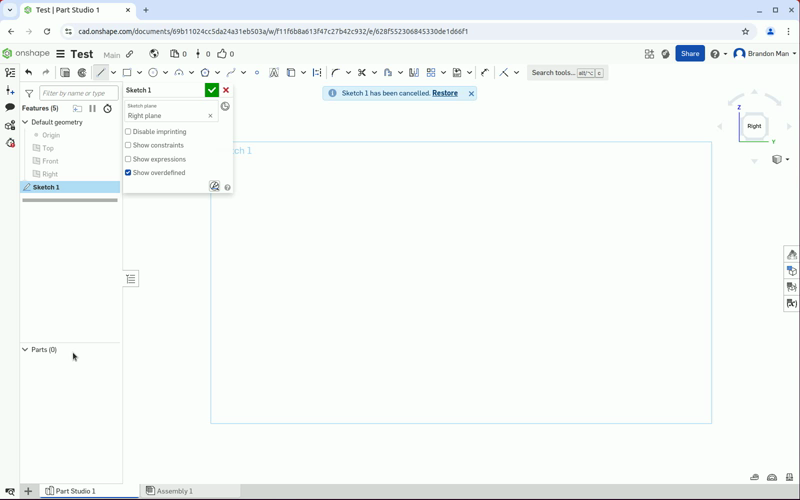
mouse_move(446, 285)
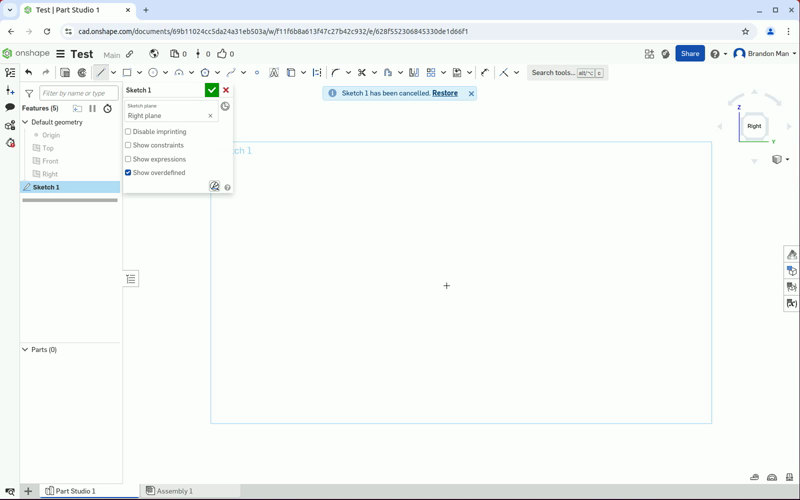
click(446, 285)
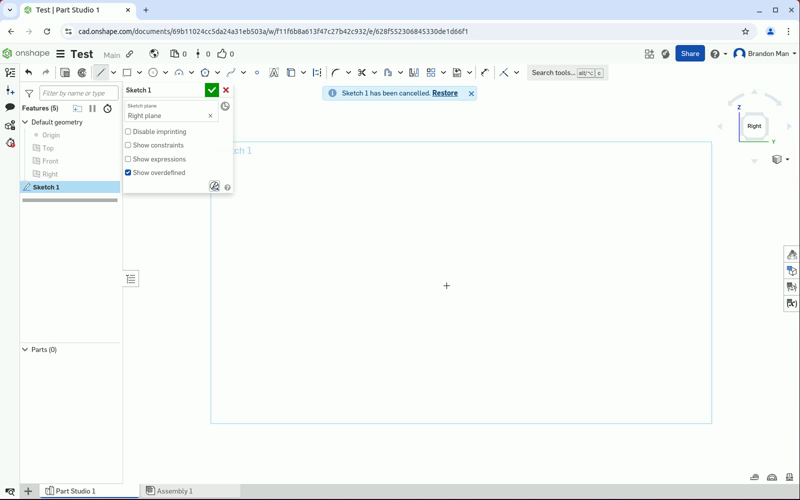
key_up(shift)
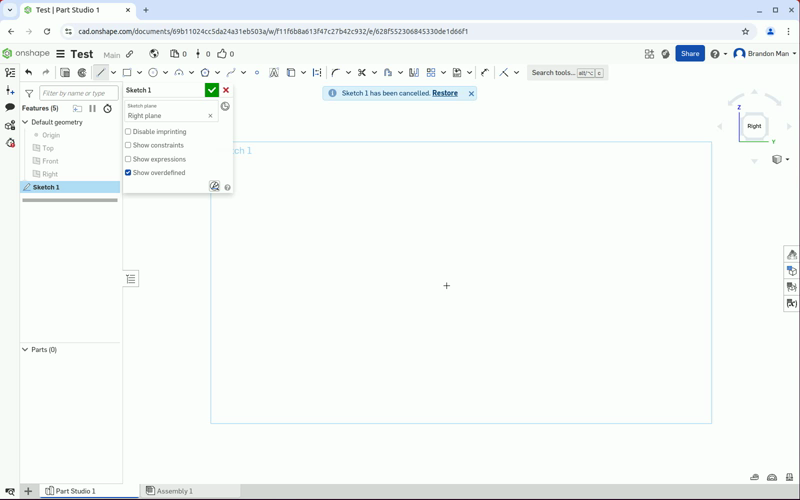
key_down(shift)
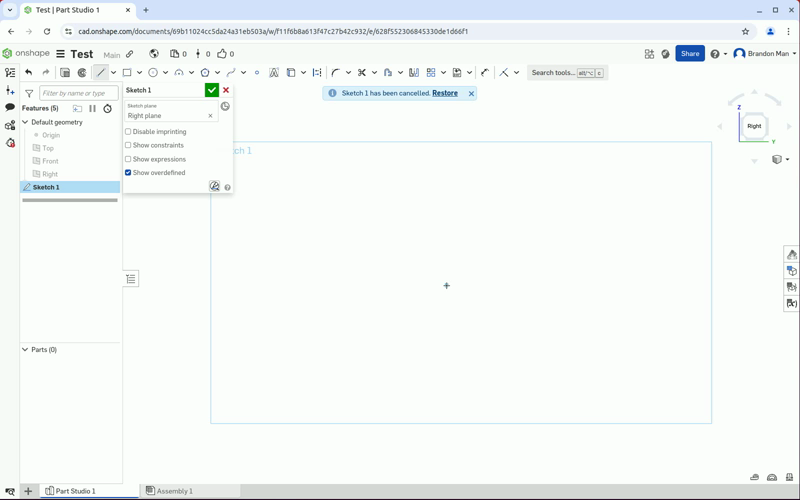
mouse_move(476, 285)
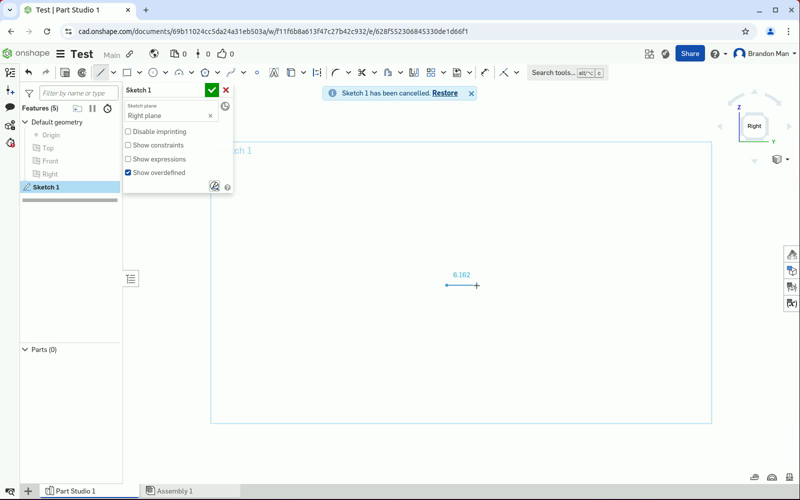
mouse_move(475, 285)
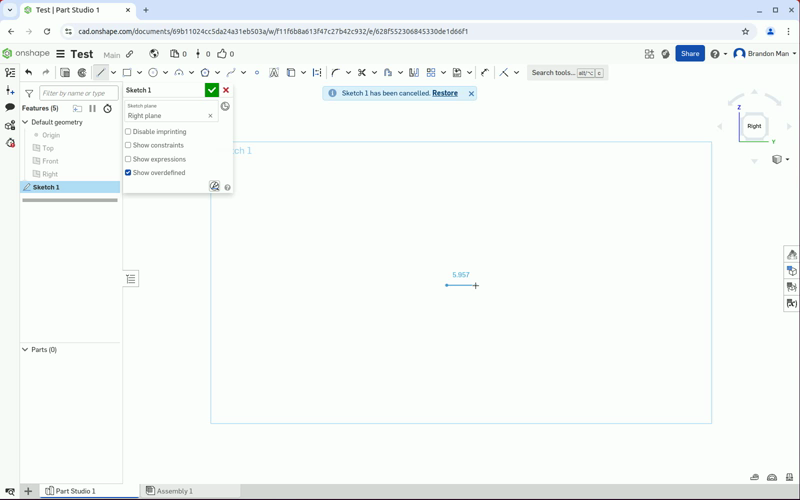
click(475, 285)
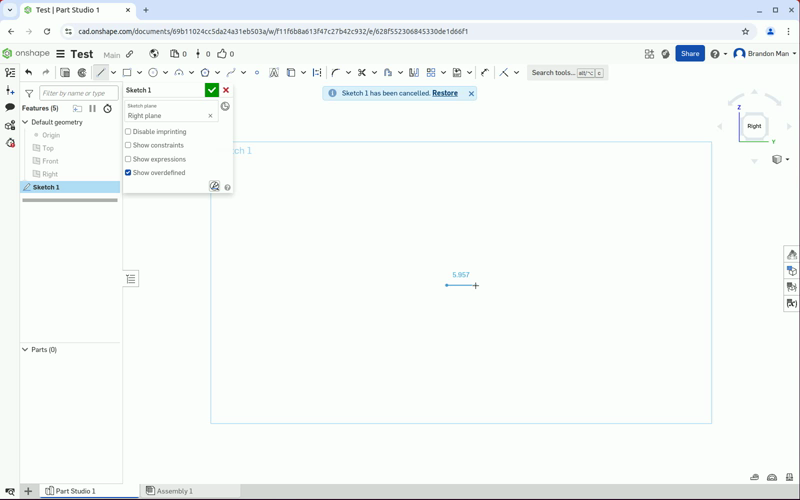
key_up(shift)
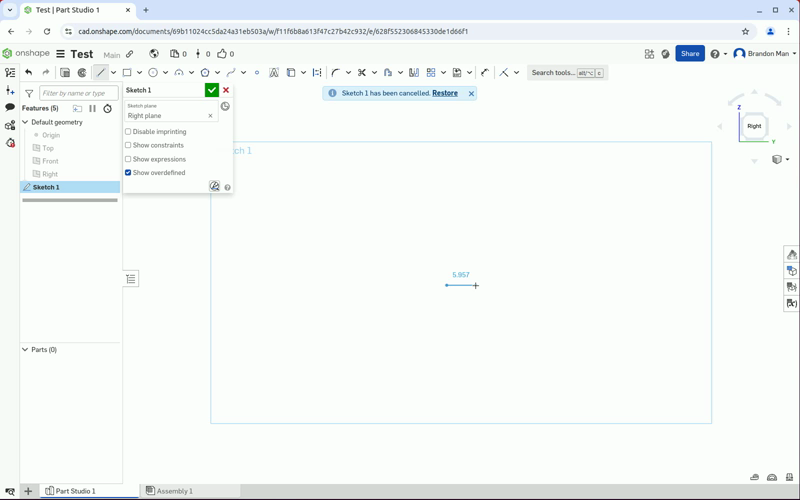
key_down(shift)
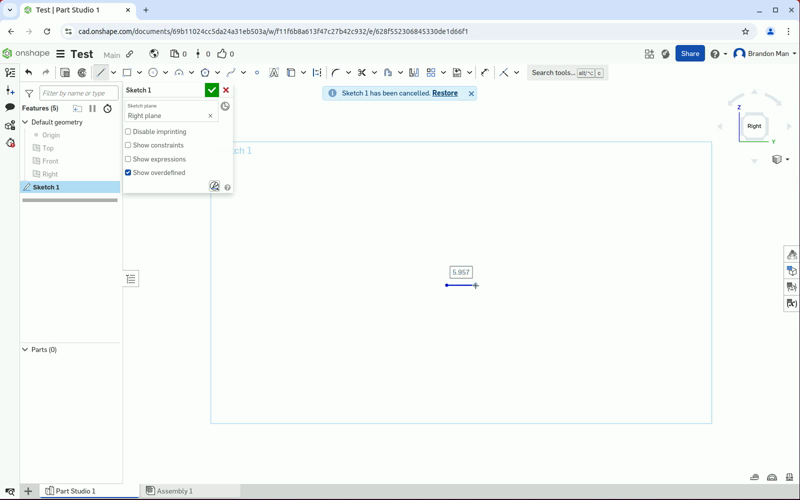
mouse_move(505, 285)
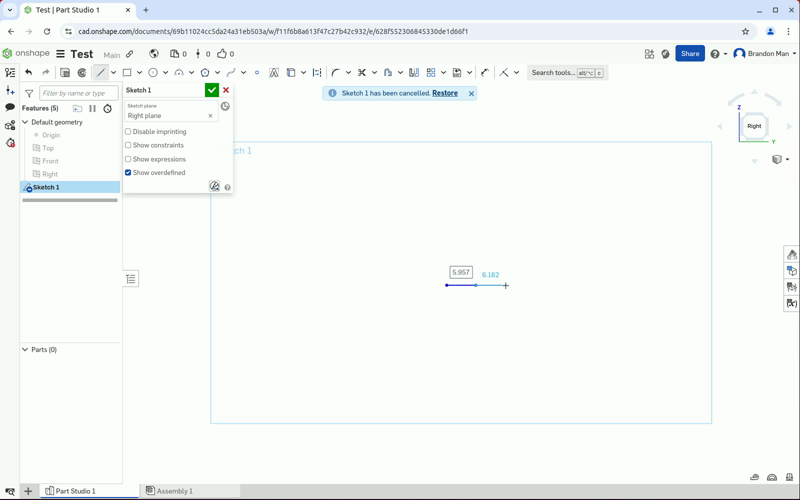
mouse_move(475, 282)
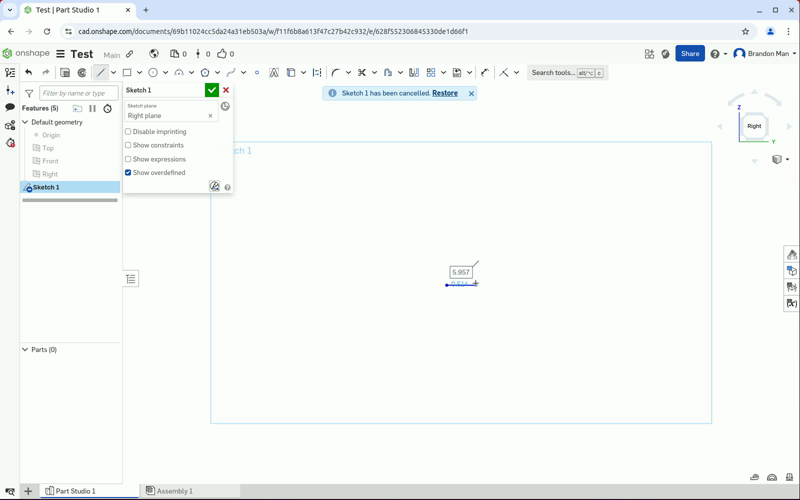
scroll(6)
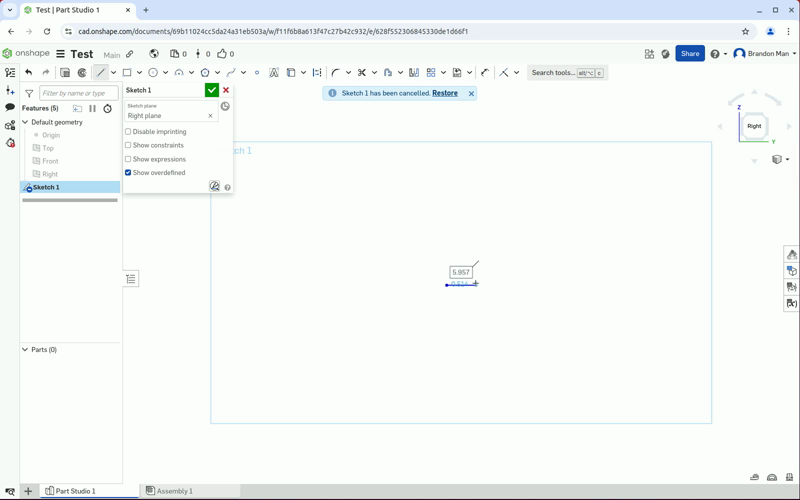
scroll(6)
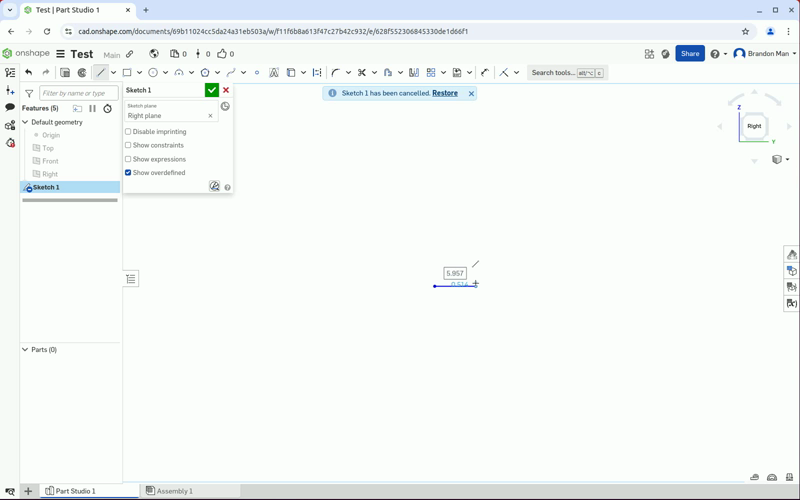
scroll(6)
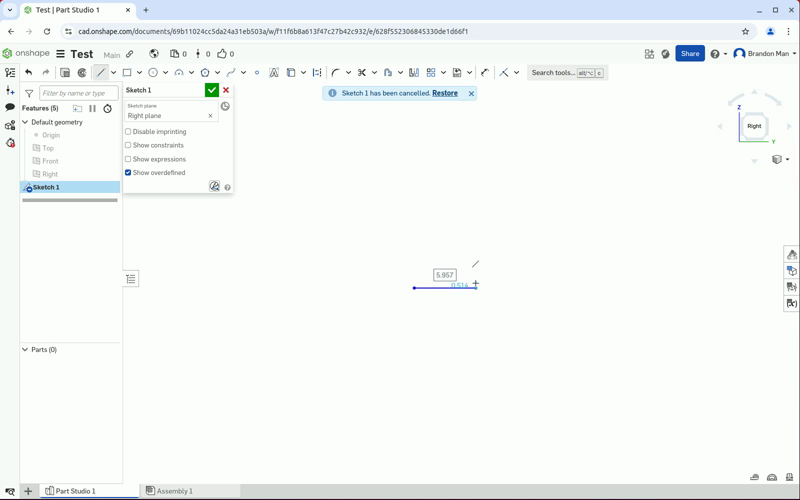
scroll(6)
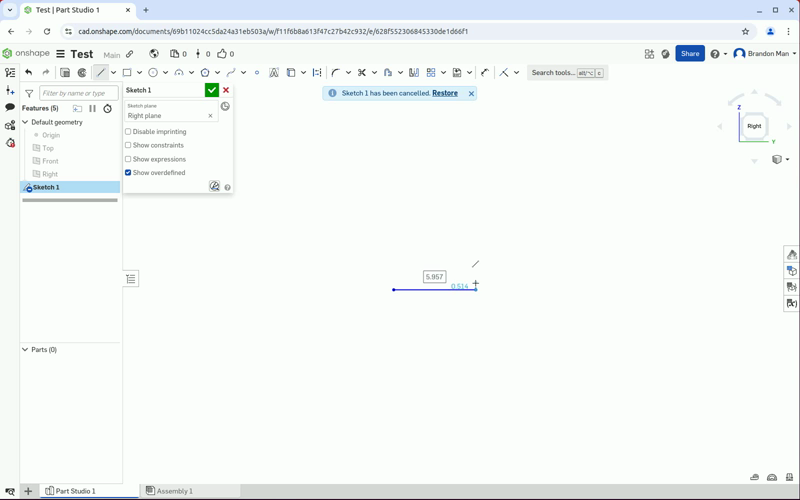
scroll(6)
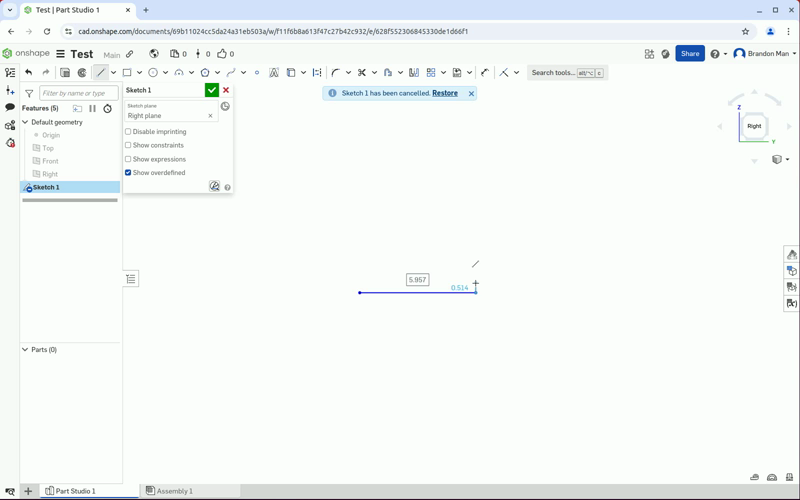
scroll(6)
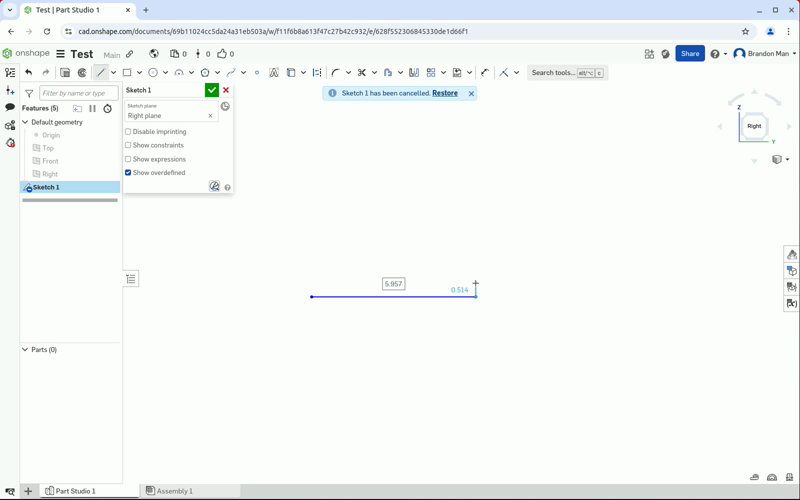
scroll(6)
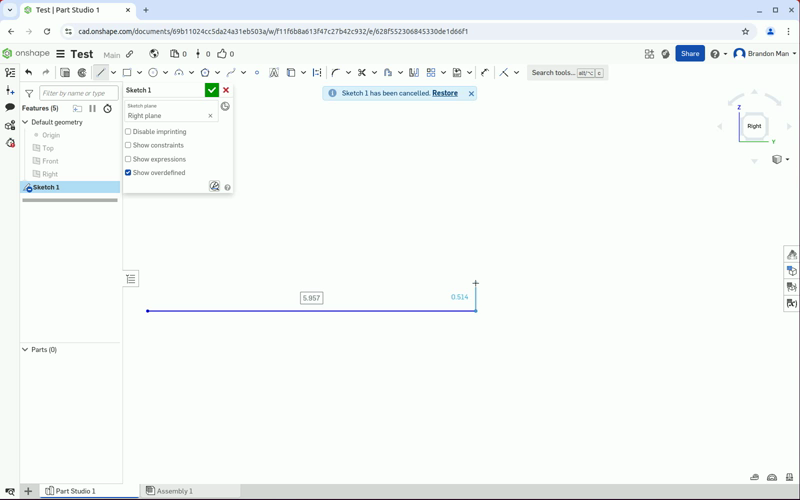
click(475, 282)
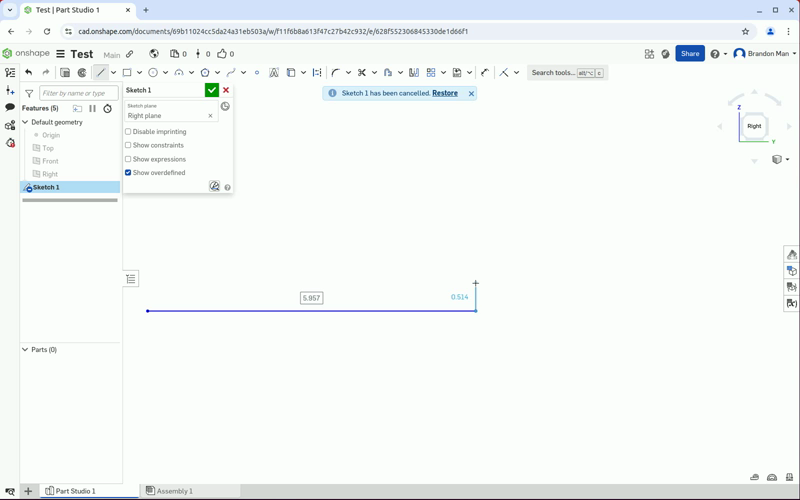
scroll(-6)
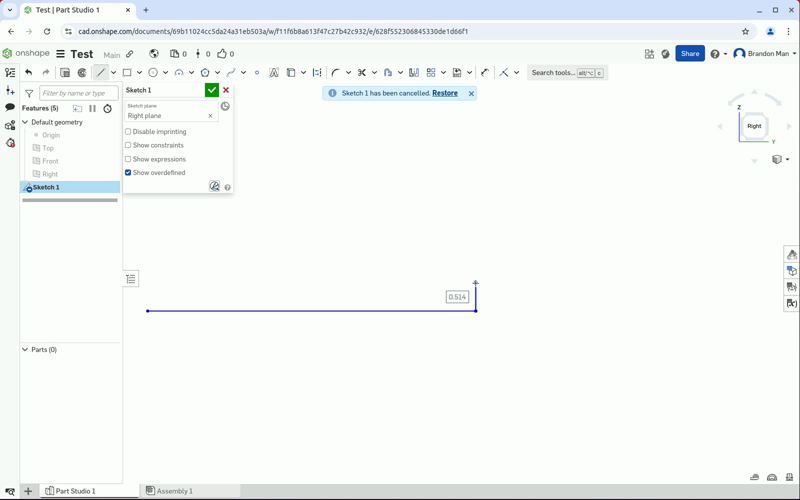
scroll(-6)
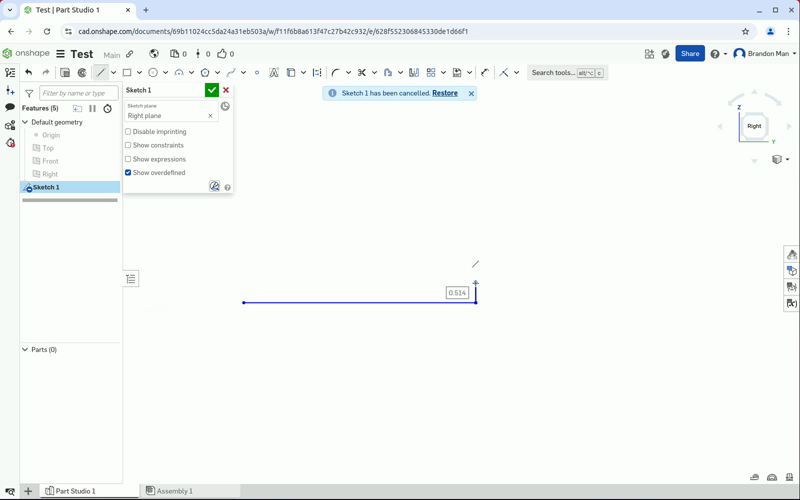
scroll(-6)
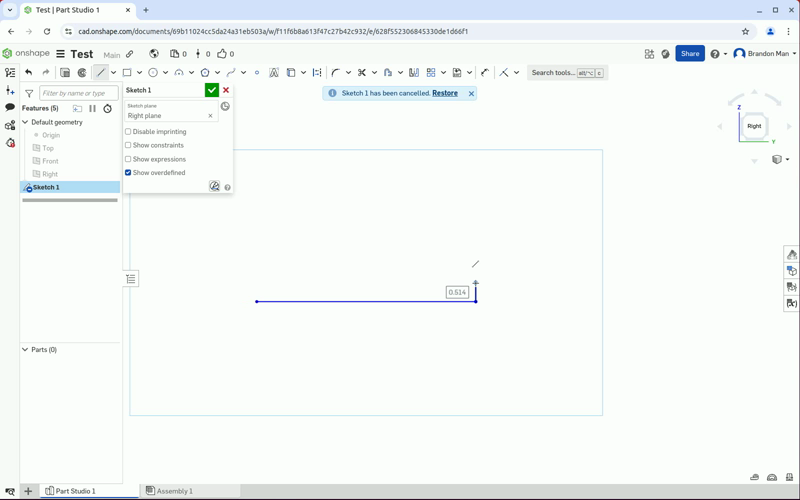
scroll(-6)
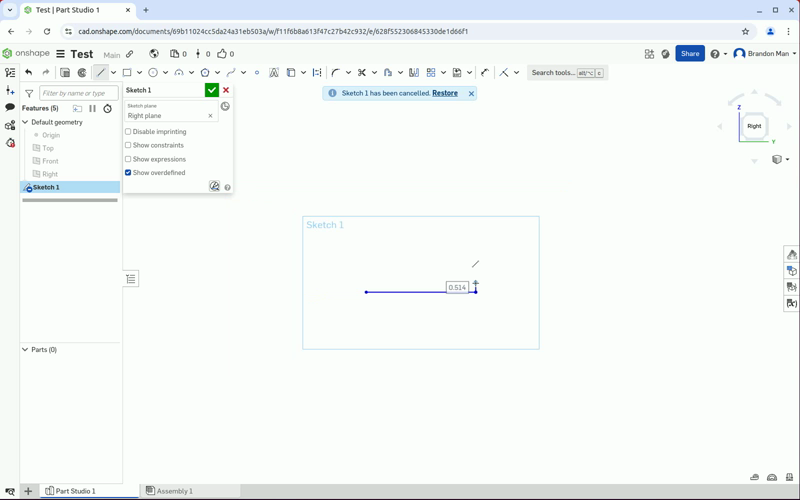
scroll(-6)
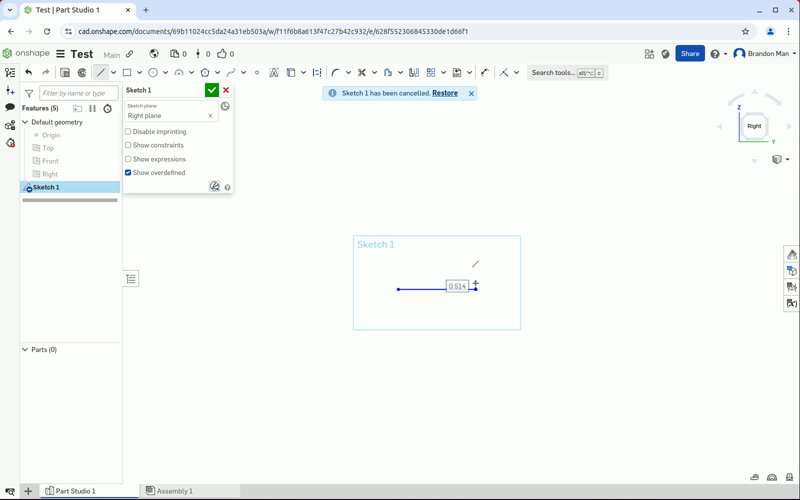
scroll(-6)
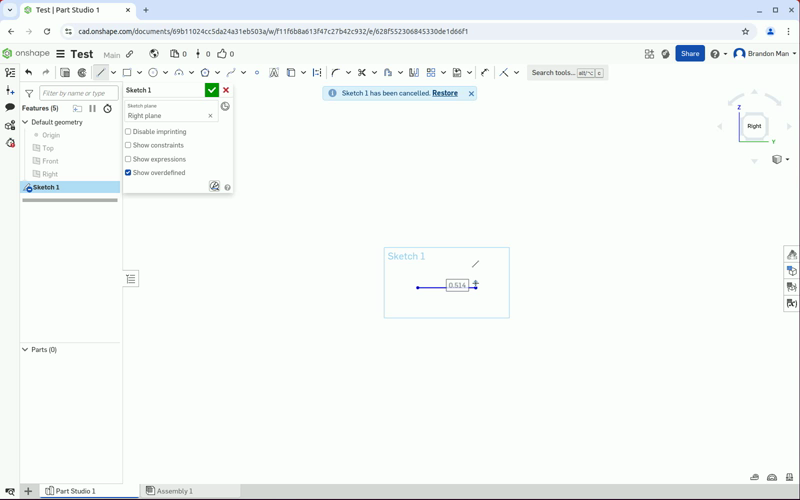
scroll(-6)
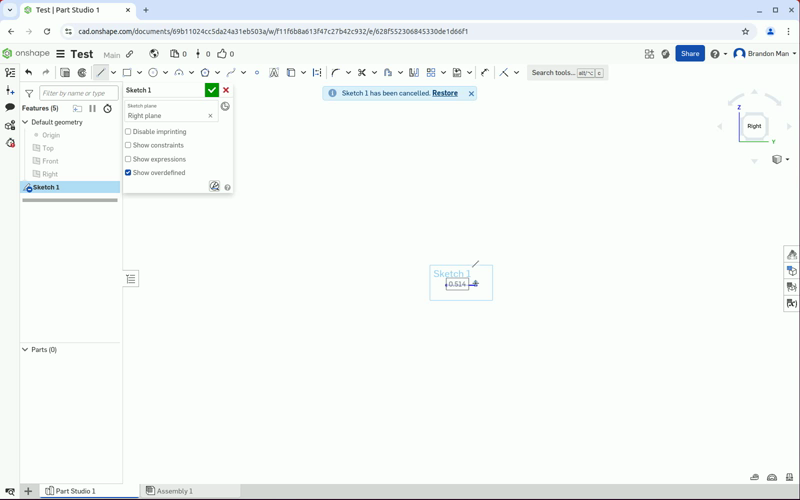
key_up(shift)
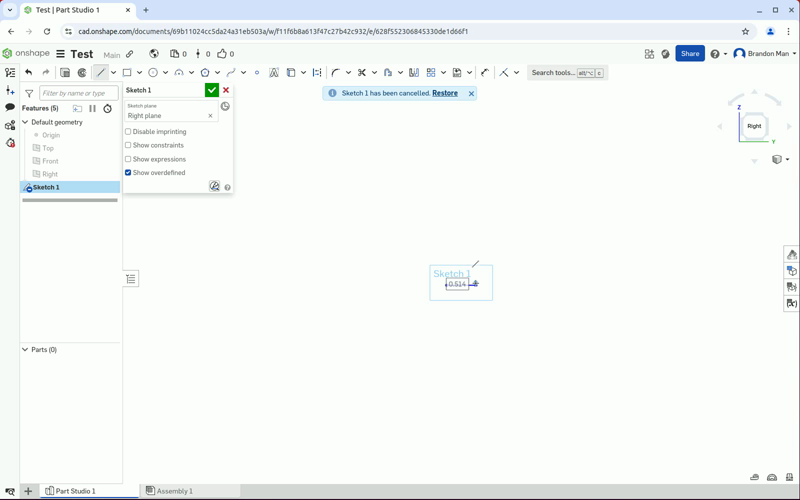
key_down(shift)
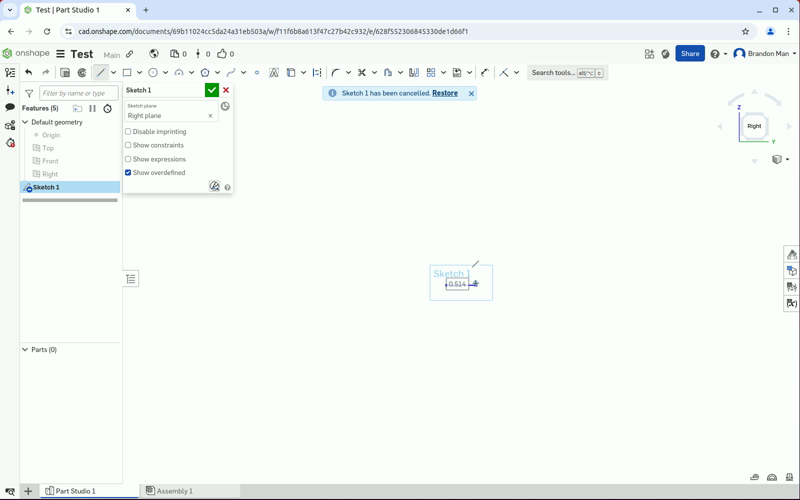
mouse_move(505, 282)
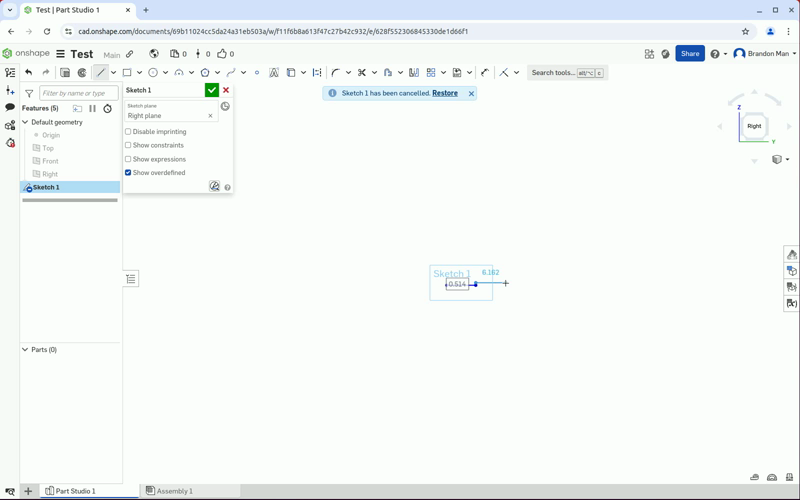
mouse_move(446, 282)
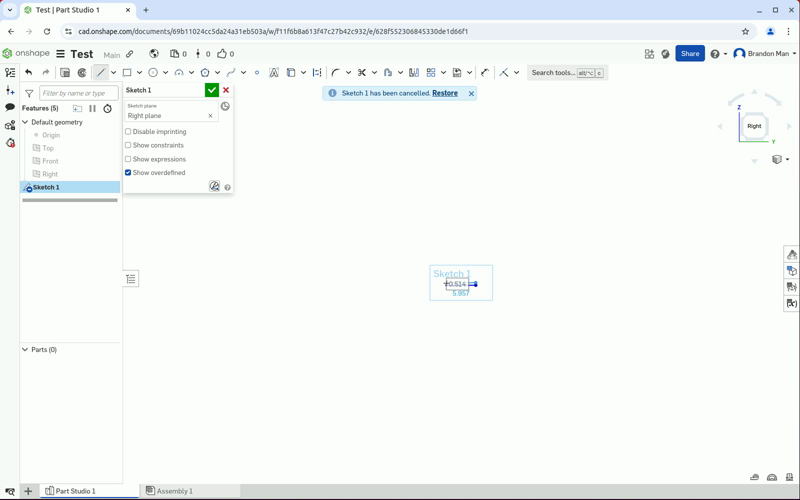
scroll(6)
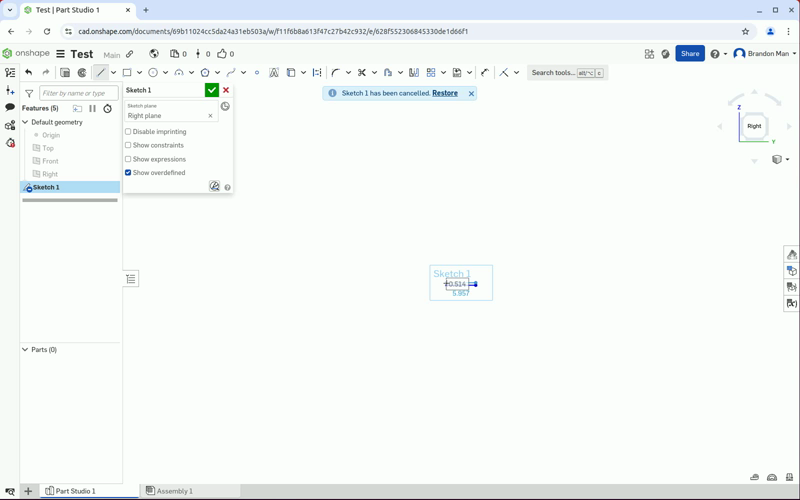
scroll(6)
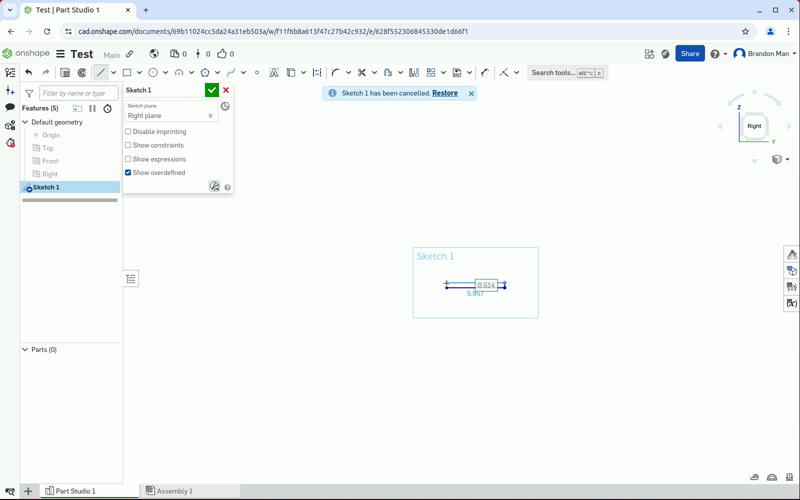
scroll(6)
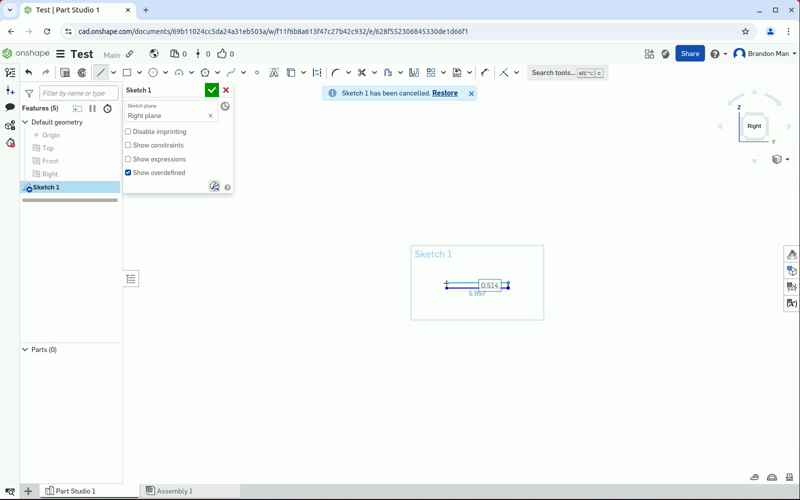
scroll(6)
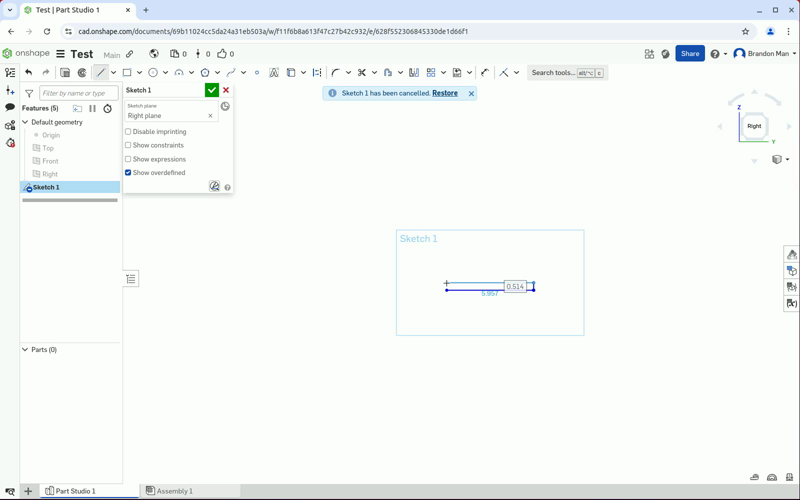
scroll(6)
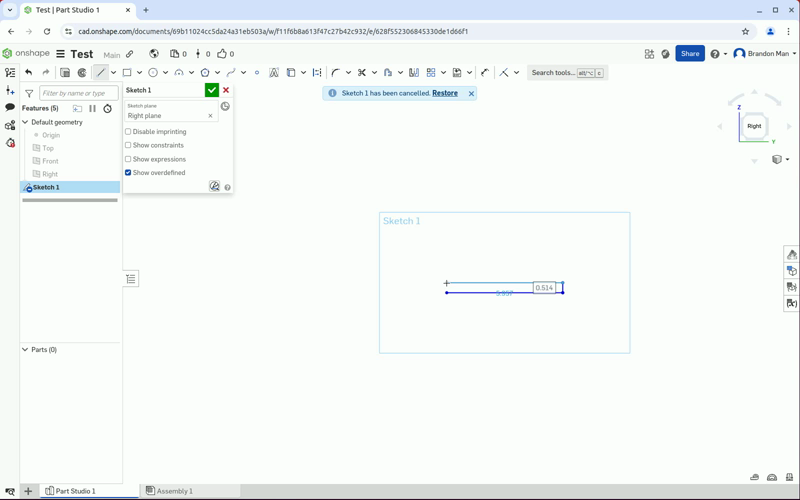
scroll(6)
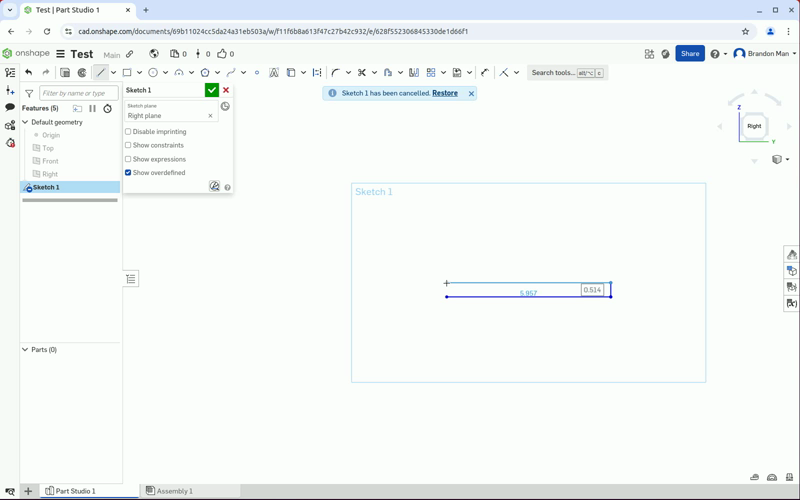
scroll(6)
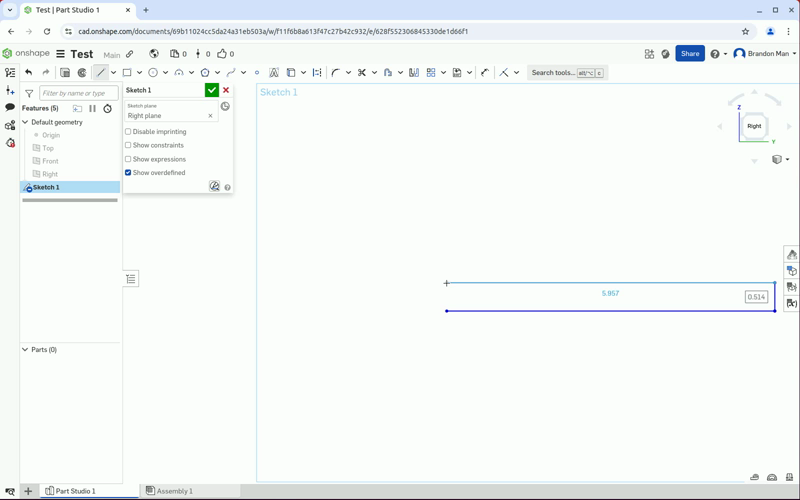
click(446, 282)
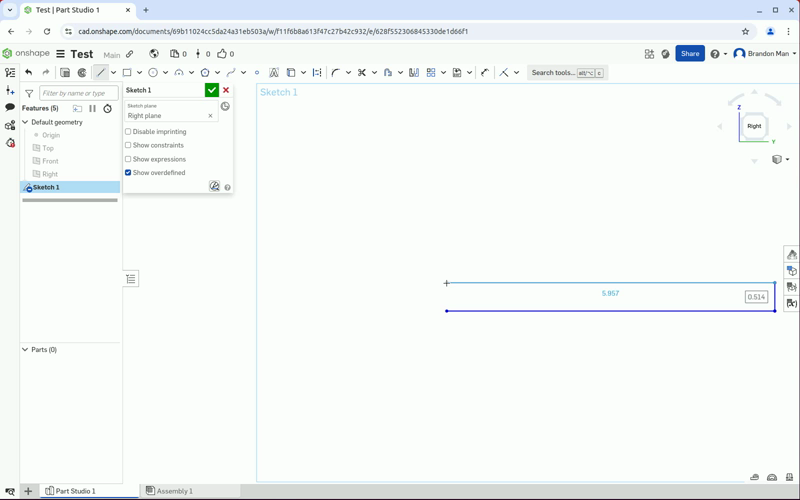
scroll(-6)
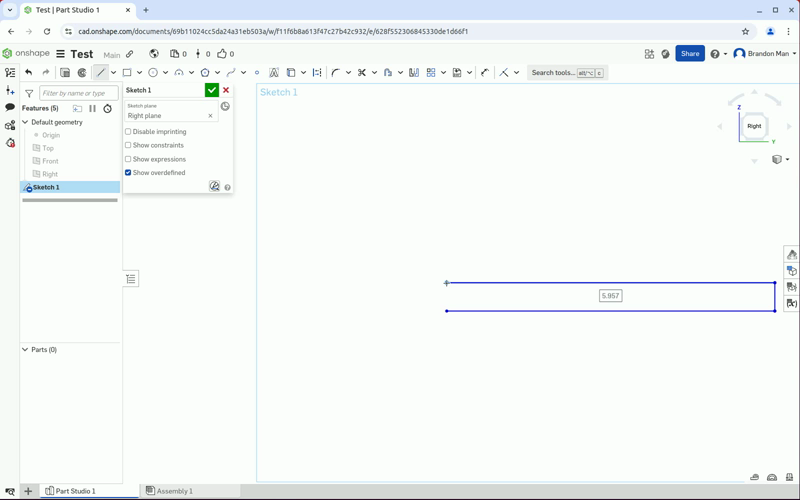
scroll(-6)
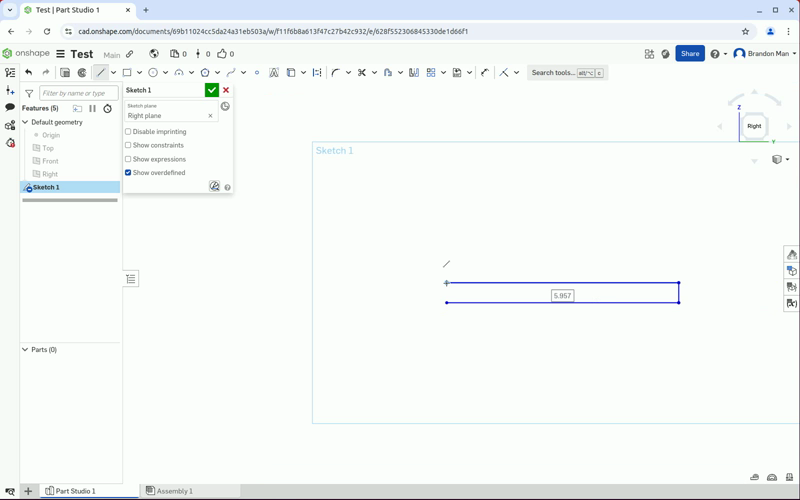
scroll(-6)
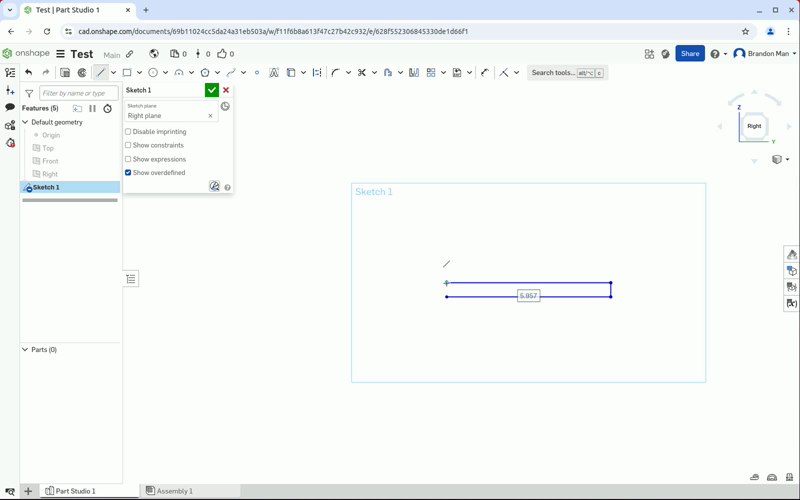
scroll(-6)
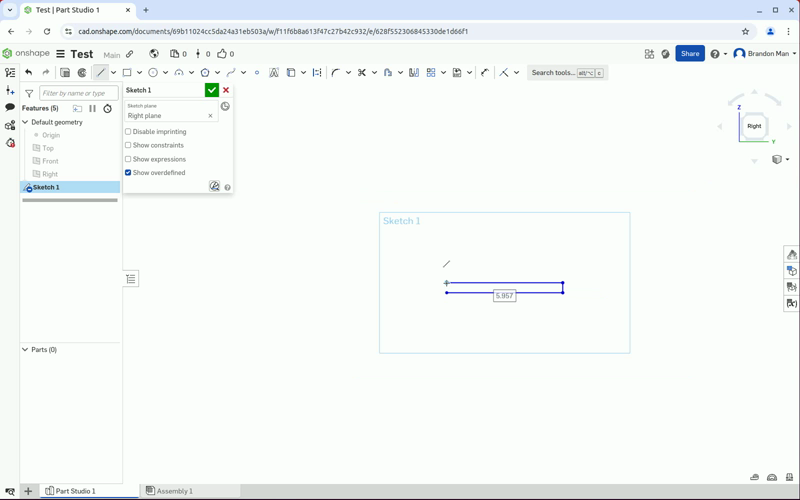
scroll(-6)
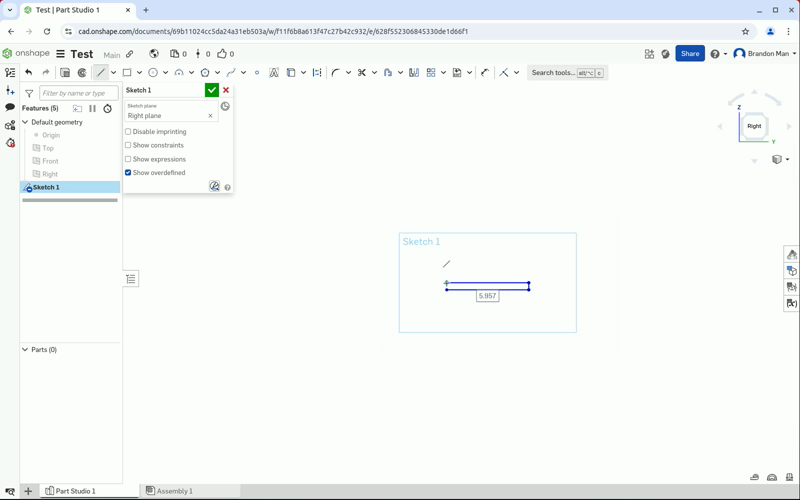
scroll(-6)
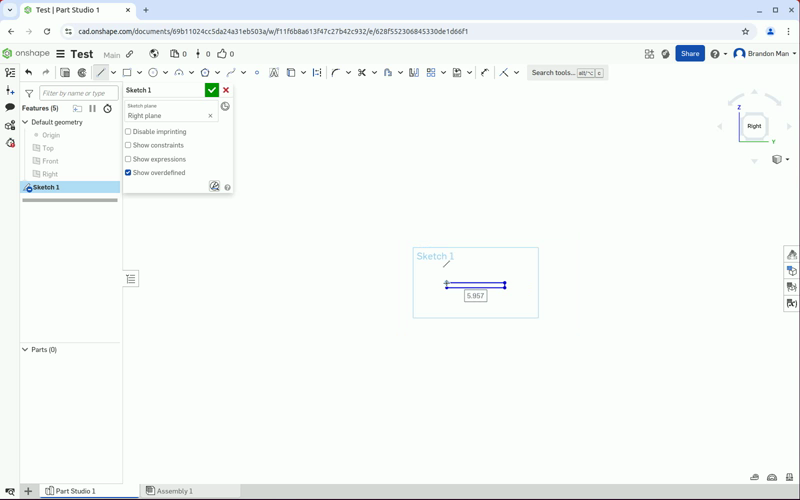
scroll(-6)
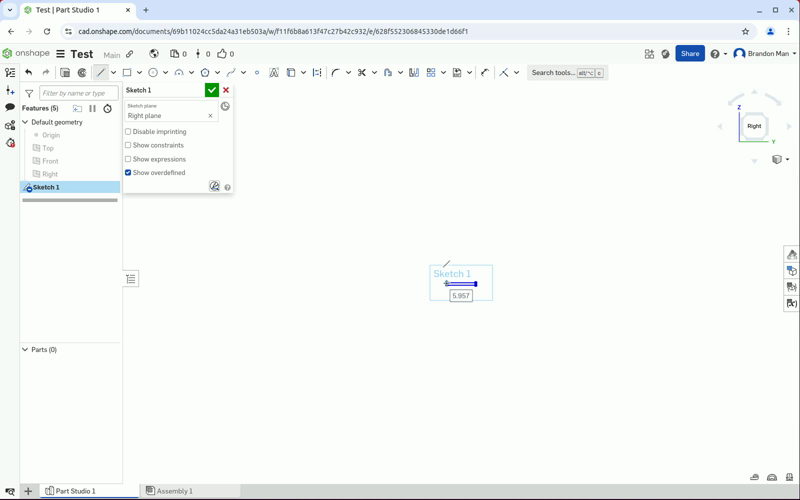
key_up(shift)
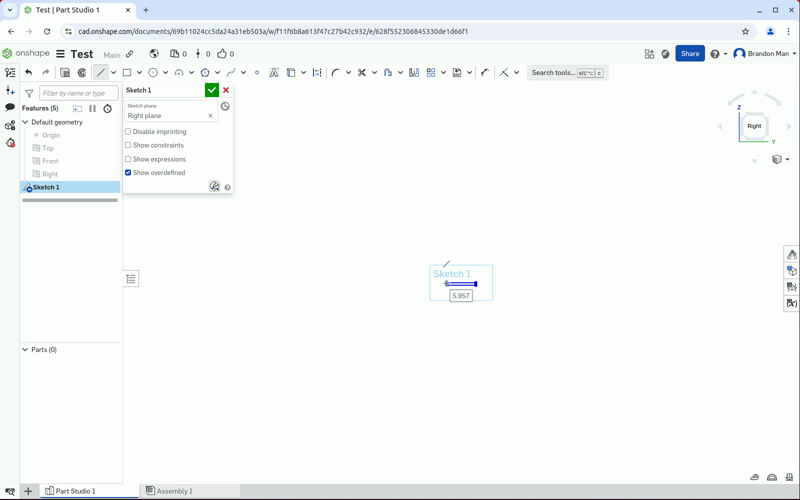
mouse_move(476, 282)
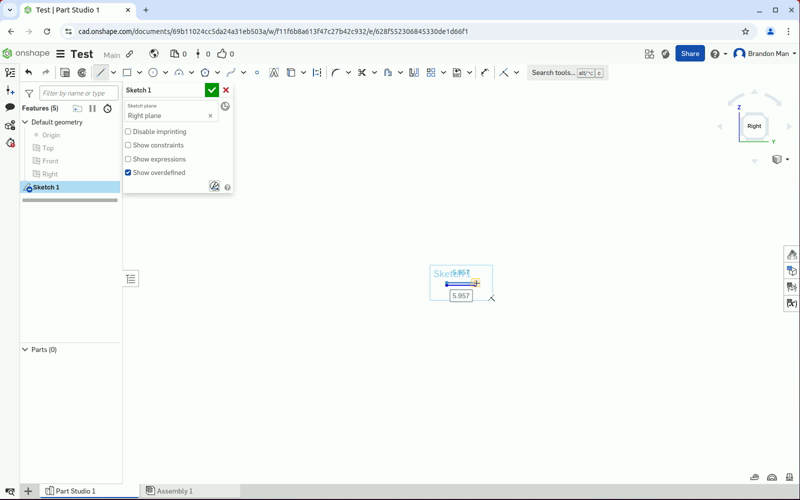
key_down(shift)
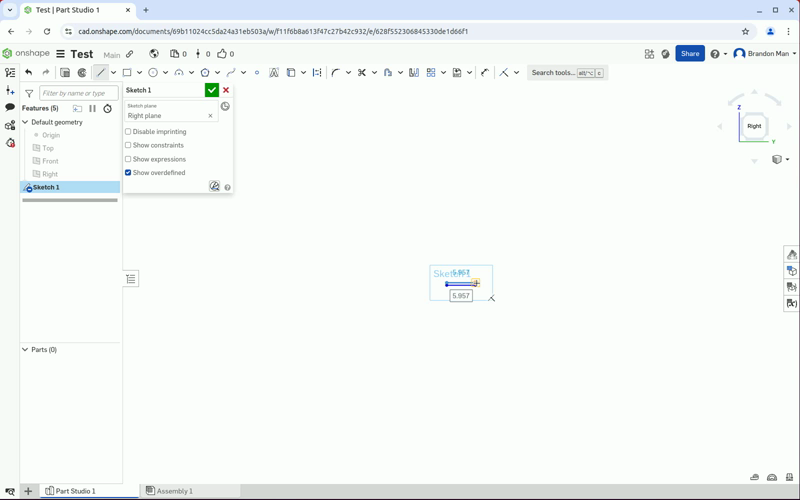
mouse_move(446, 285)
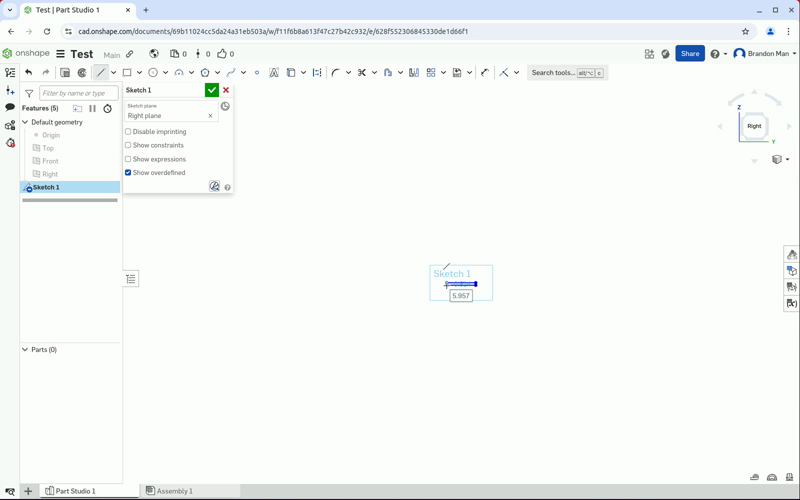
scroll(6)
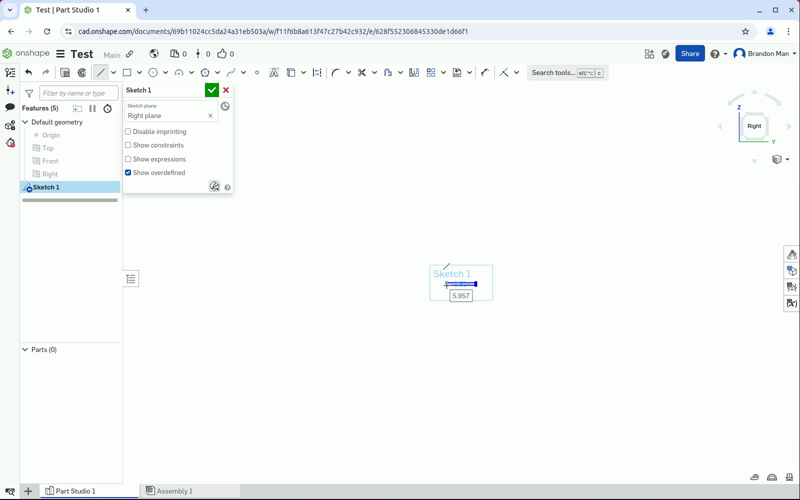
scroll(6)
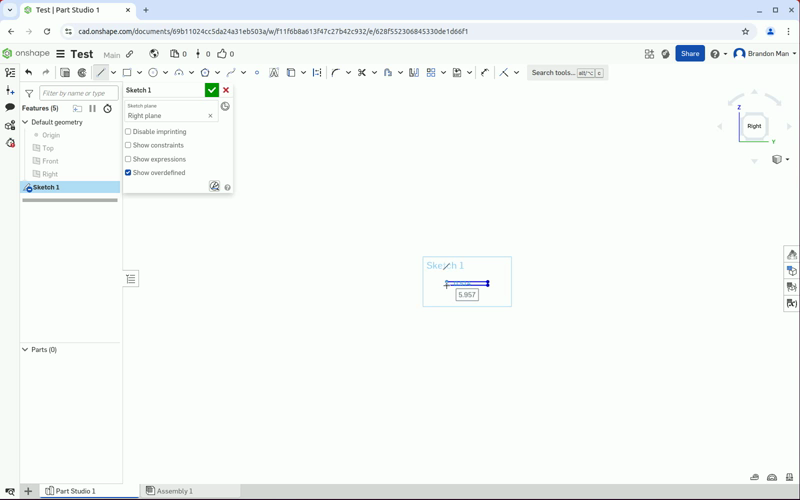
scroll(6)
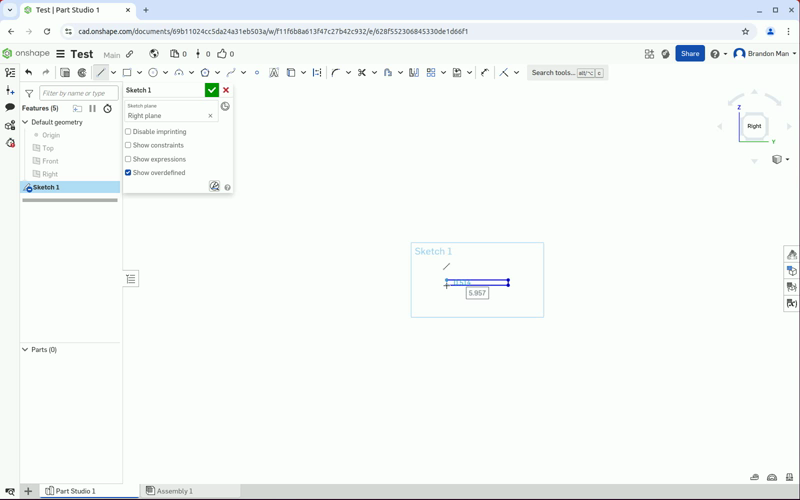
scroll(6)
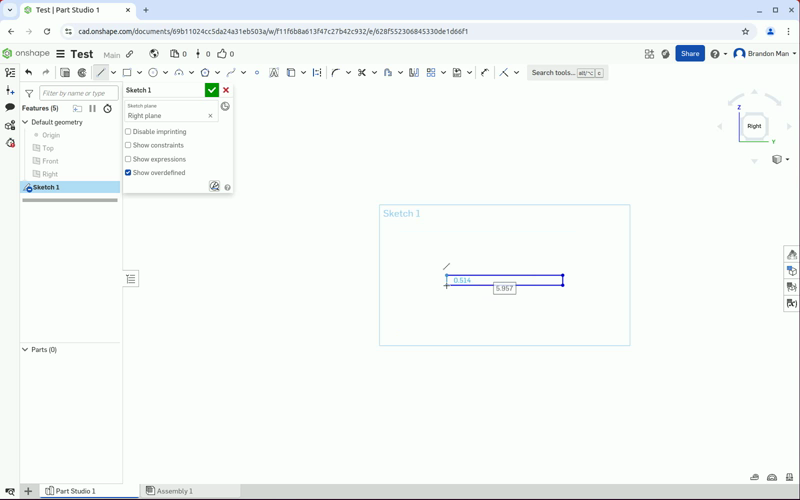
scroll(6)
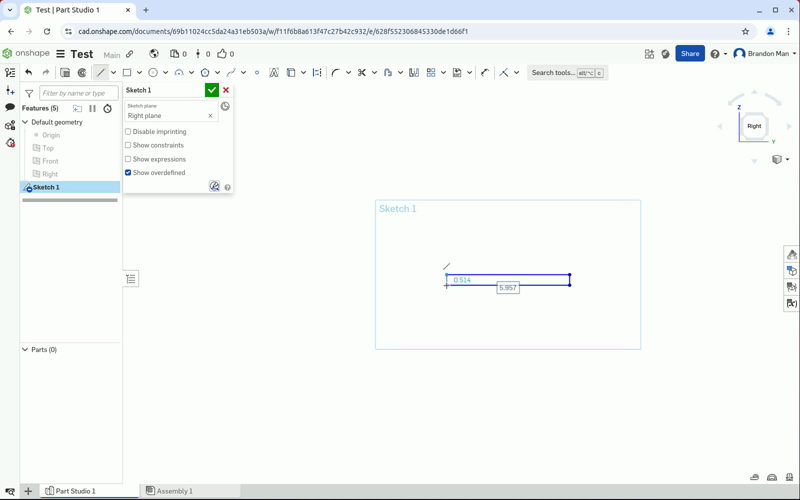
scroll(6)
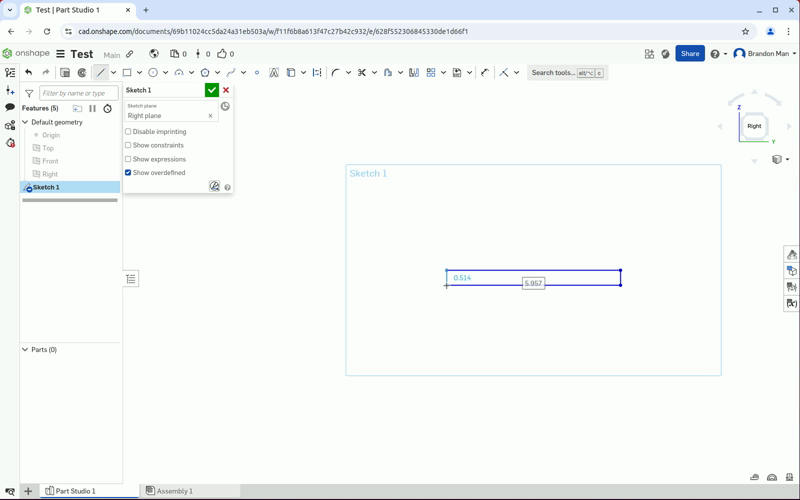
scroll(6)
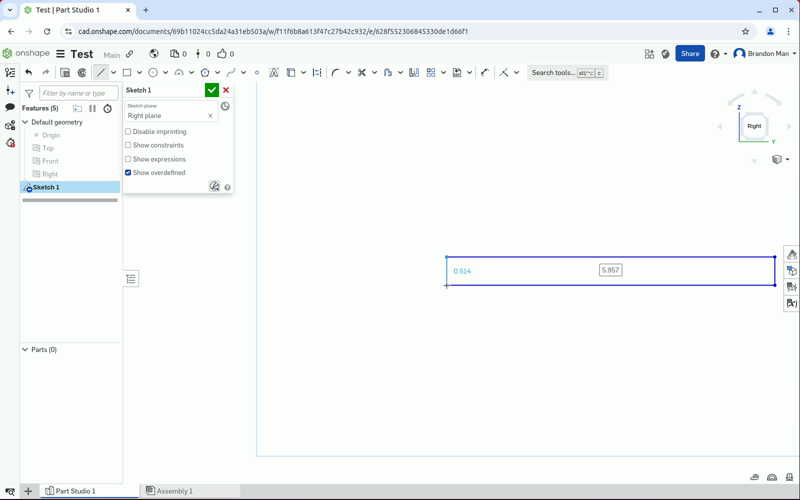
key_up(shift)
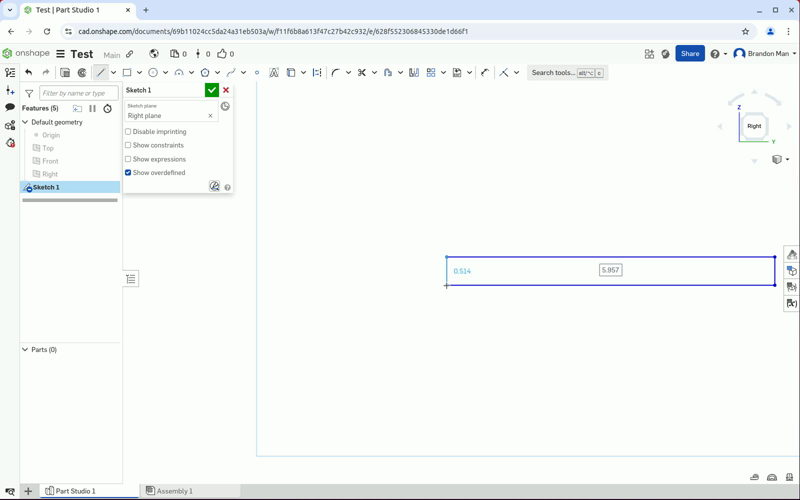
click(446, 285)
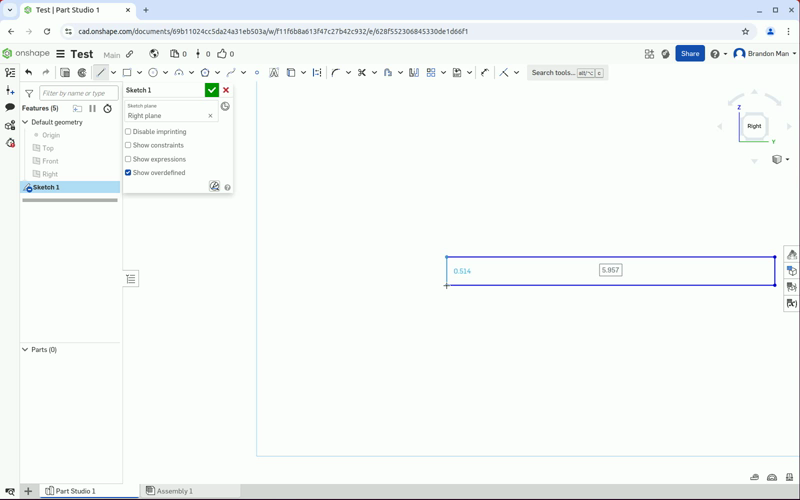
scroll(-6)
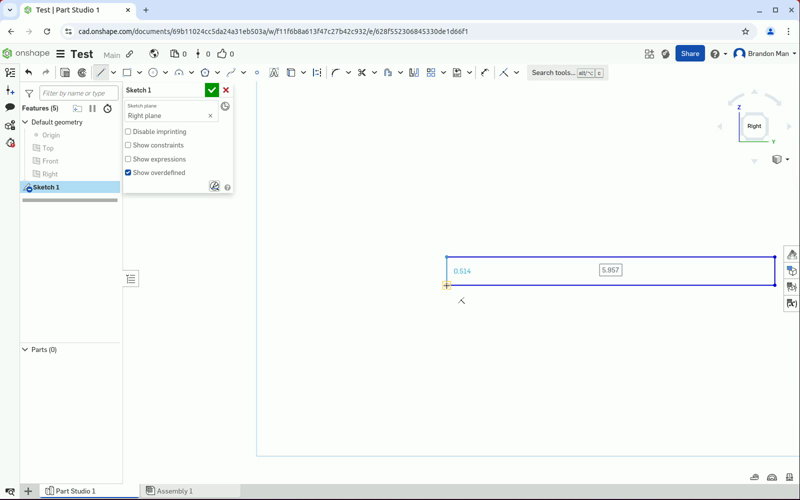
scroll(-6)
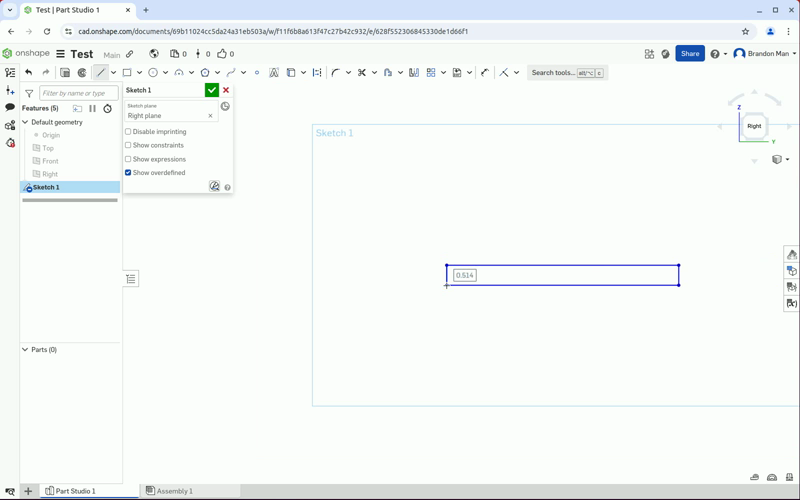
scroll(-6)
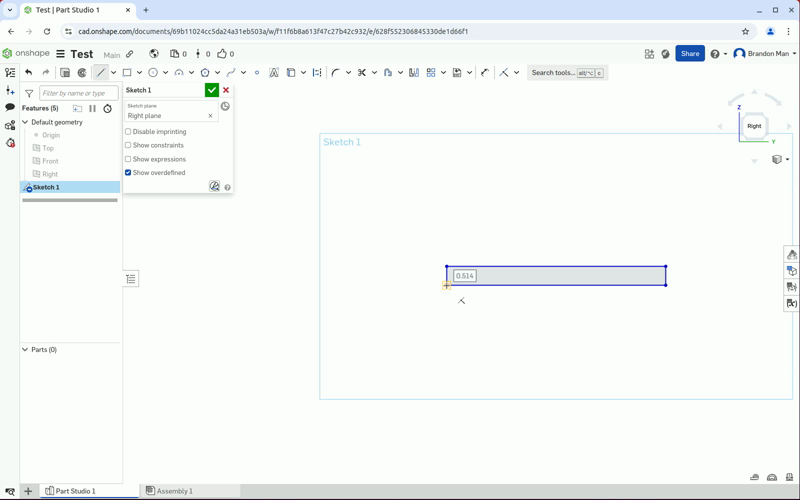
scroll(-6)
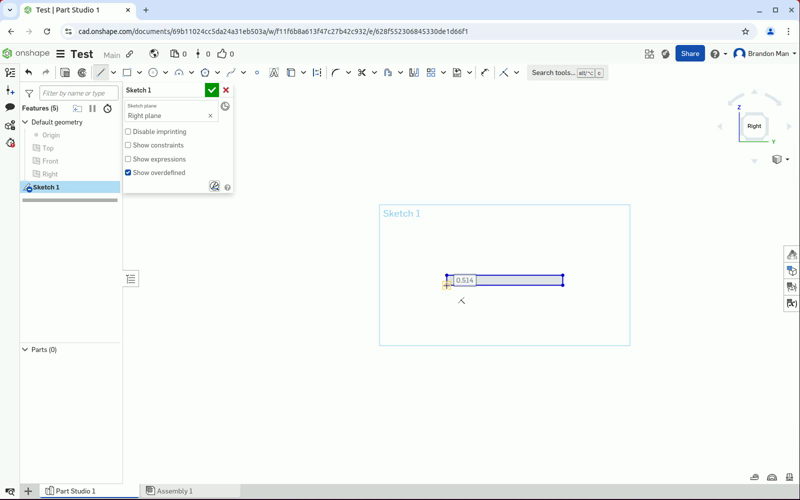
scroll(-6)
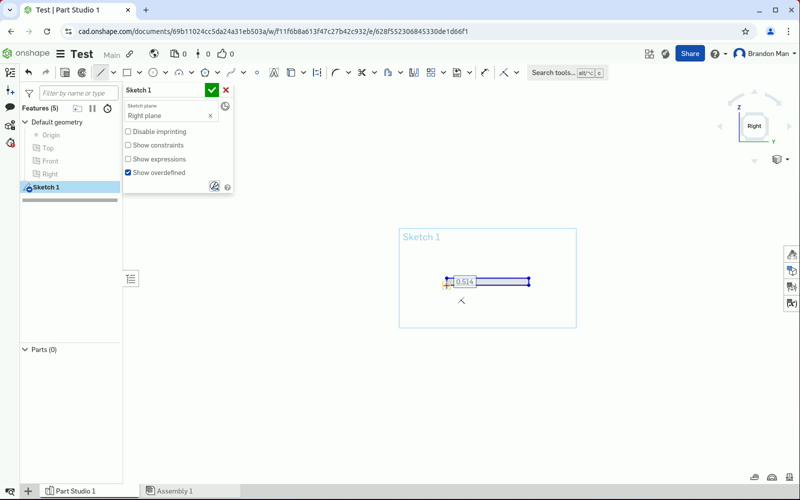
scroll(-6)
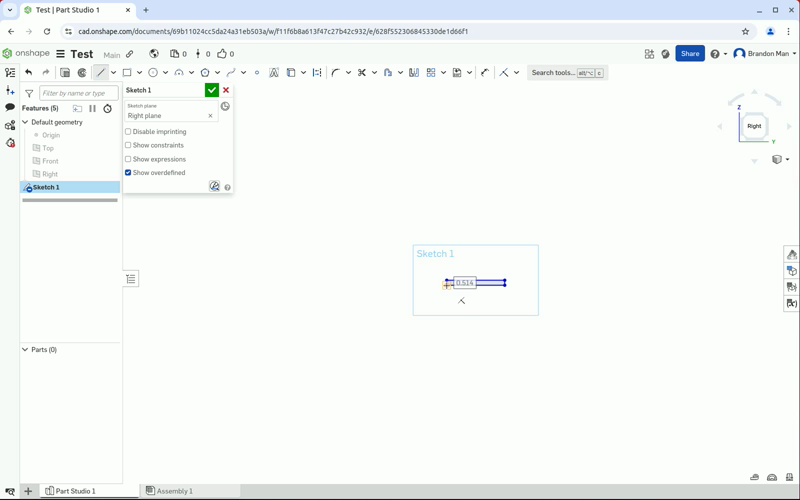
scroll(-6)
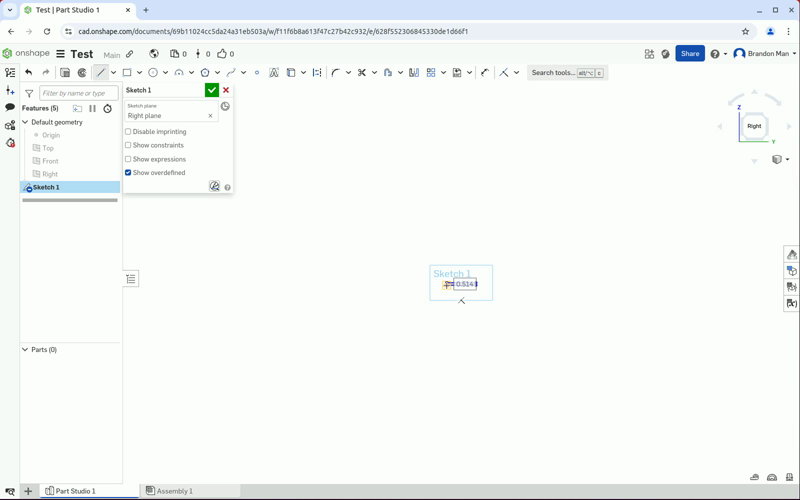
key(esc)
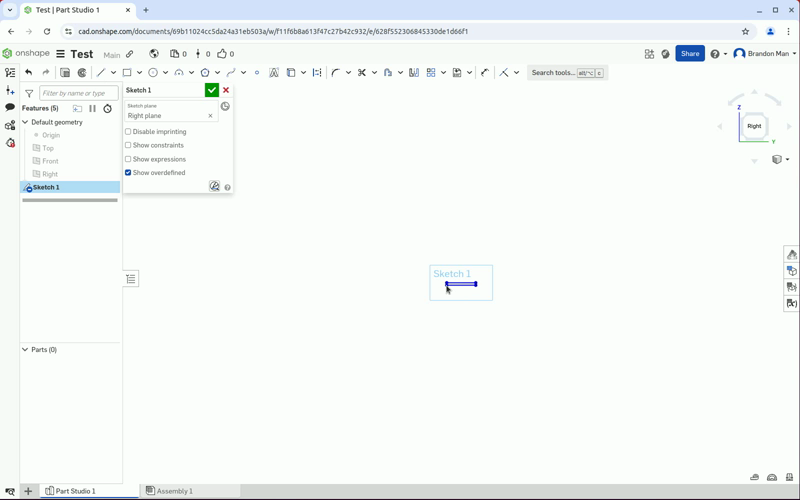
mouse_move(450, 284)
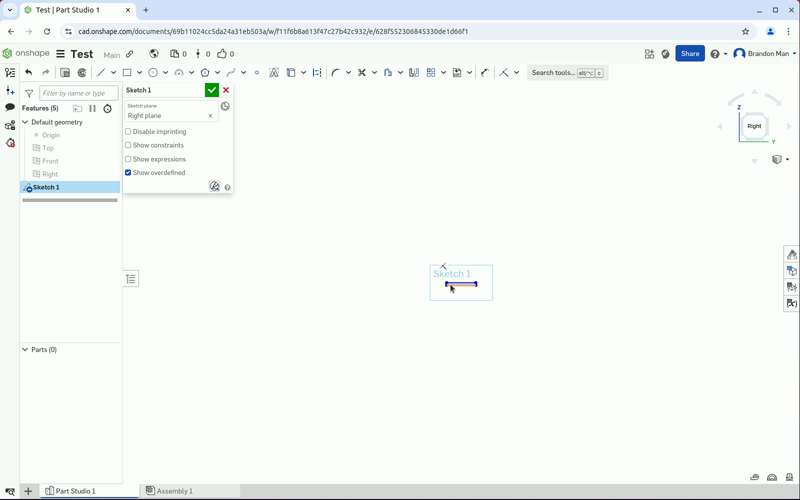
scroll(6)
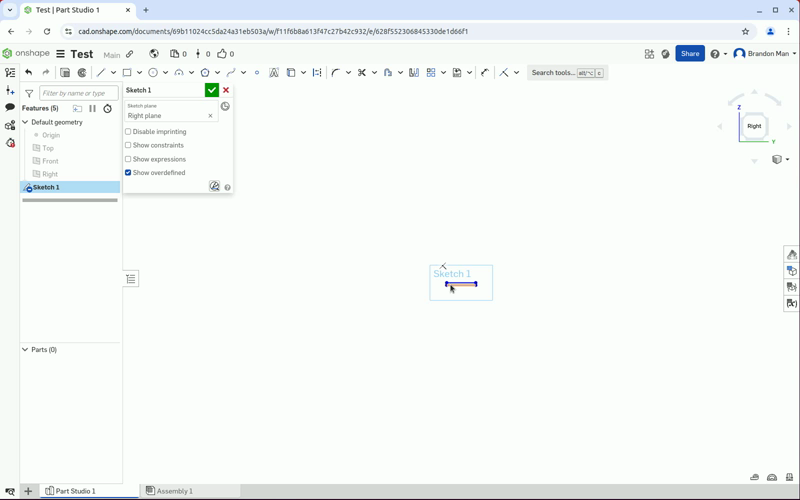
scroll(6)
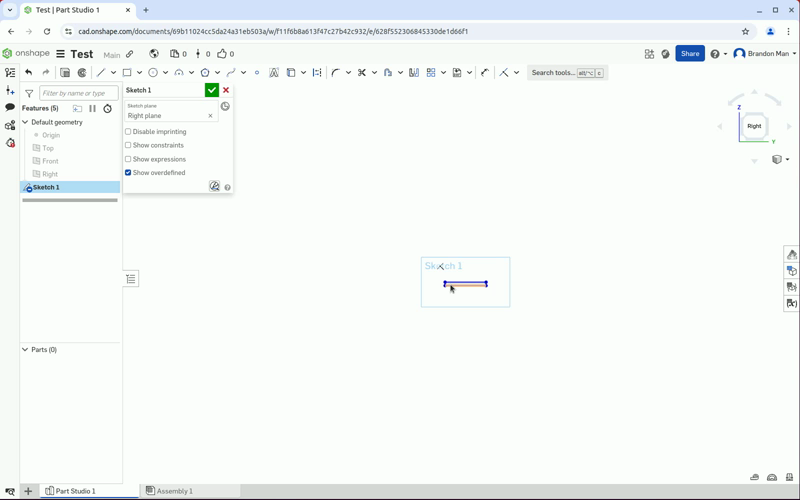
scroll(6)
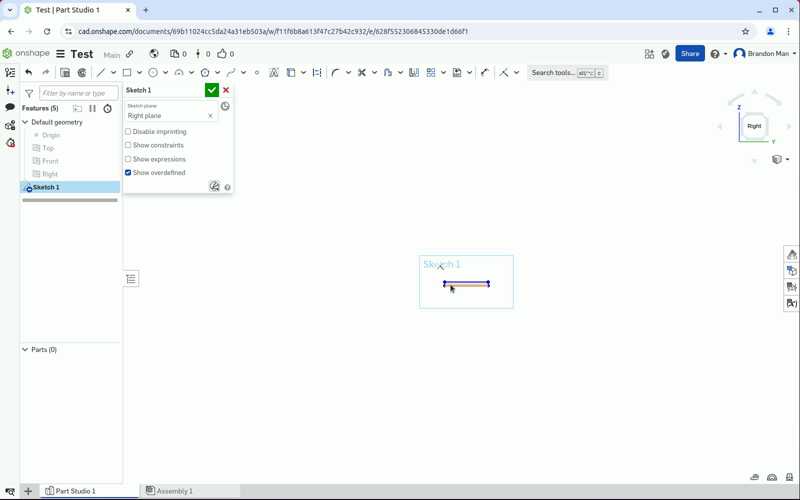
scroll(6)
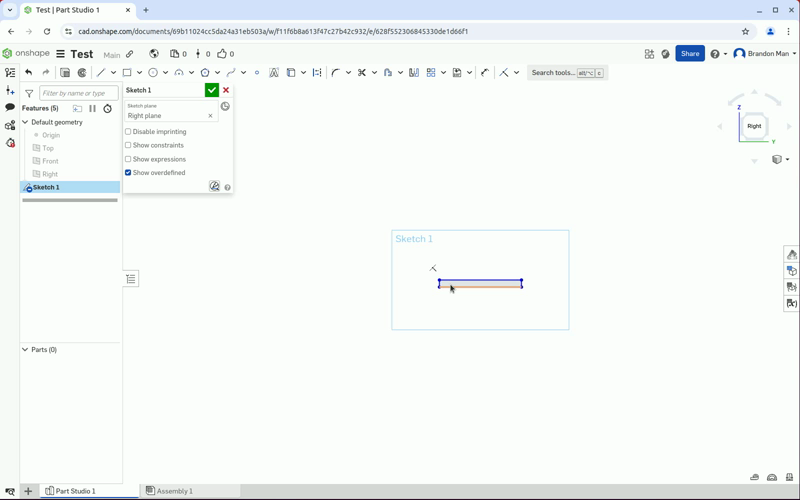
scroll(6)
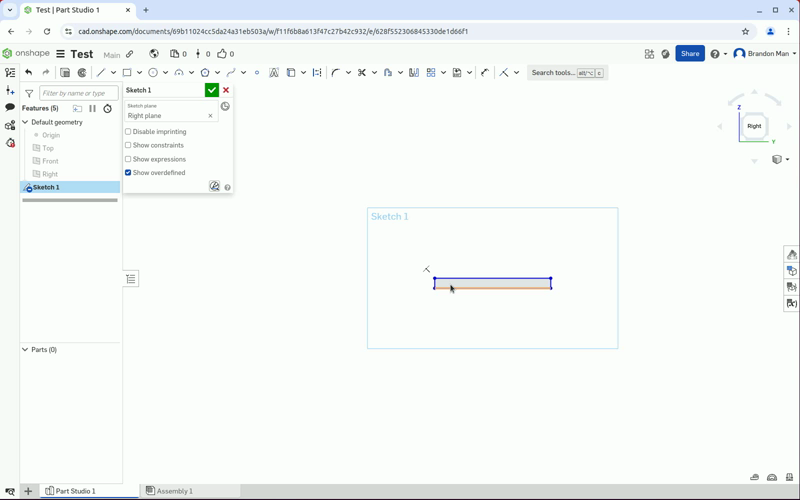
scroll(6)
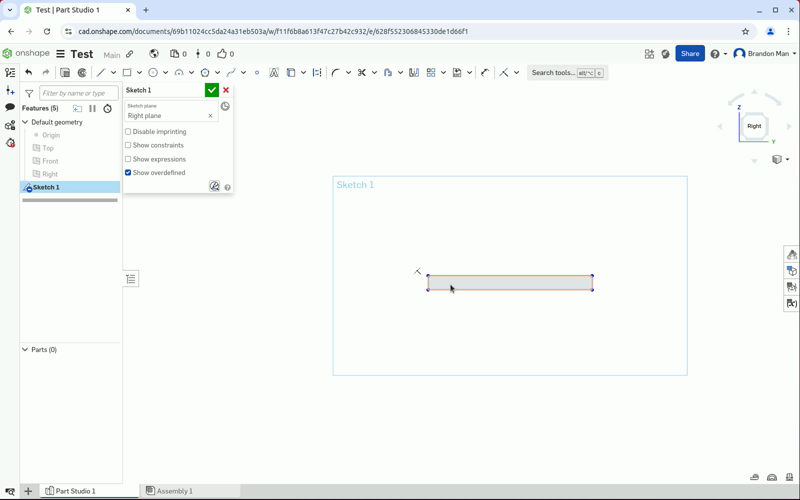
scroll(6)
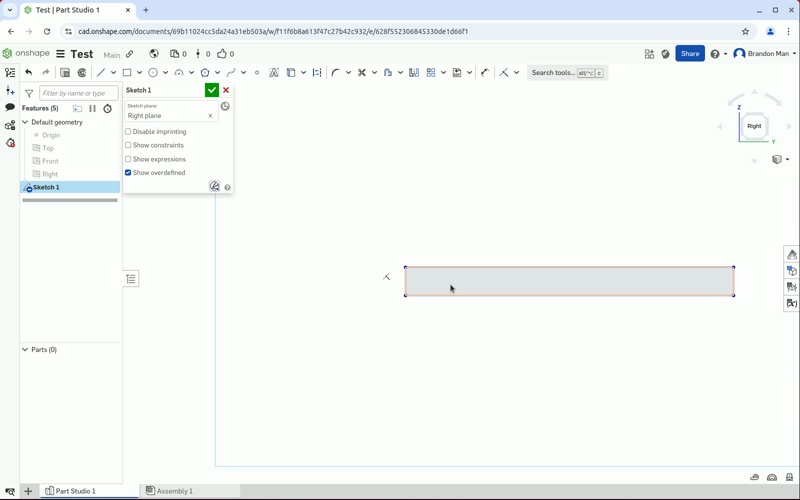
click(450, 284)
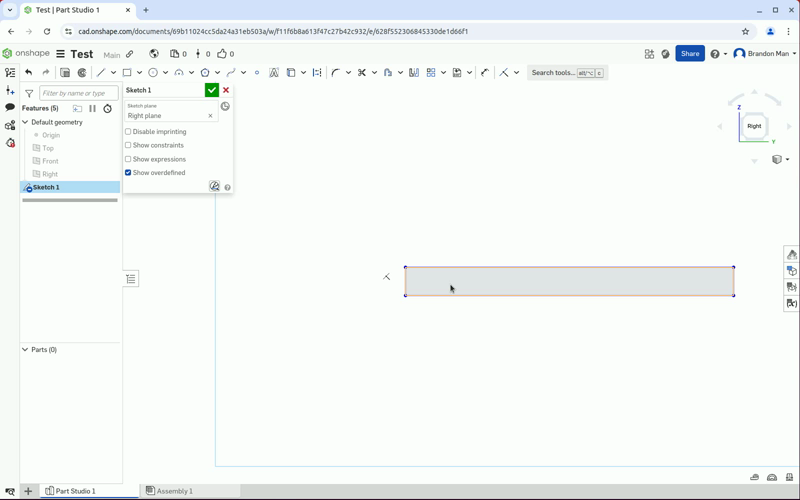
scroll(-6)
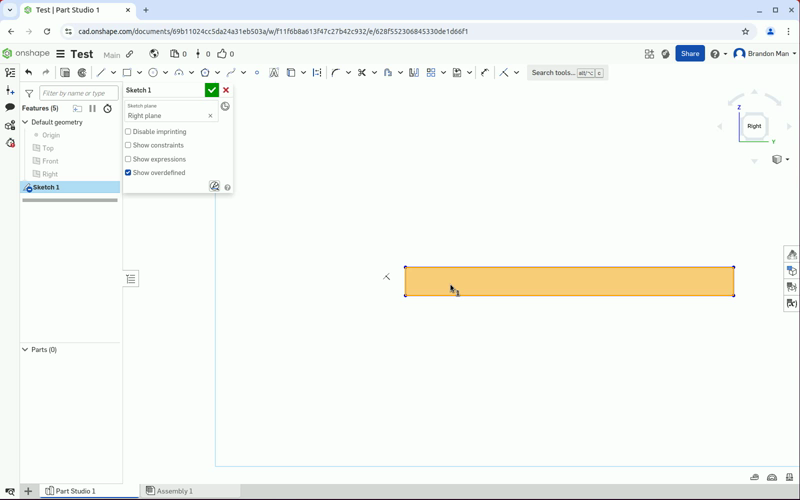
scroll(-6)
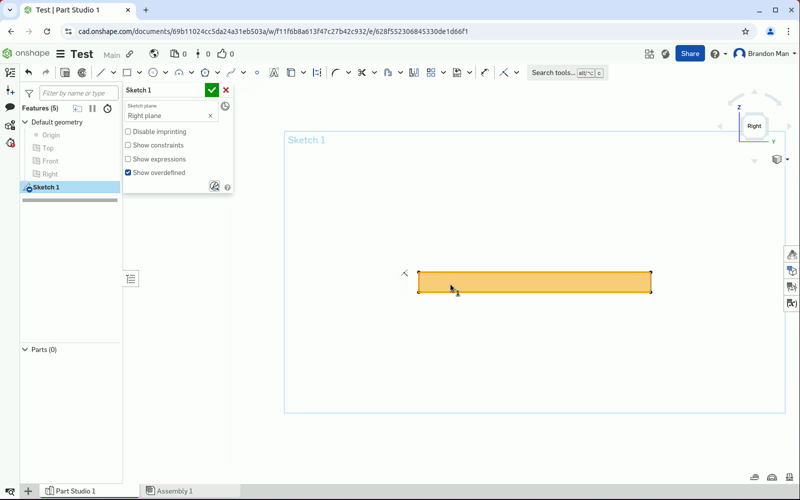
scroll(-6)
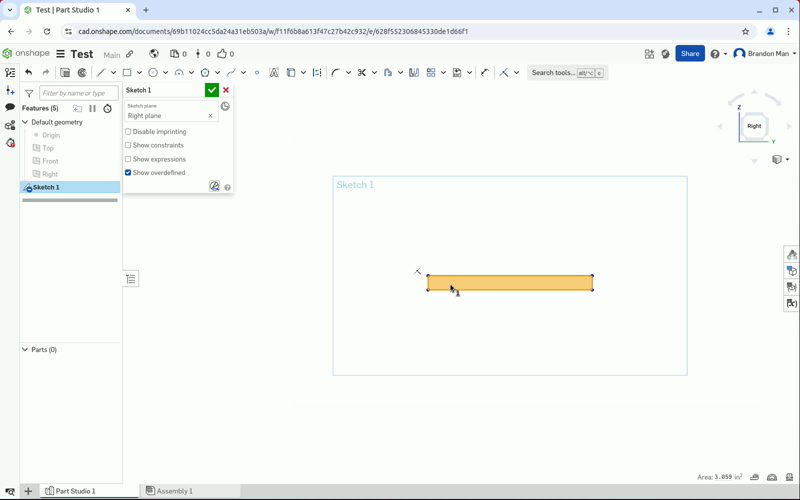
scroll(-6)
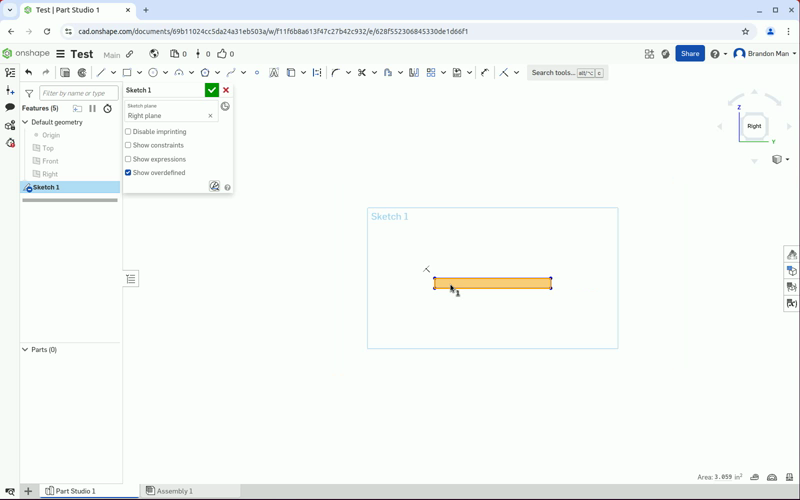
scroll(-6)
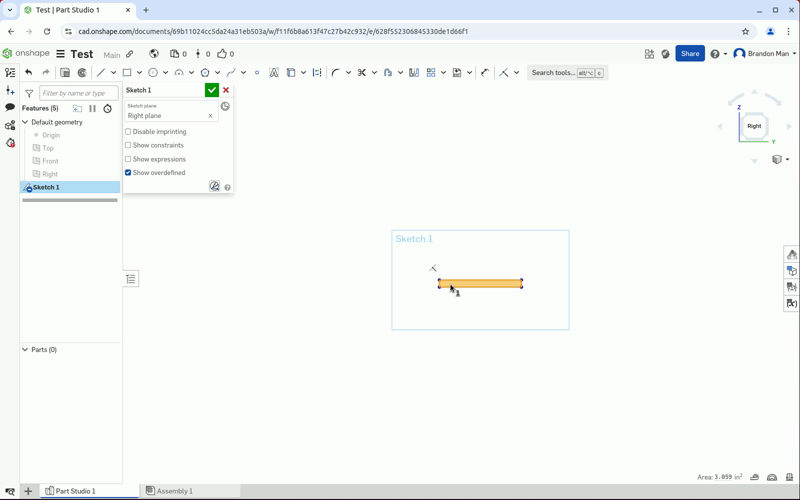
scroll(-6)
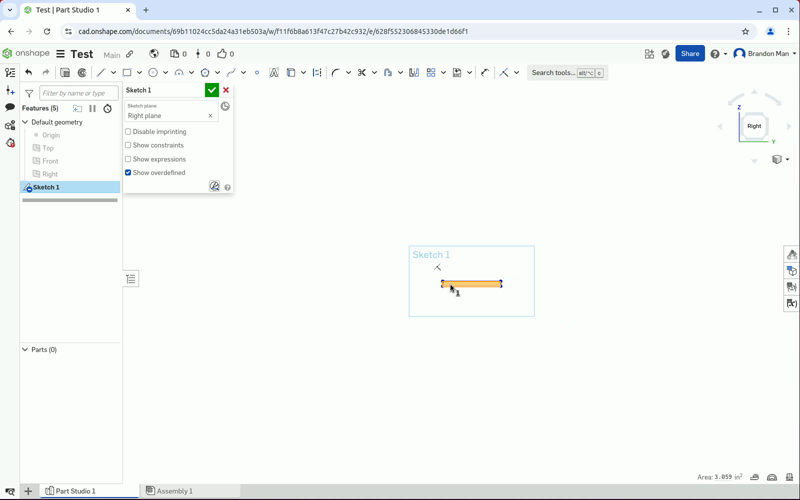
scroll(-6)
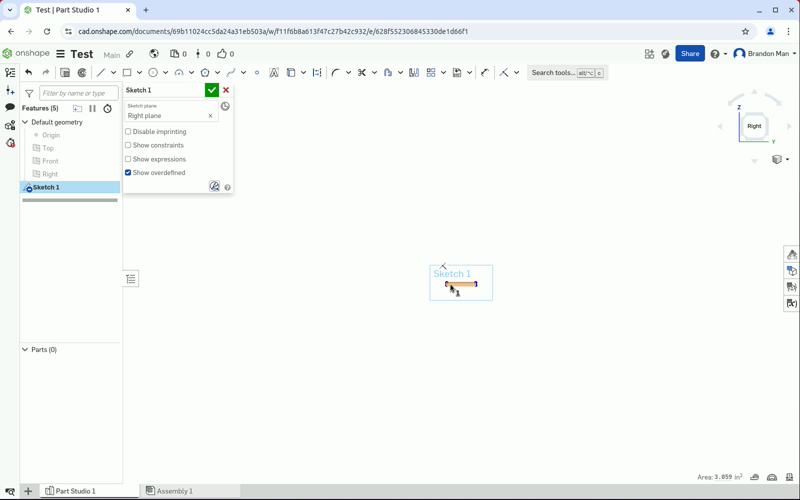
mouse_move(73, 352)
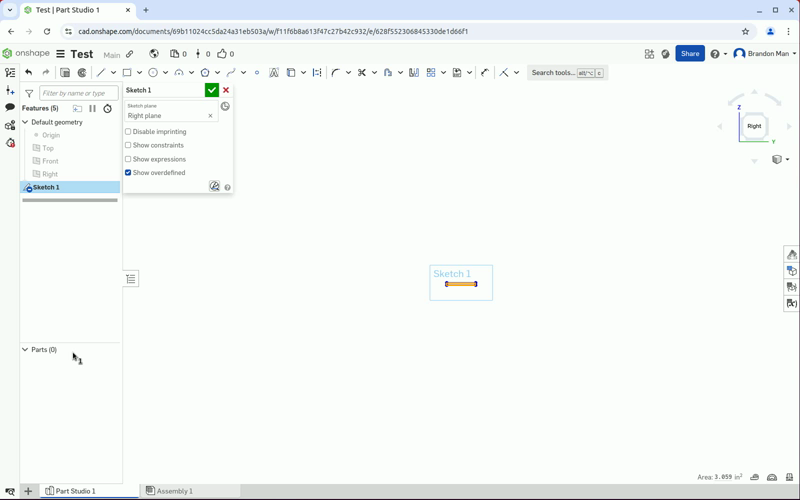
key(shift+y)
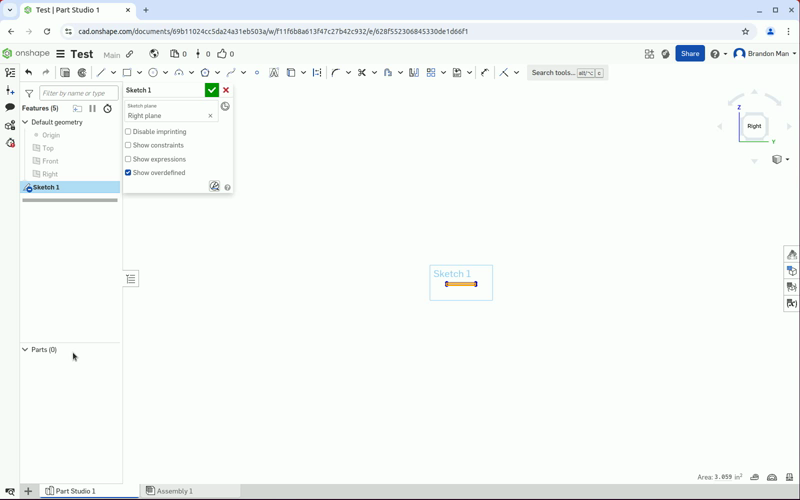
key(shift+e)
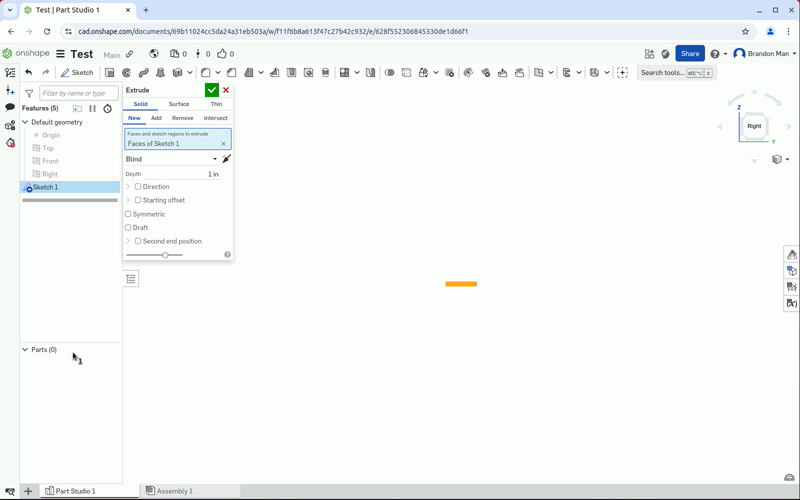
mouse_move(143, 106)
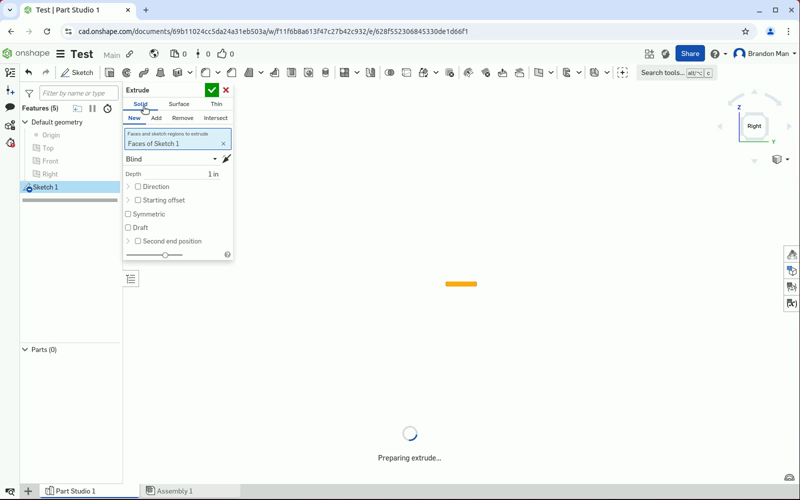
click(143, 106)
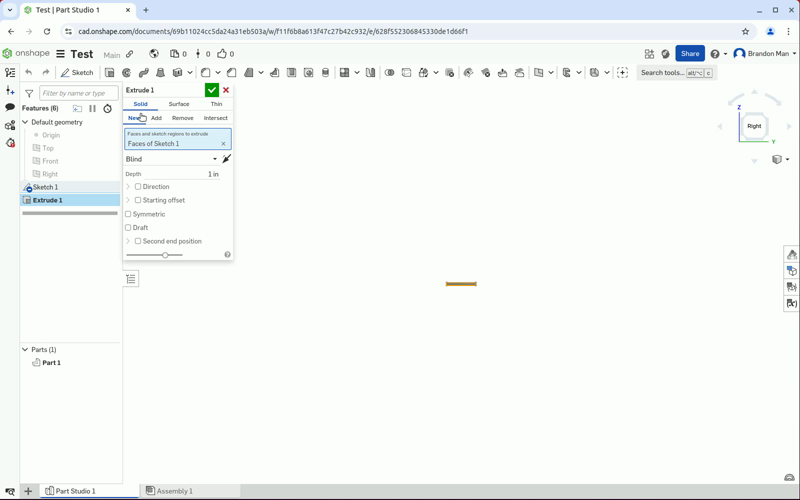
mouse_move(137, 120)
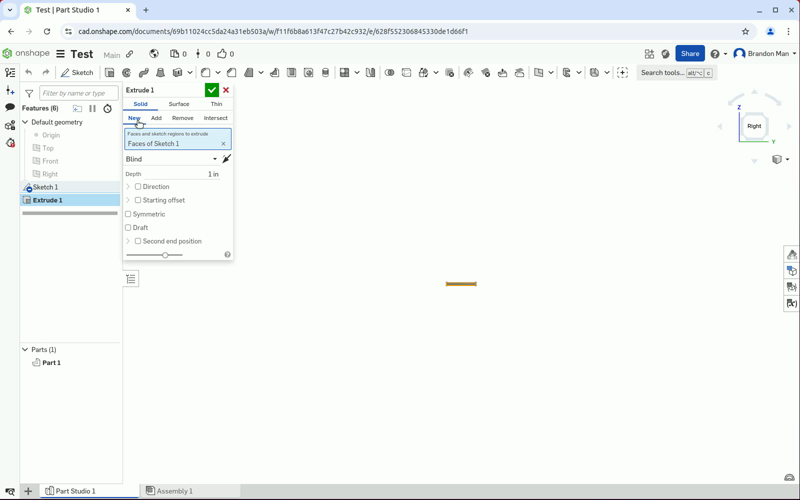
click(137, 120)
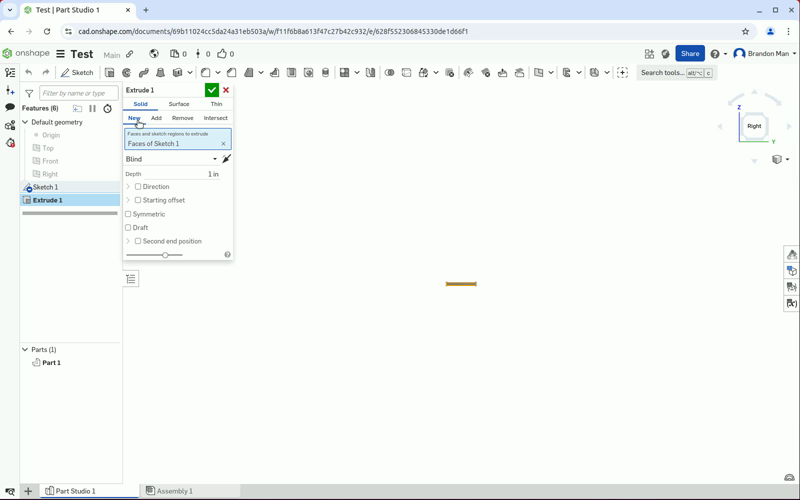
key(tab, 4)
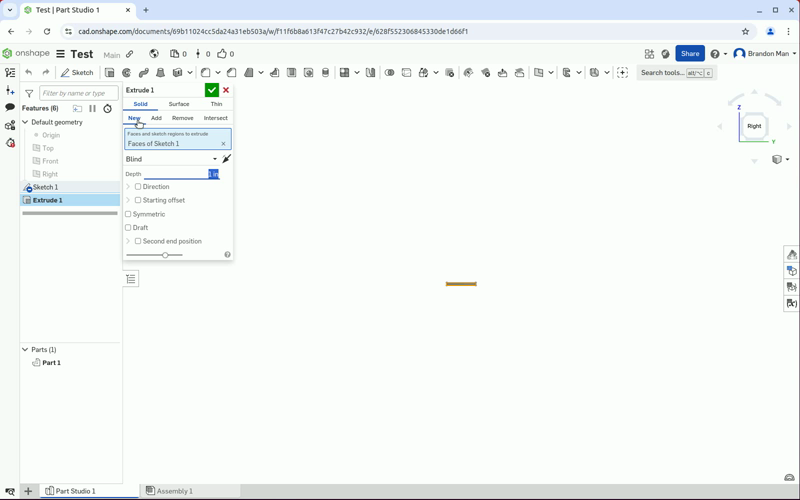
text(1.204)
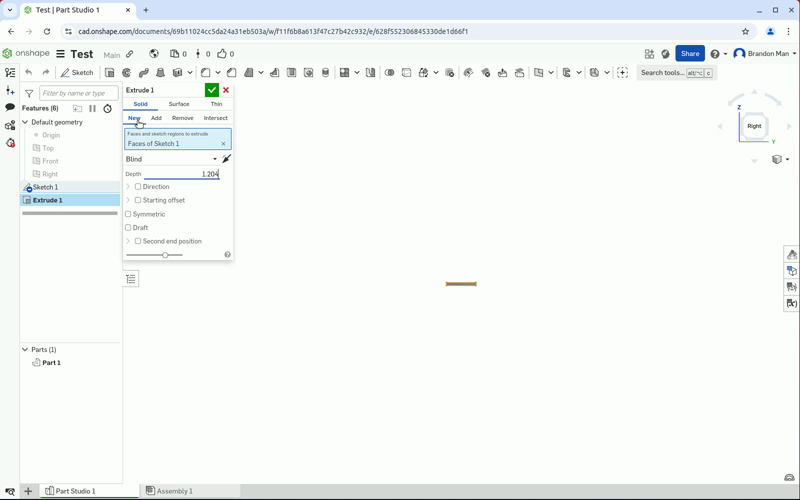
key(enter)
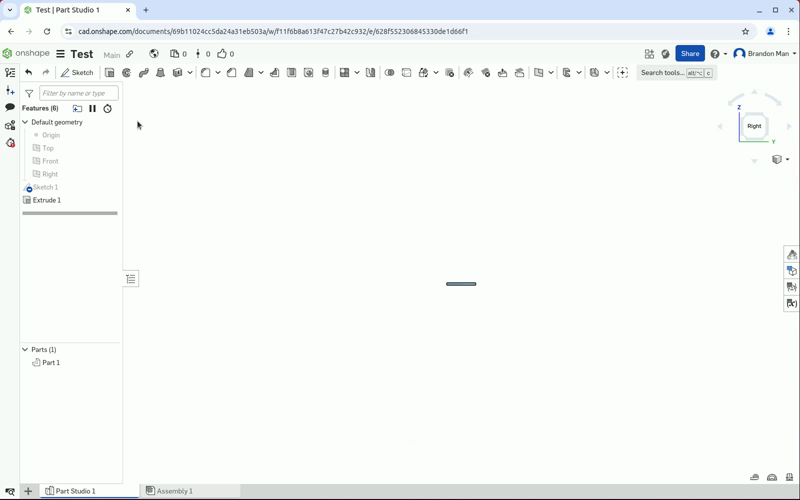
key(shift+h)
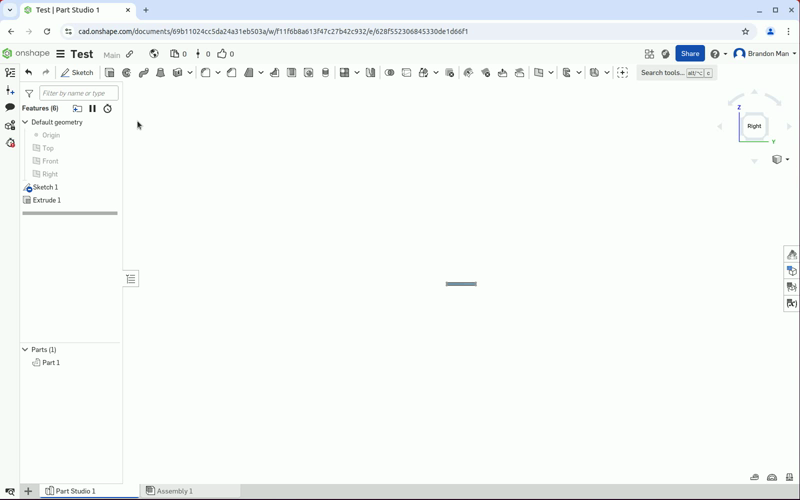
key(shift+h)
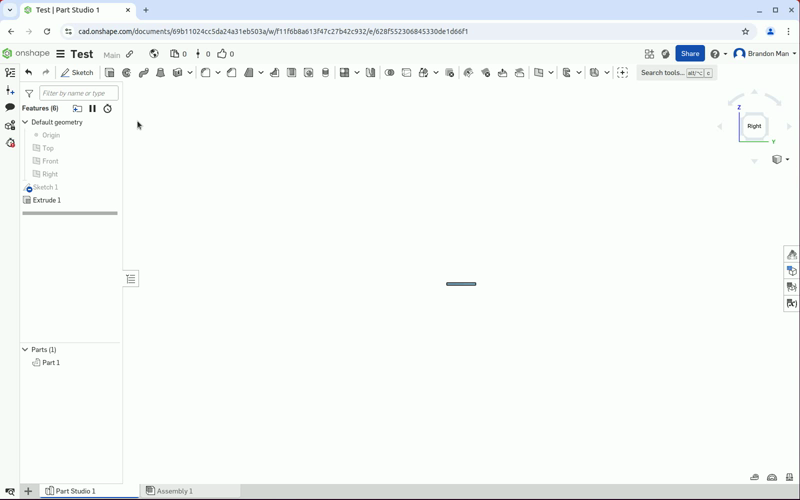
mouse_move(73, 189)
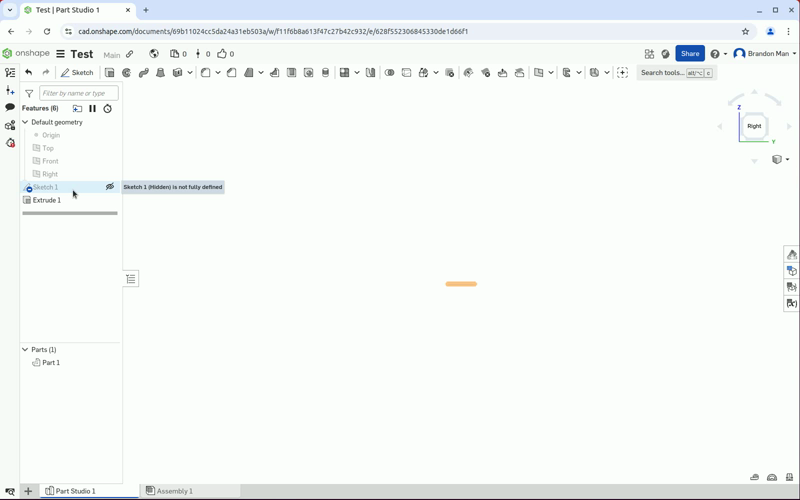
click(73, 189)
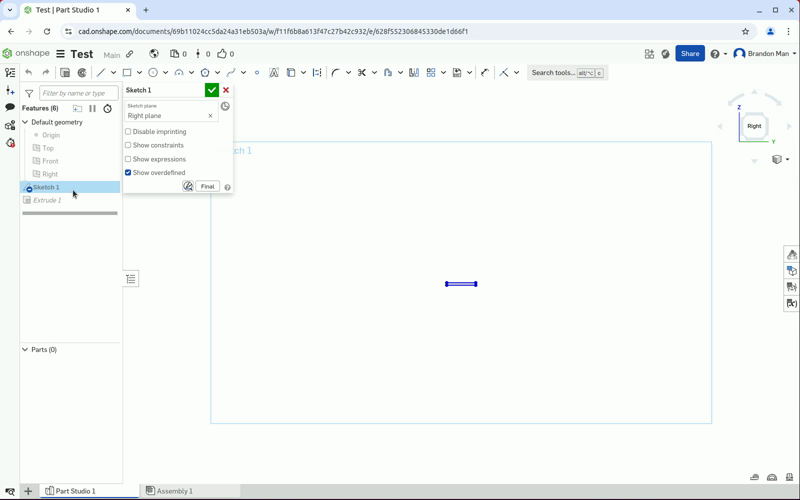
mouse_move(229, 92)
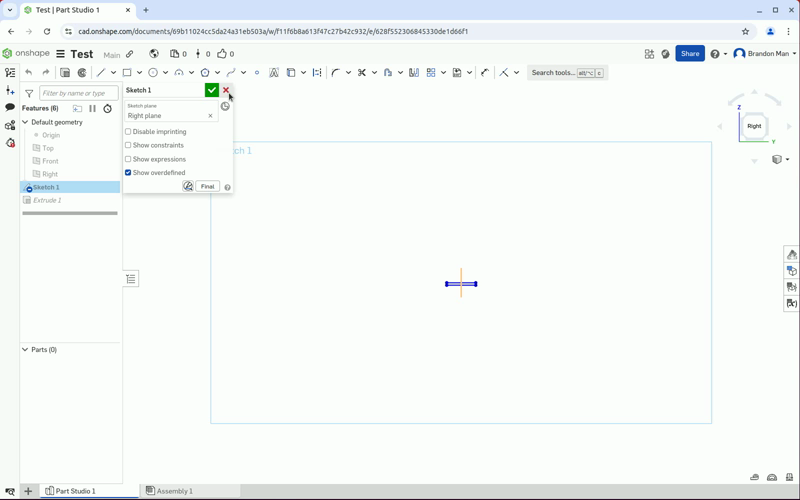
click(229, 92)
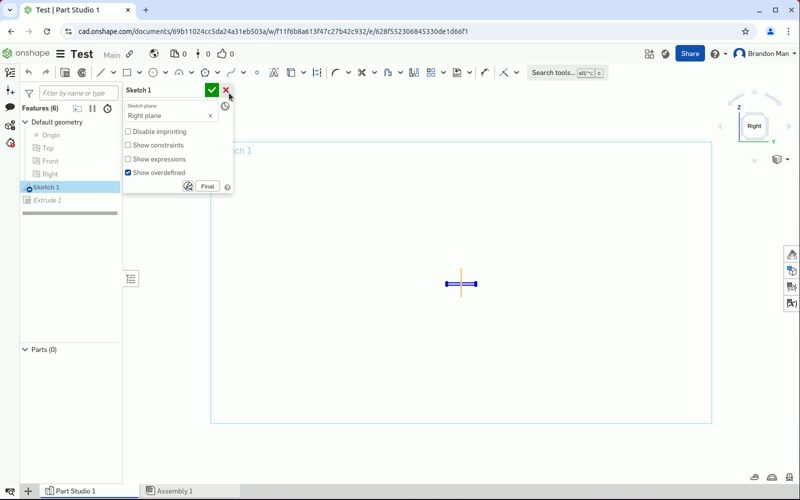
key(shift+s)
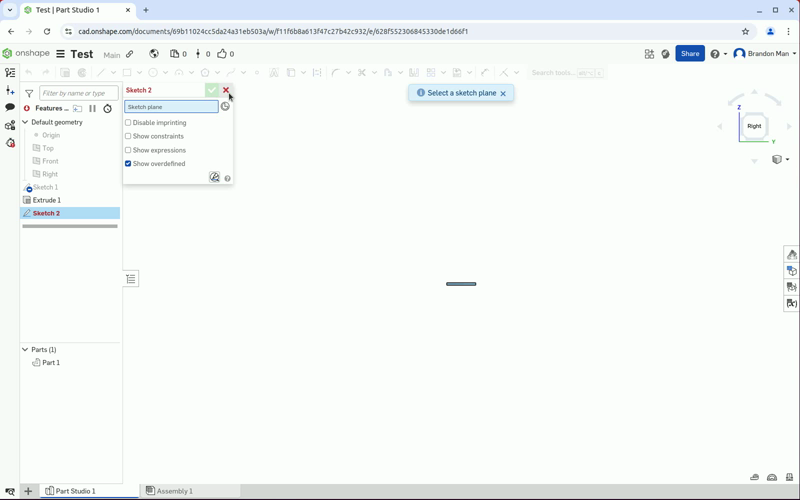
mouse_move(73, 176)
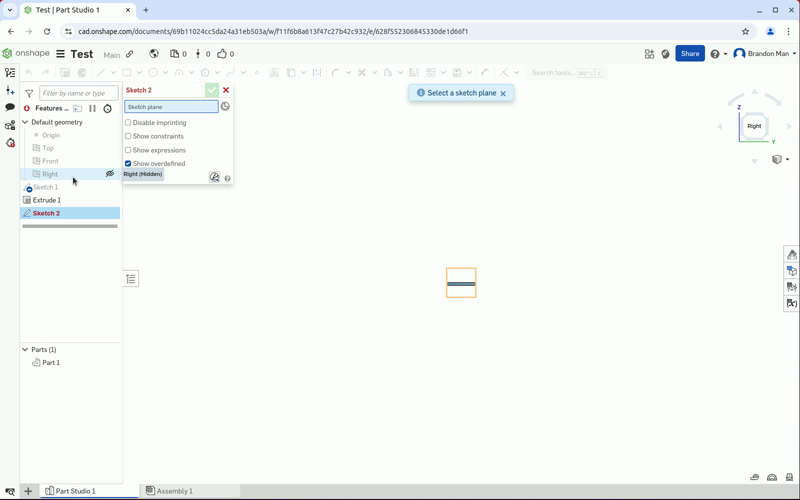
click(73, 176)
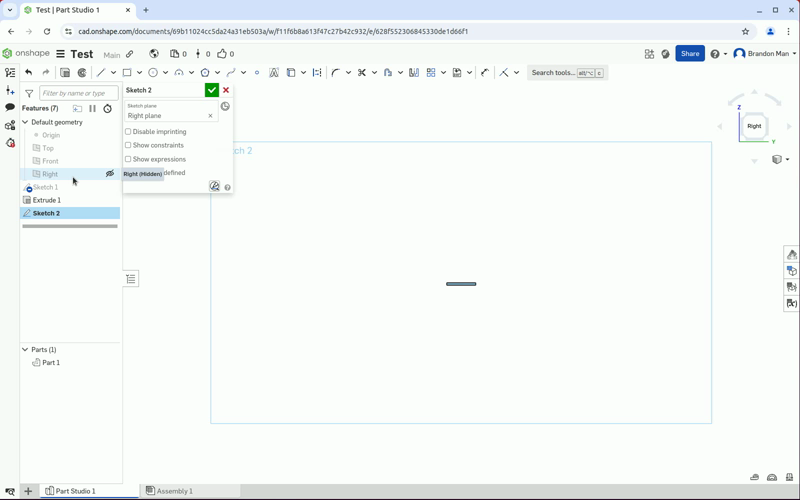
mouse_move(73, 352)
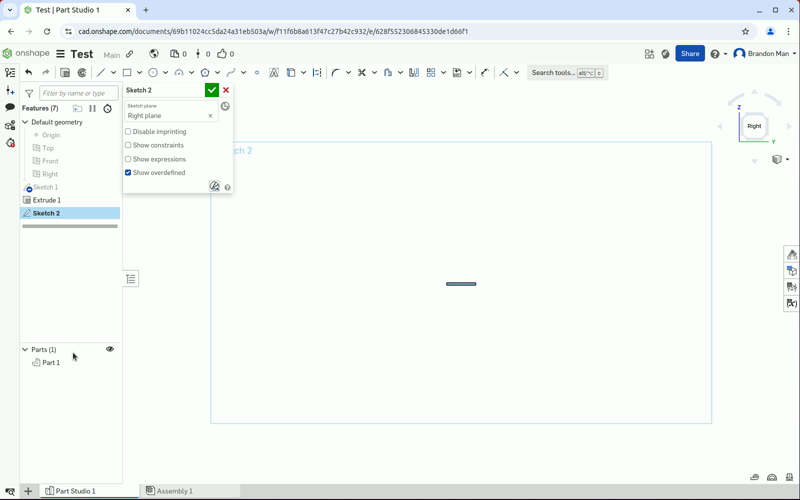
key(y)
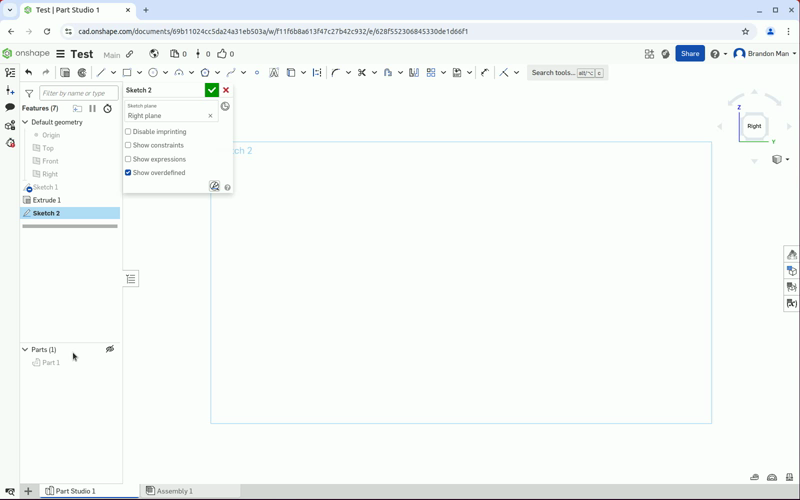
key(l)
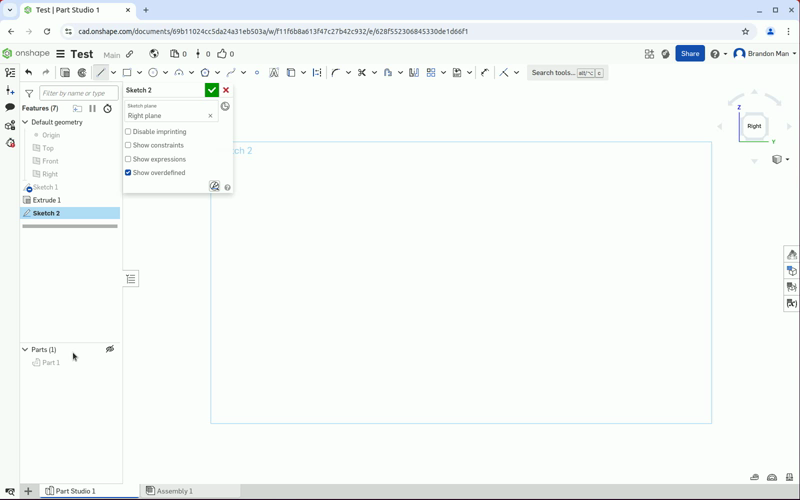
key_down(shift)
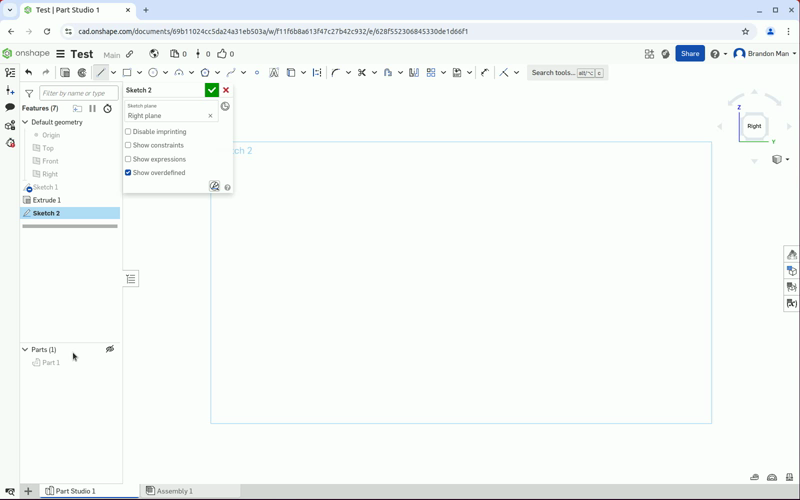
mouse_move(472, 282)
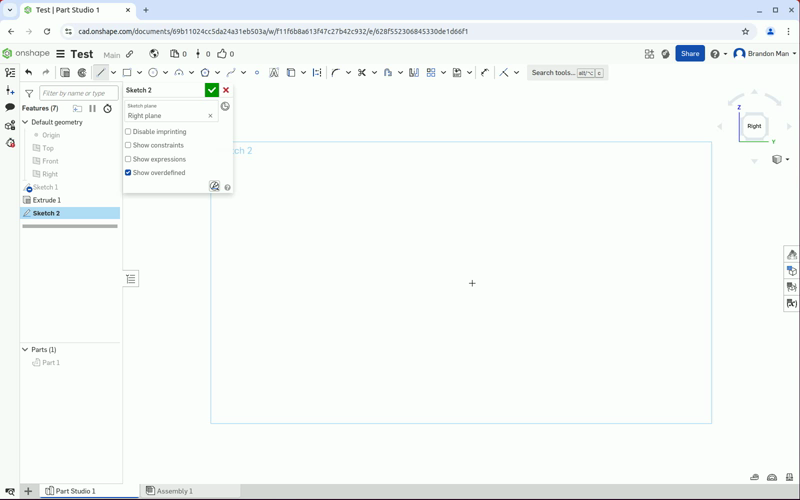
click(472, 282)
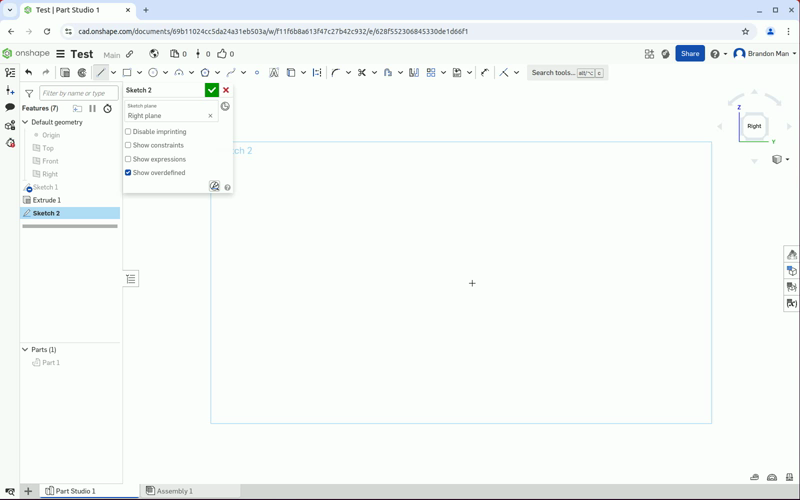
key_up(shift)
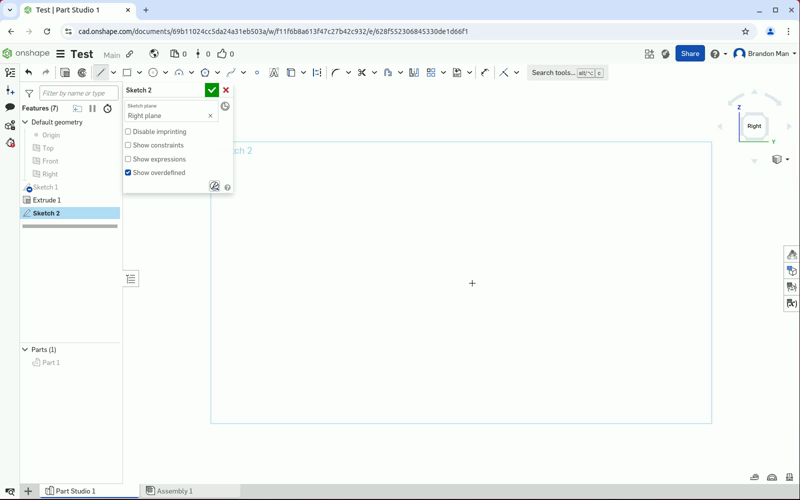
key_down(shift)
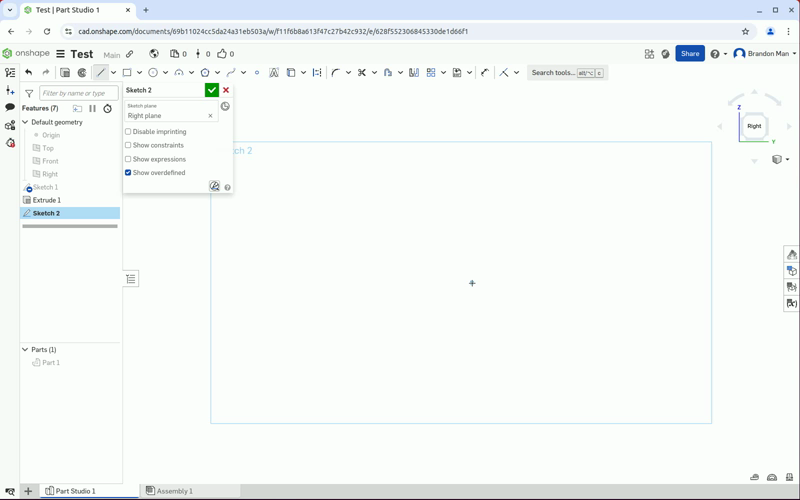
mouse_move(502, 282)
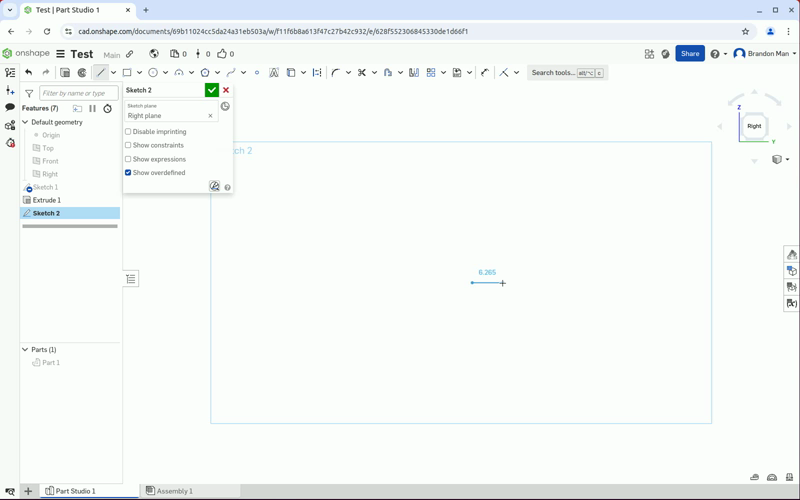
mouse_move(474, 282)
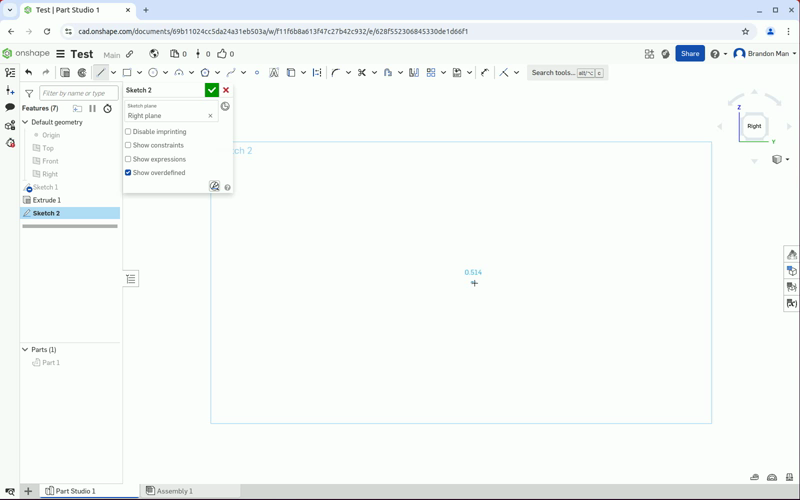
scroll(6)
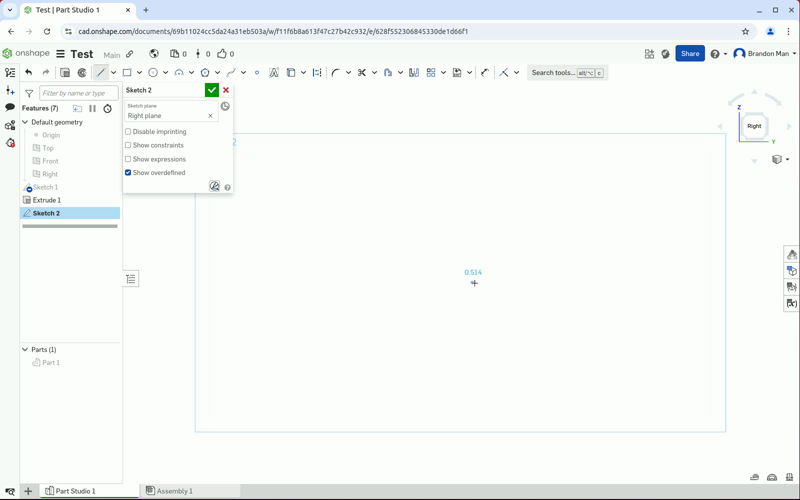
scroll(6)
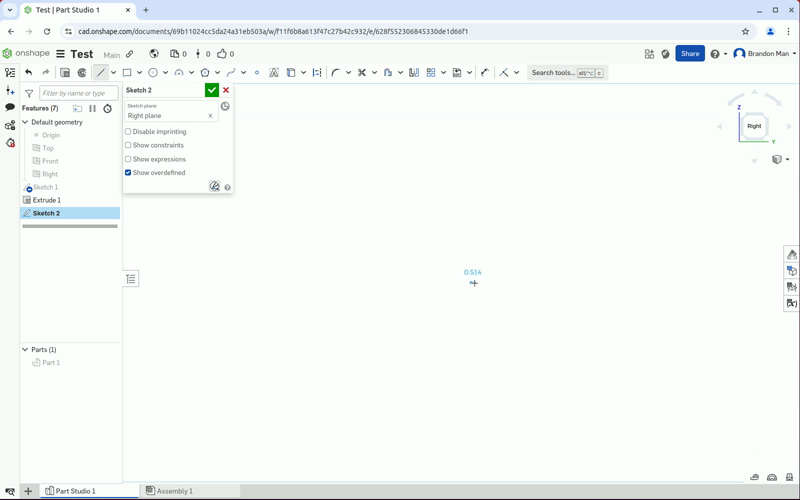
scroll(6)
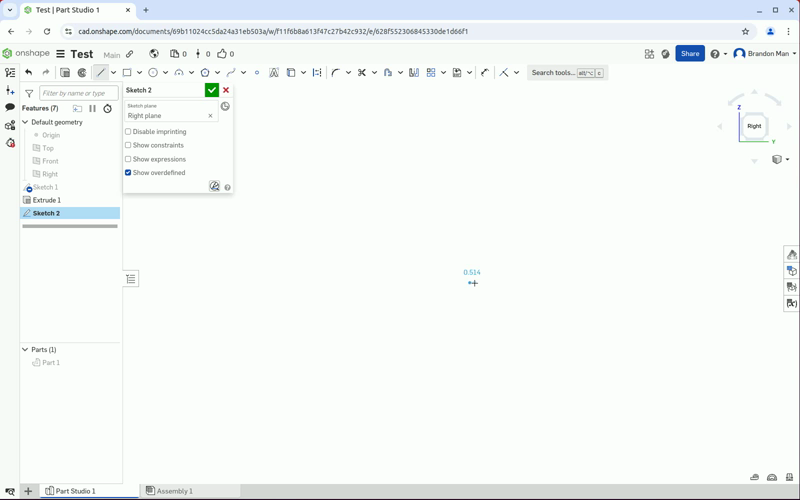
scroll(6)
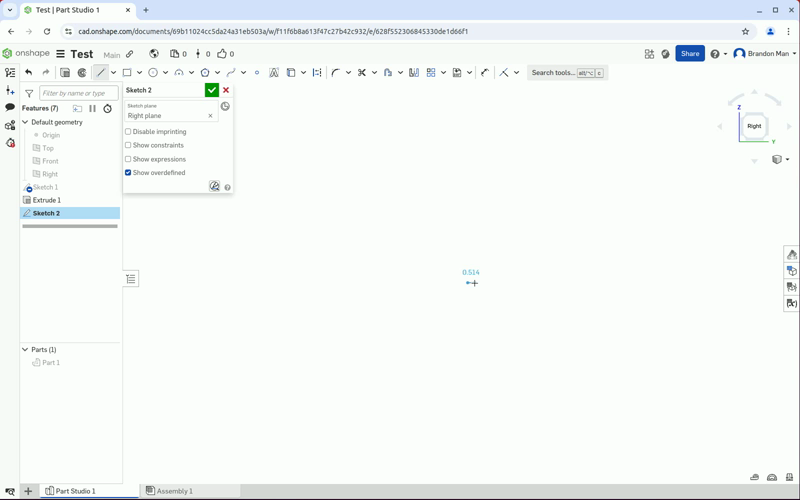
scroll(6)
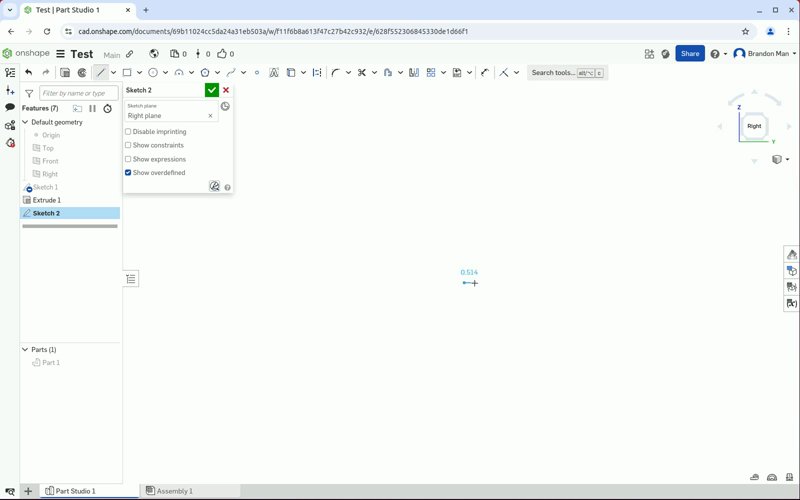
scroll(6)
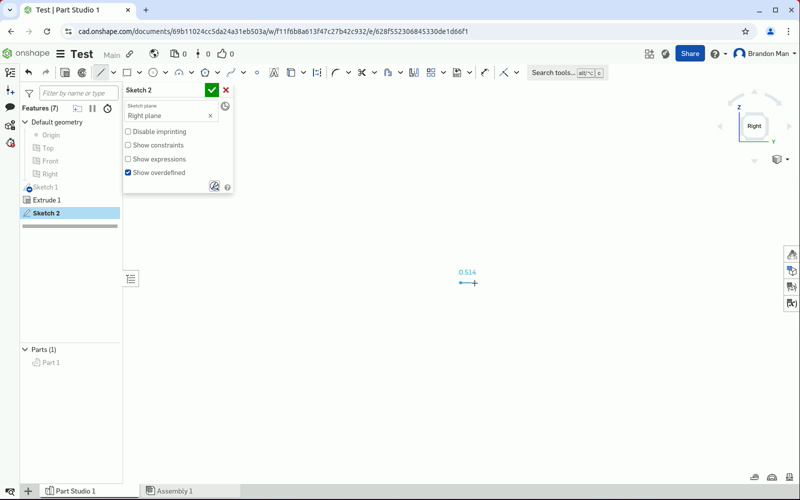
scroll(6)
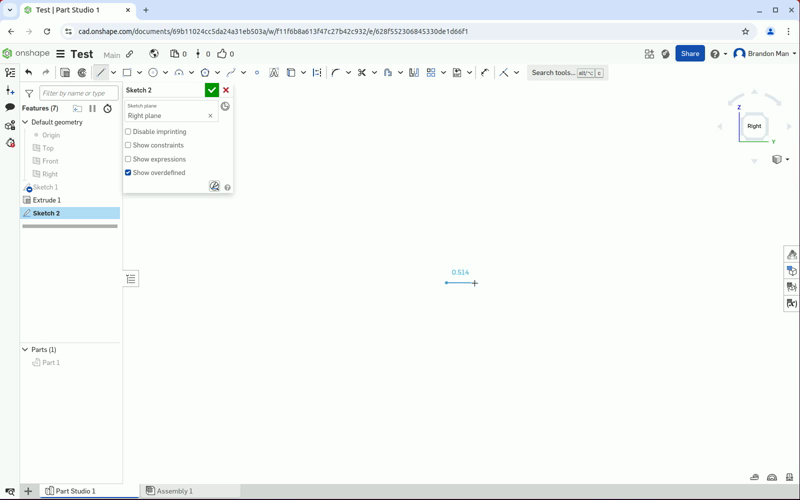
click(474, 282)
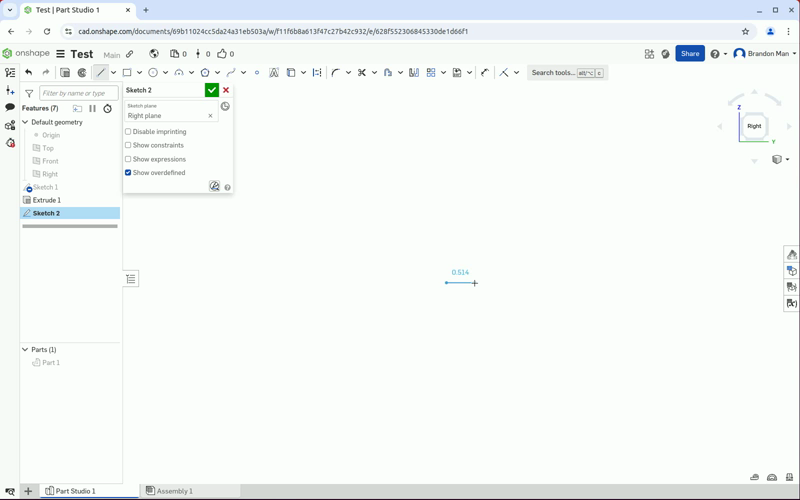
scroll(-6)
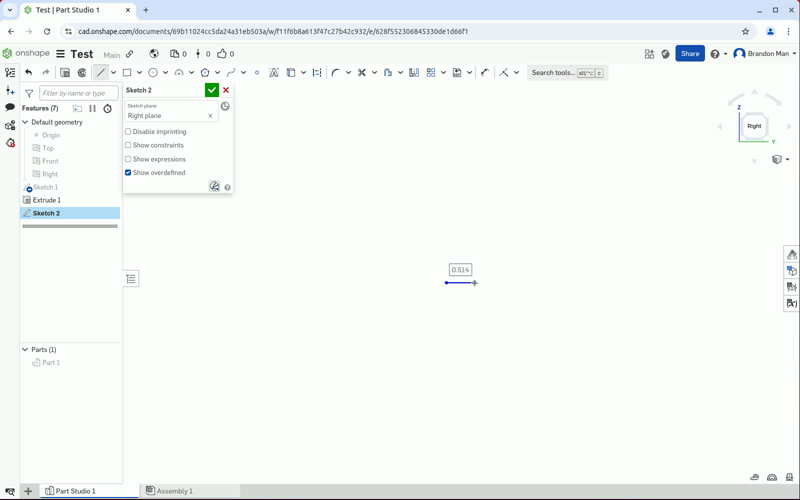
scroll(-6)
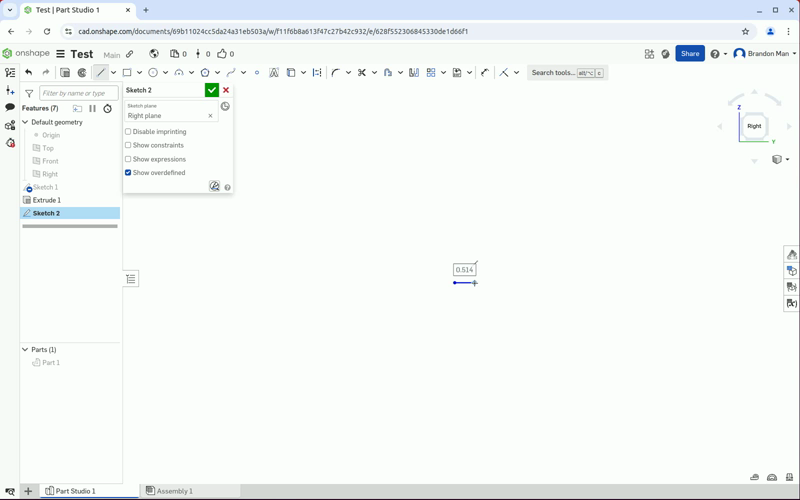
scroll(-6)
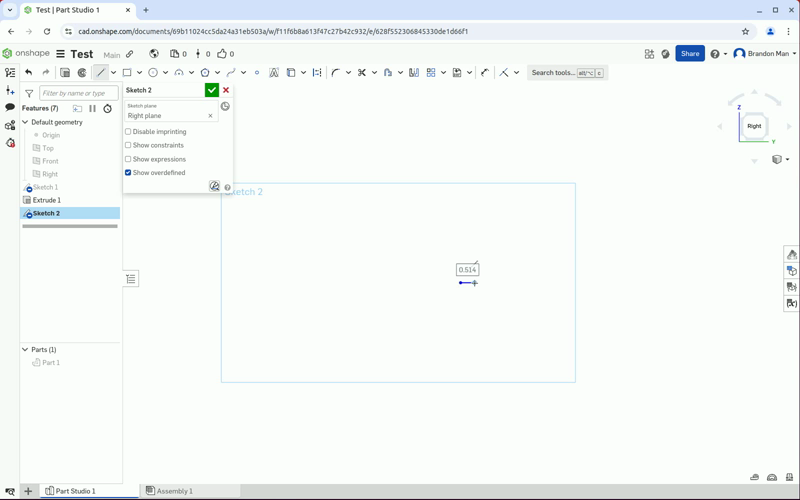
scroll(-6)
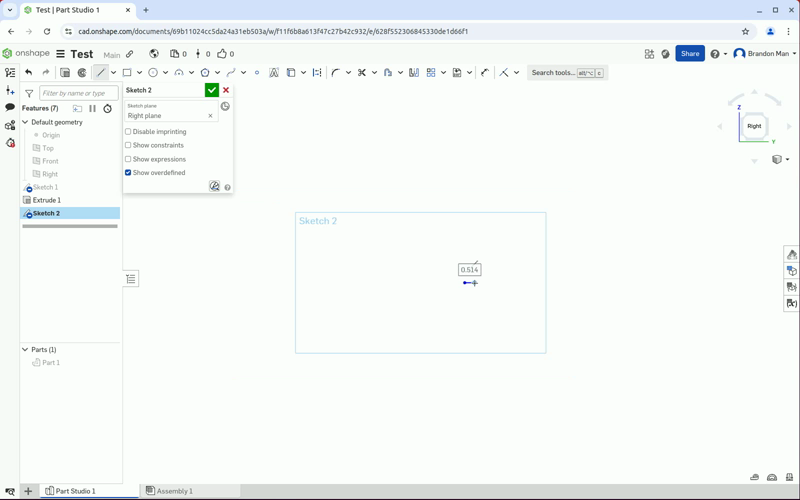
scroll(-6)
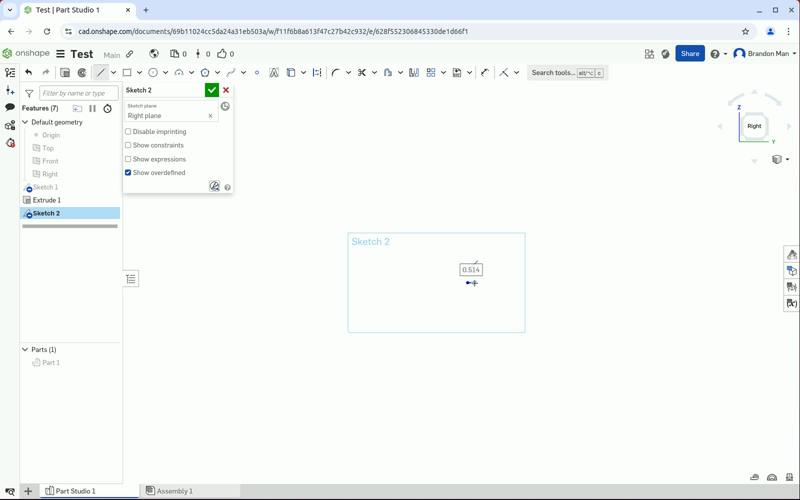
scroll(-6)
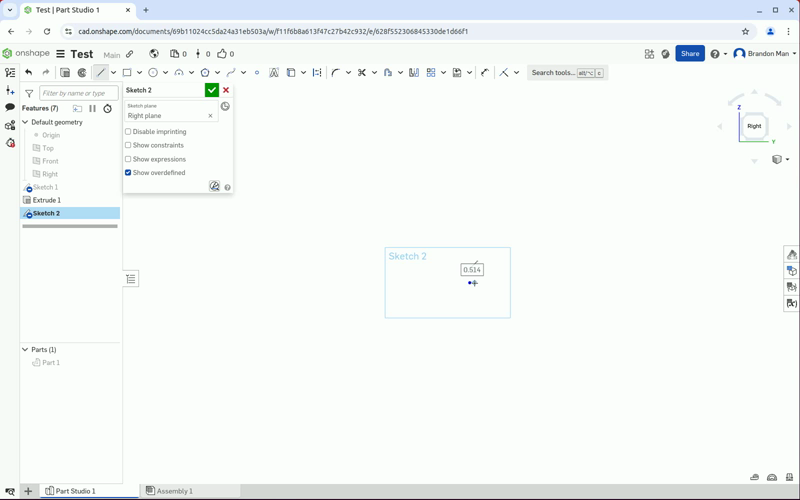
scroll(-6)
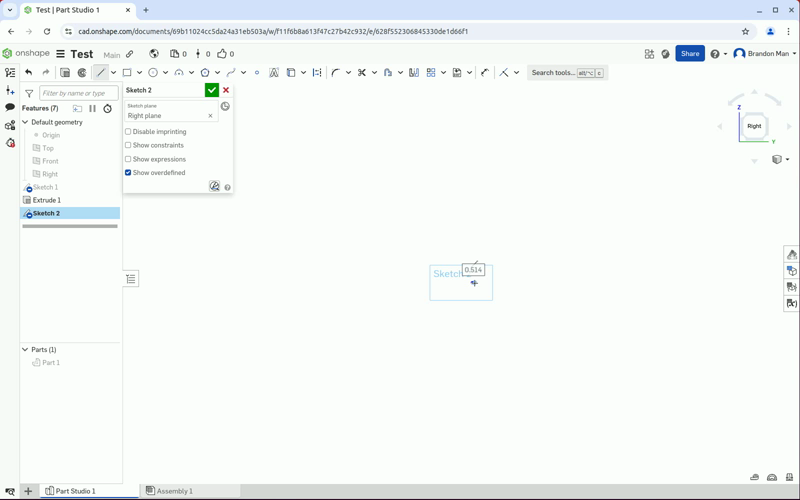
key_up(shift)
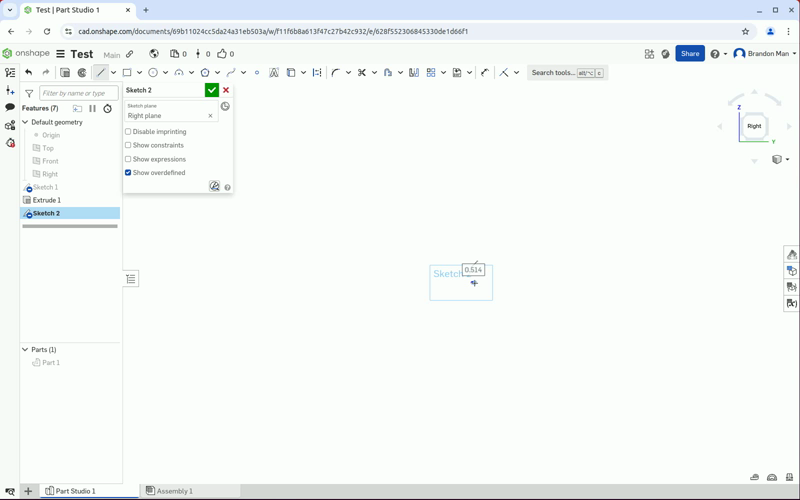
key_down(shift)
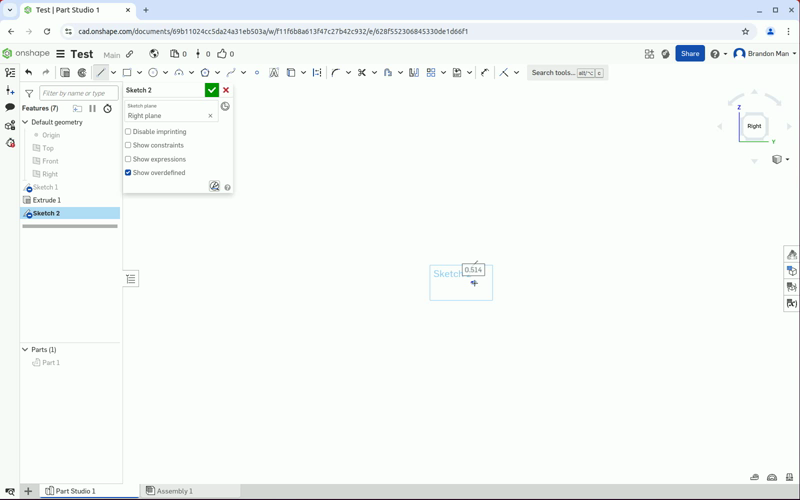
mouse_move(474, 171)
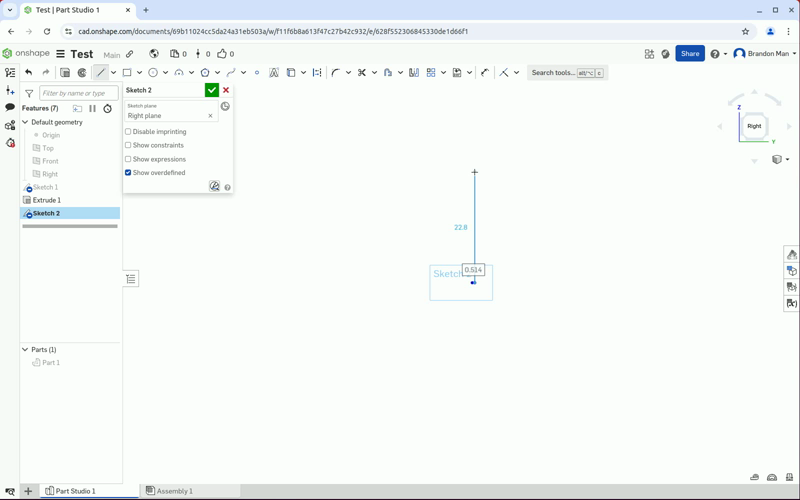
click(474, 171)
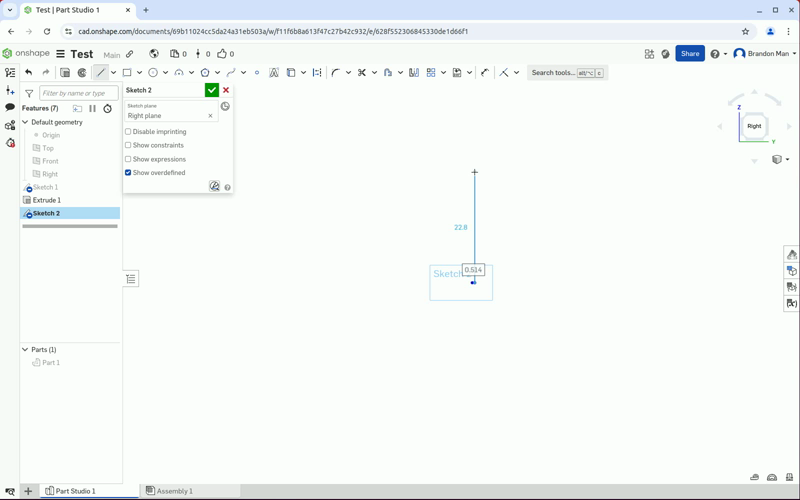
key_up(shift)
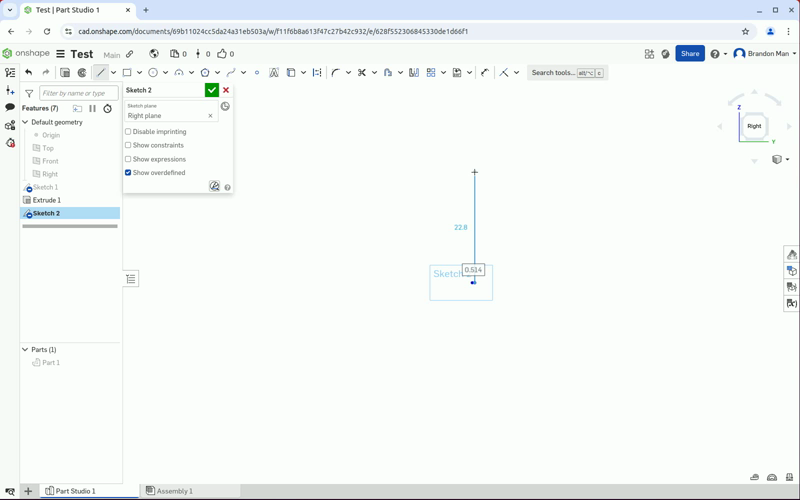
key_down(shift)
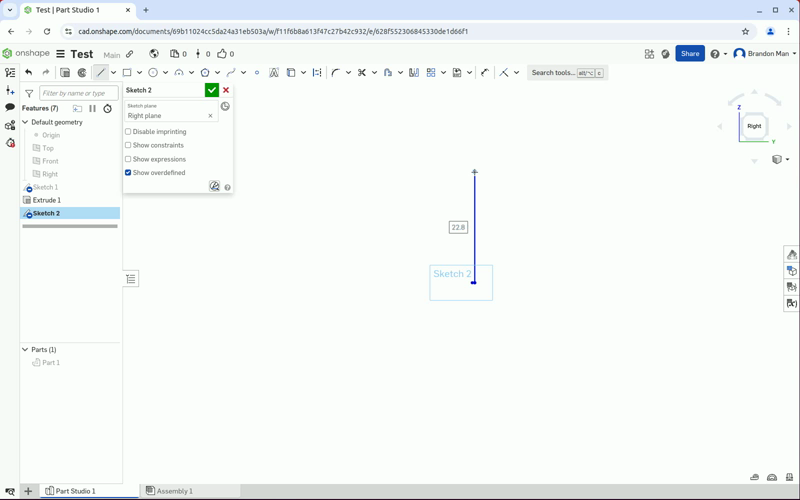
mouse_move(504, 171)
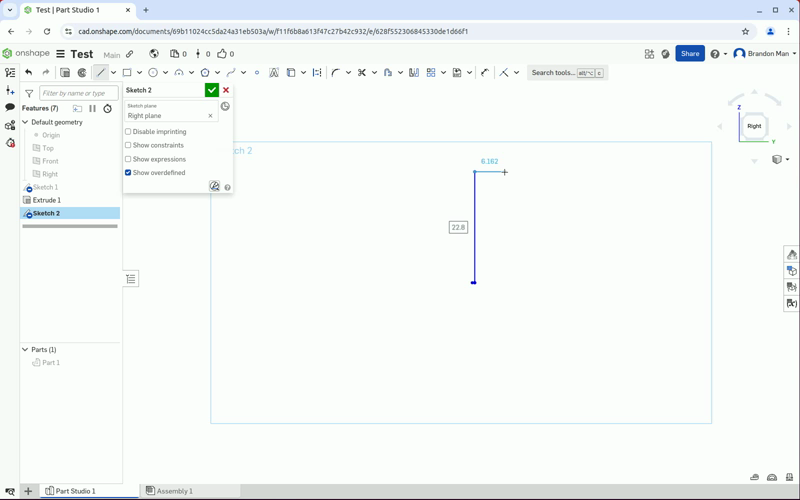
mouse_move(472, 171)
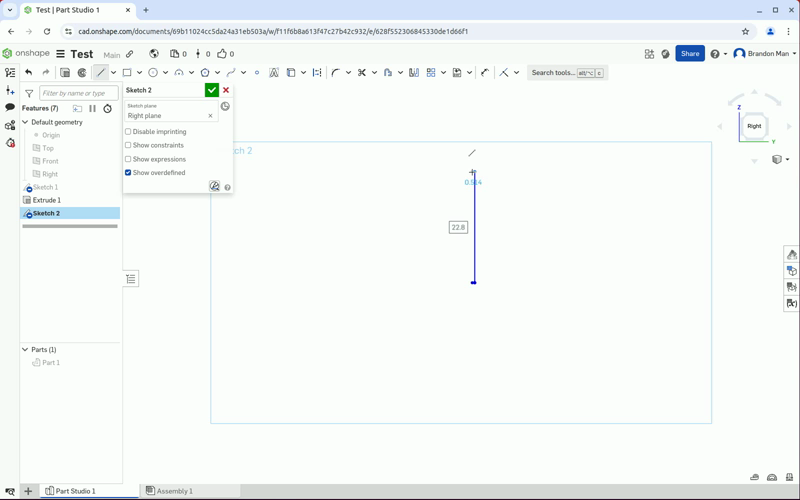
scroll(6)
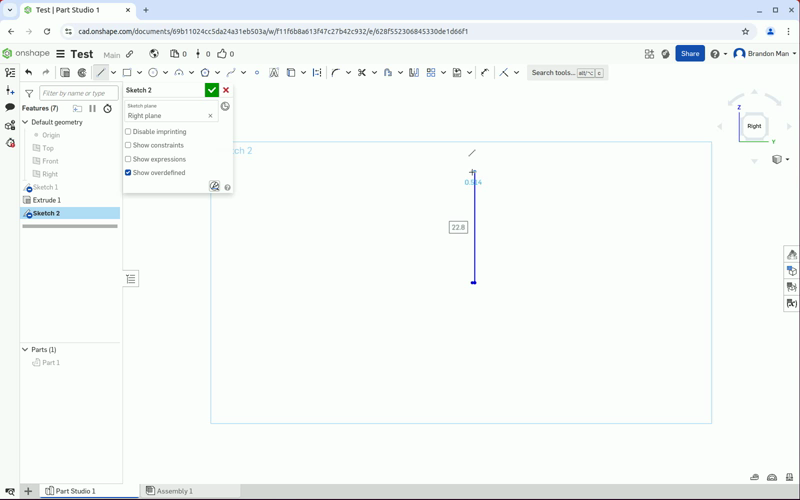
scroll(6)
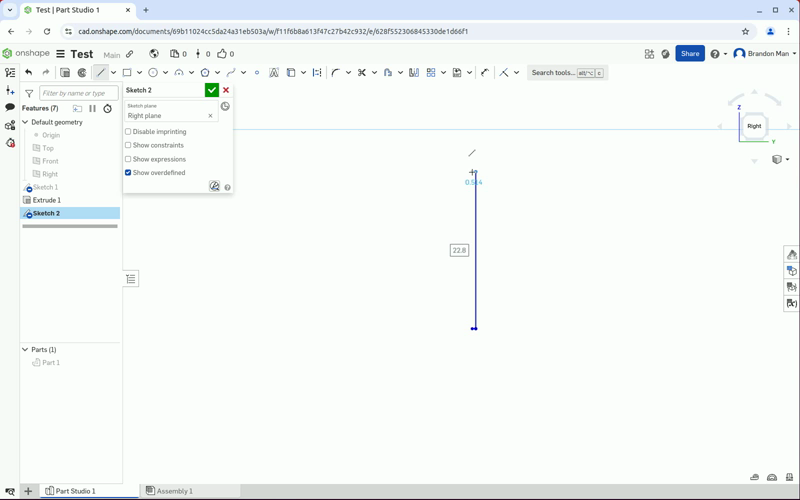
scroll(6)
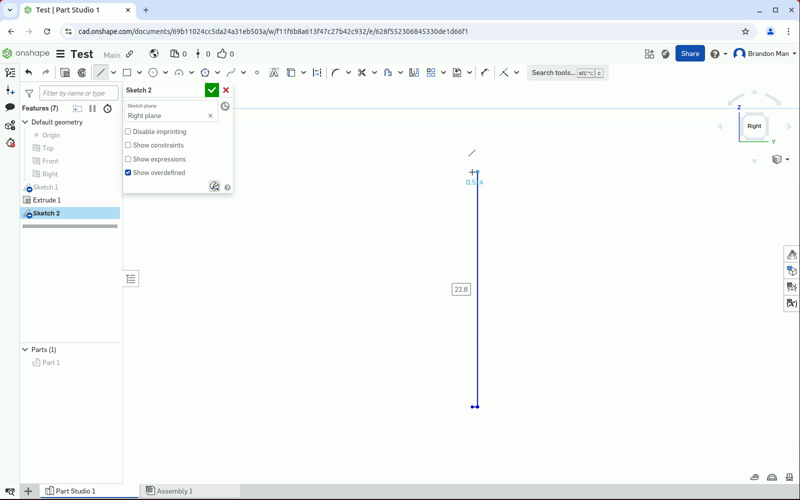
scroll(6)
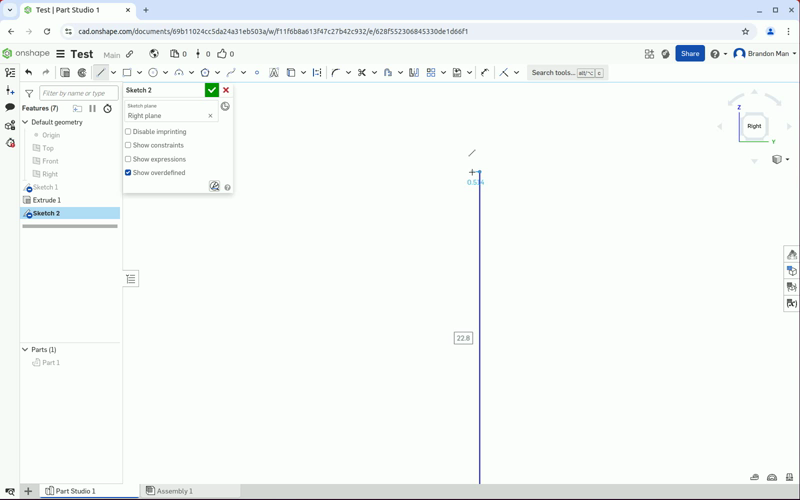
scroll(6)
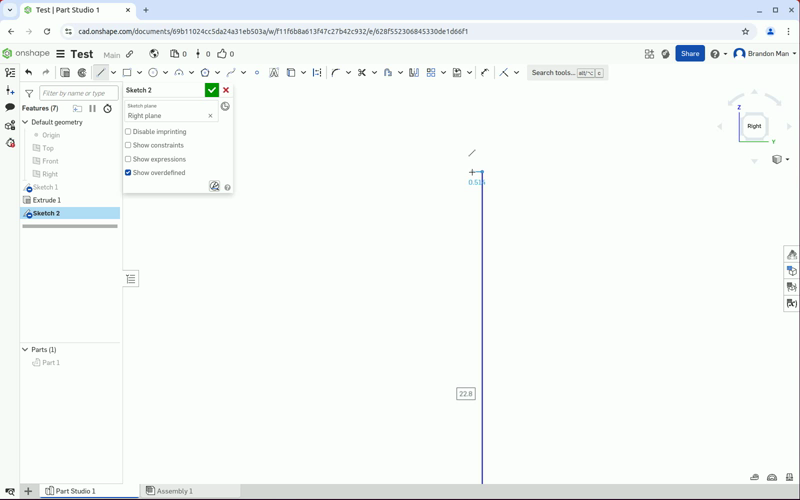
scroll(6)
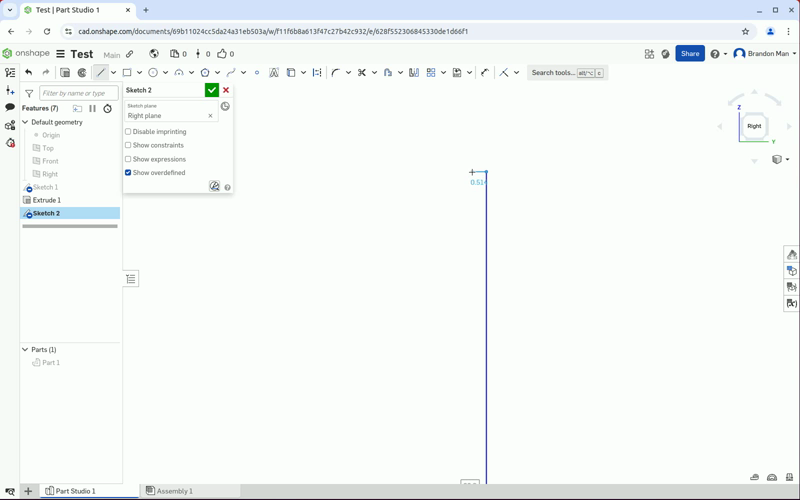
scroll(6)
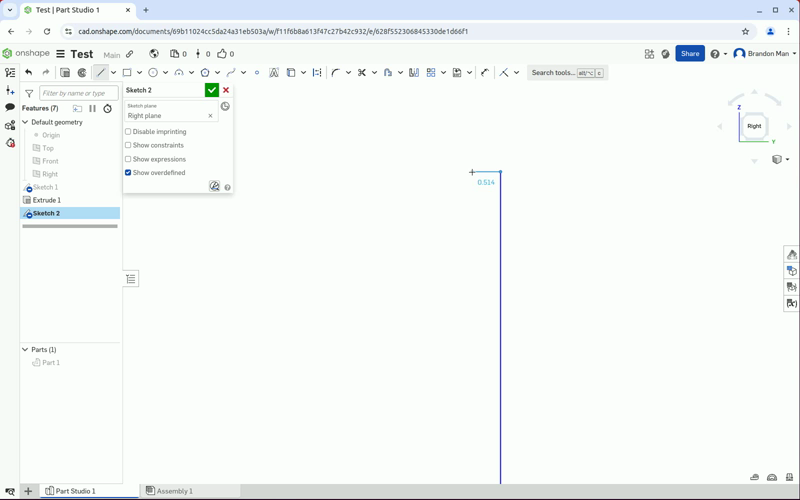
click(472, 171)
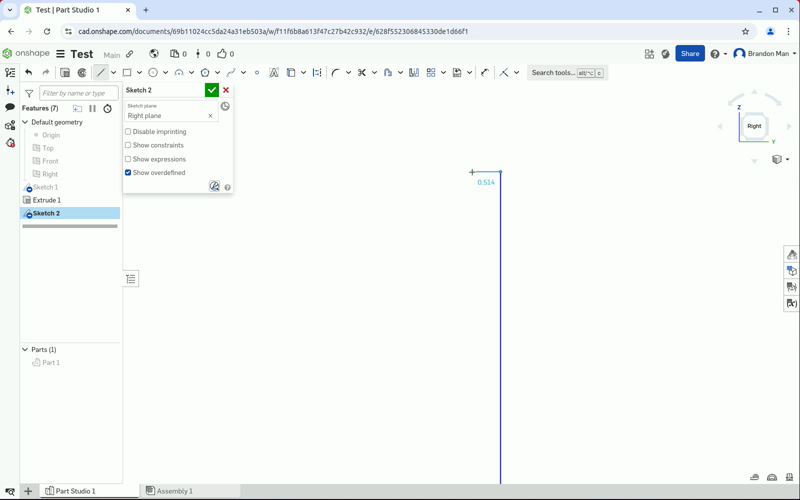
scroll(-6)
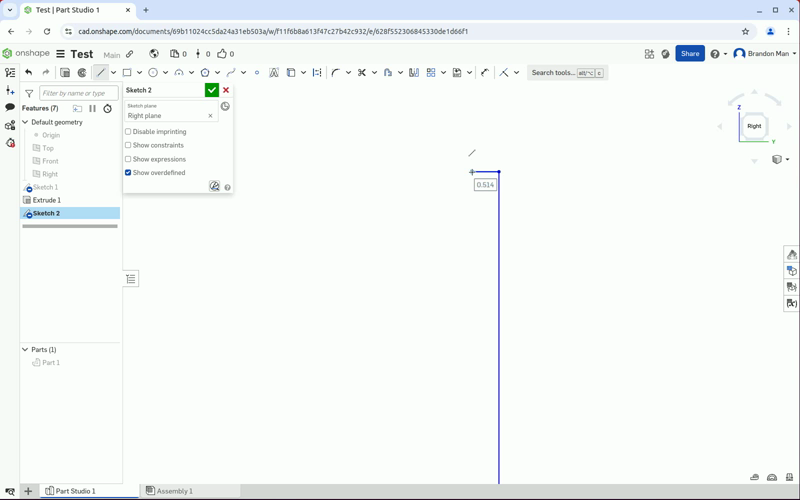
scroll(-6)
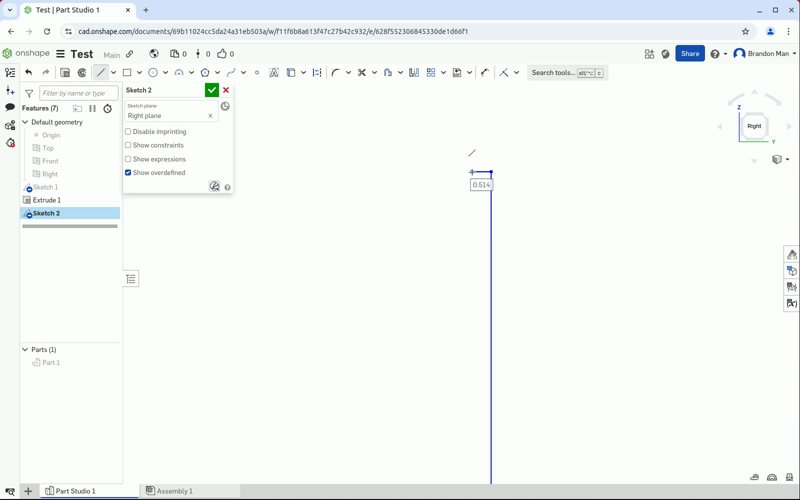
scroll(-6)
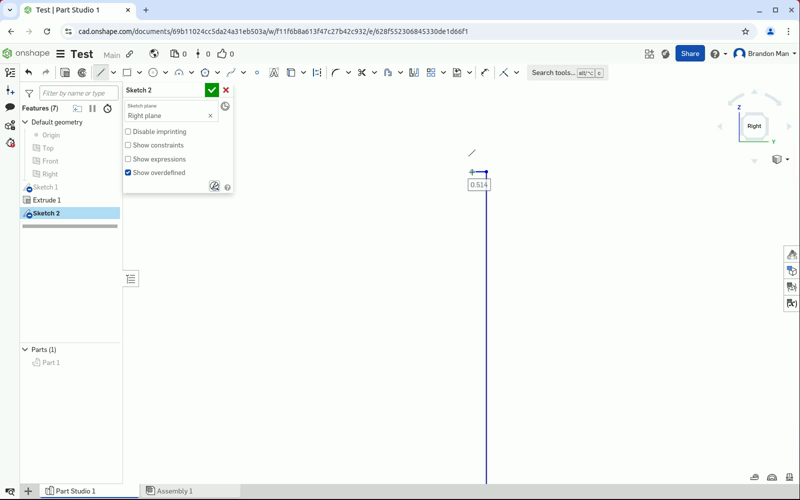
scroll(-6)
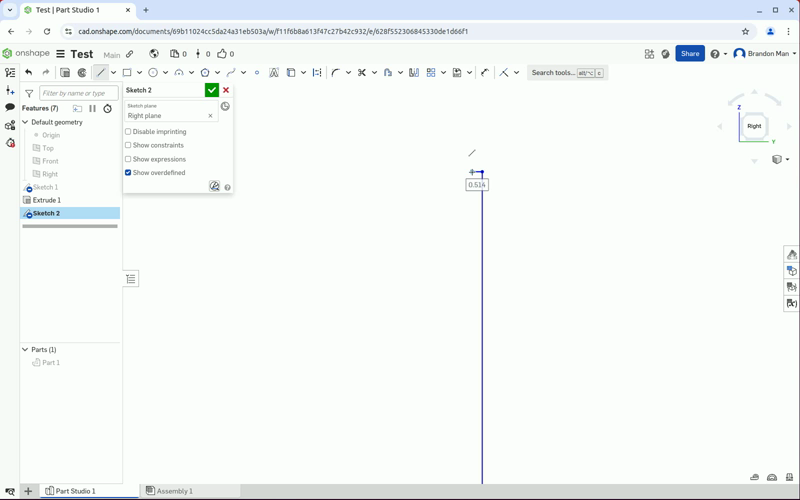
scroll(-6)
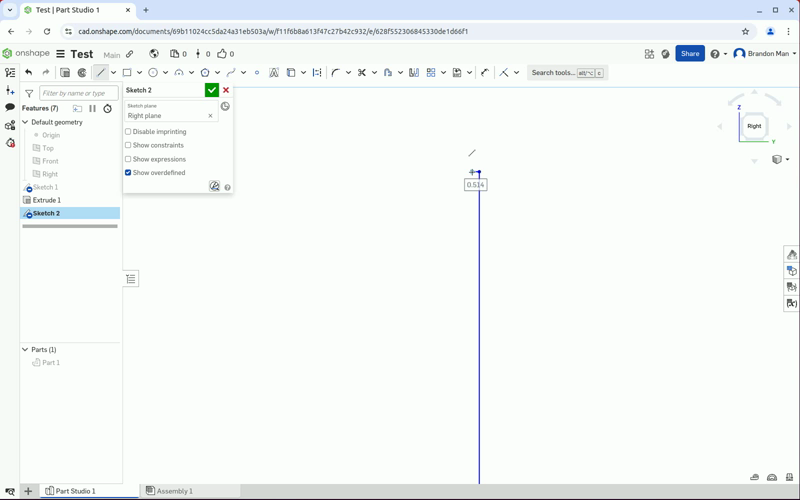
scroll(-6)
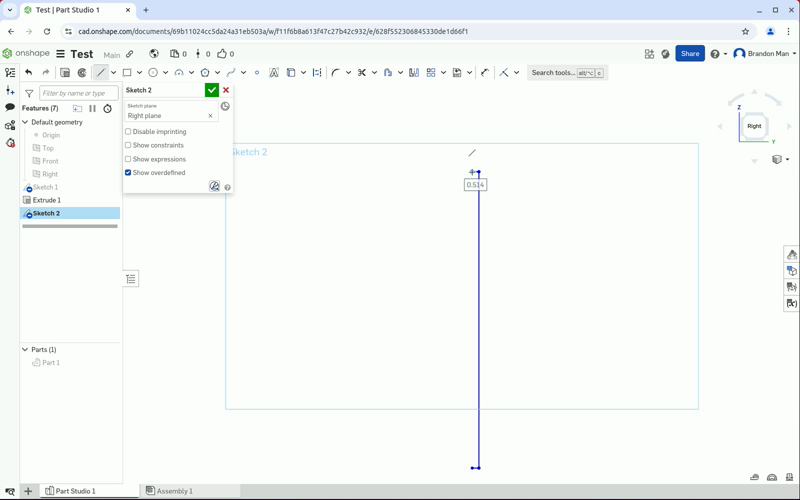
scroll(-6)
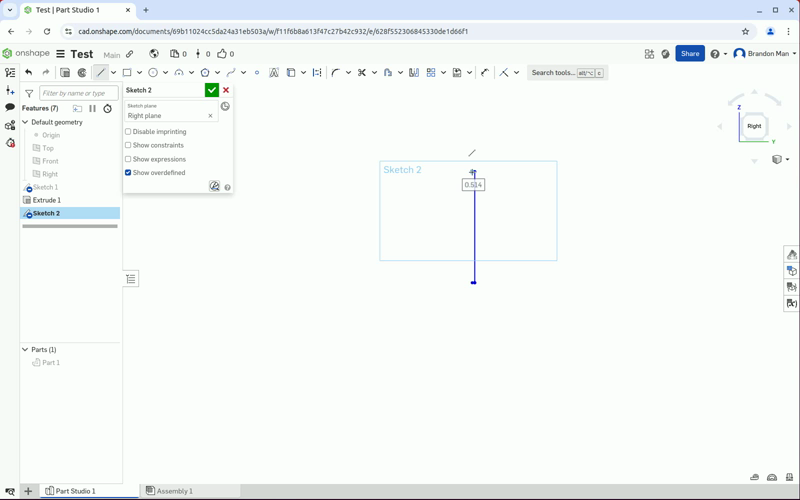
key_up(shift)
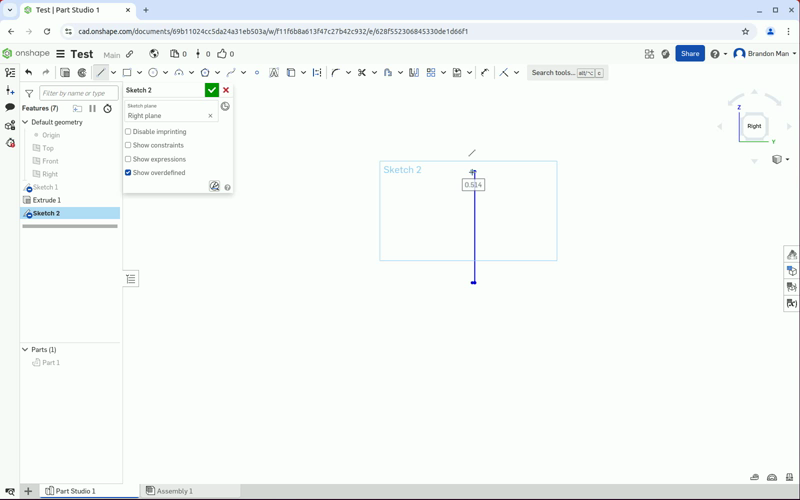
key_down(shift)
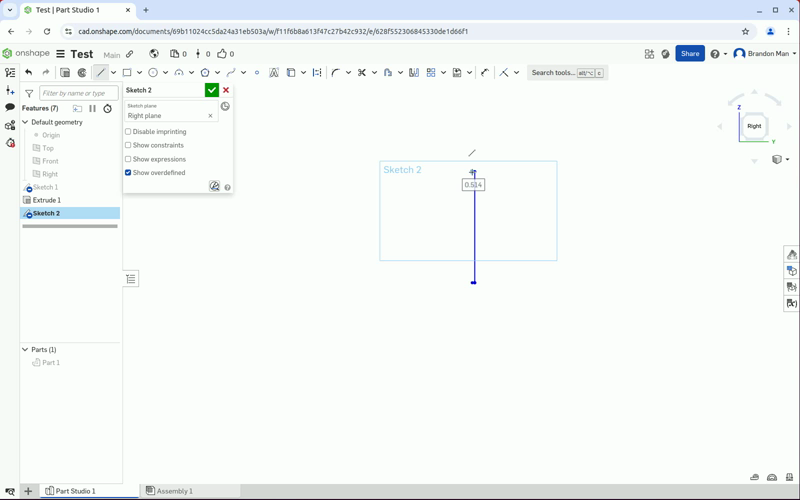
mouse_move(472, 282)
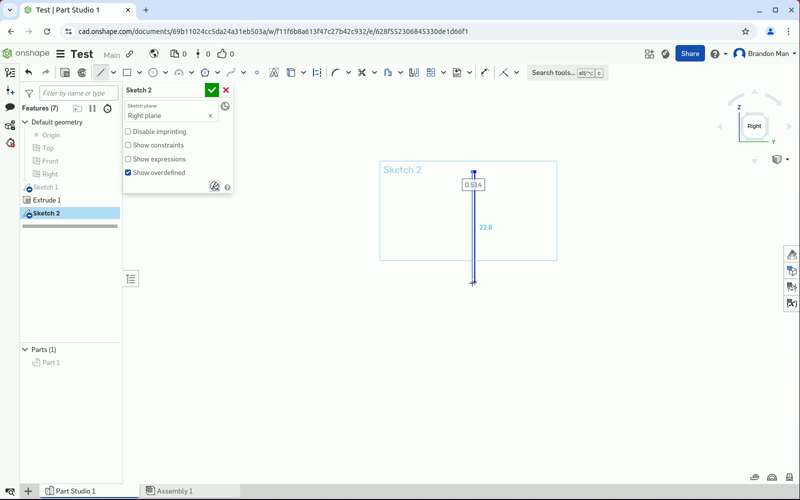
scroll(6)
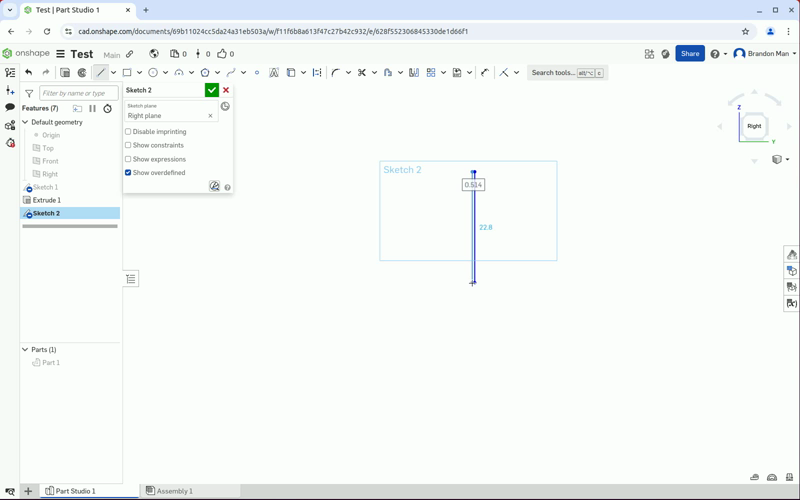
scroll(6)
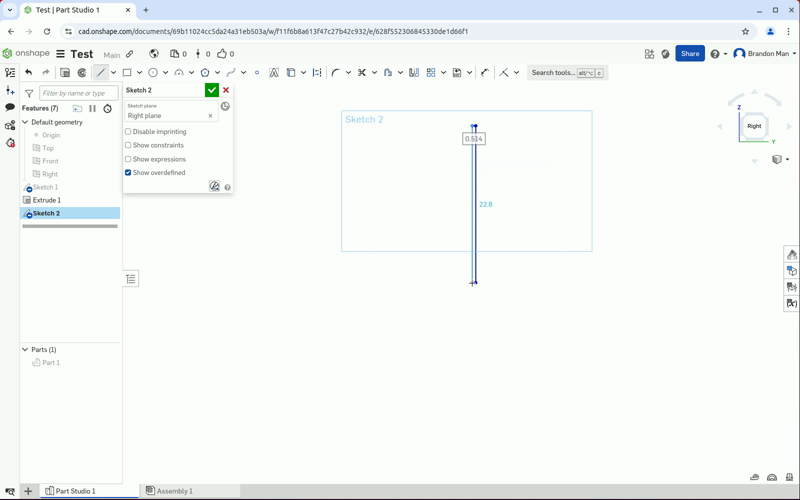
scroll(6)
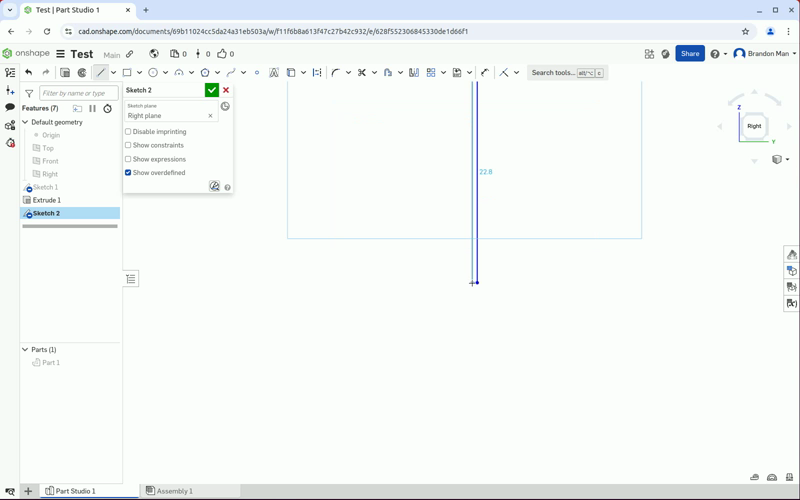
scroll(6)
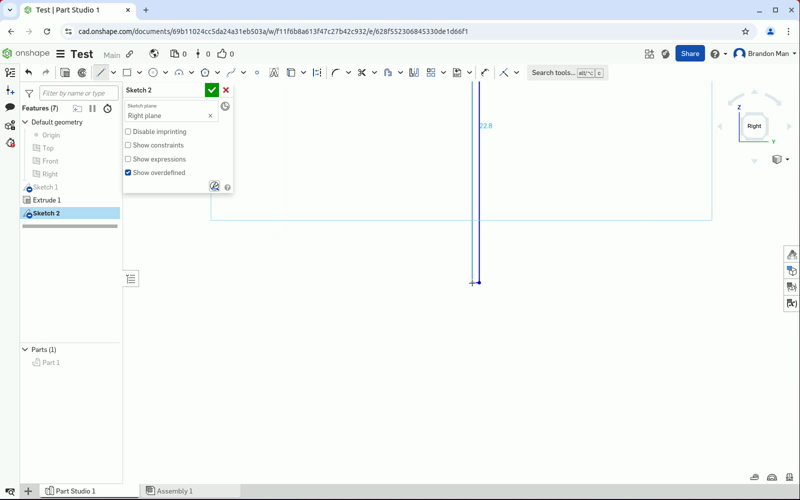
scroll(6)
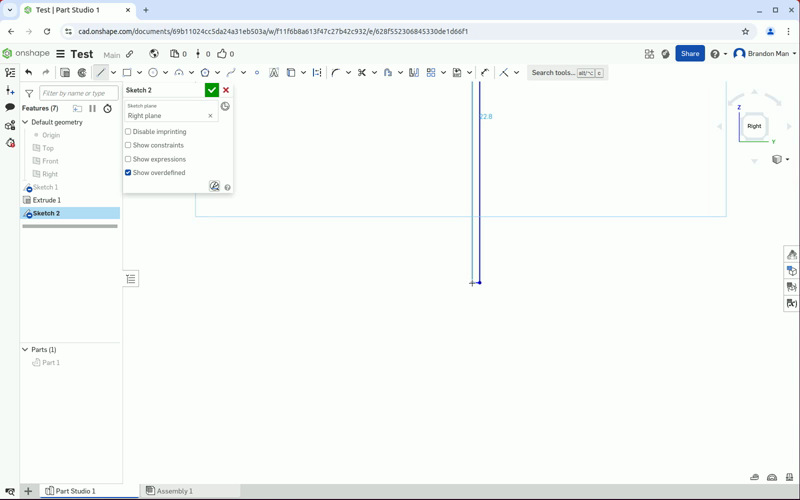
scroll(6)
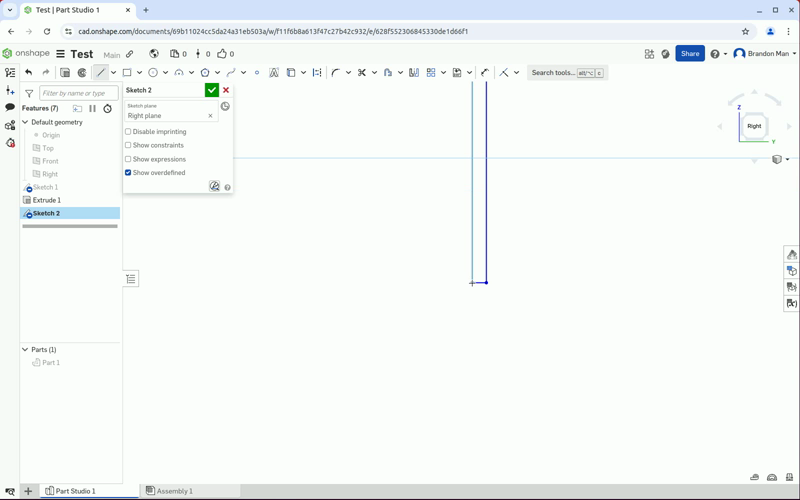
scroll(6)
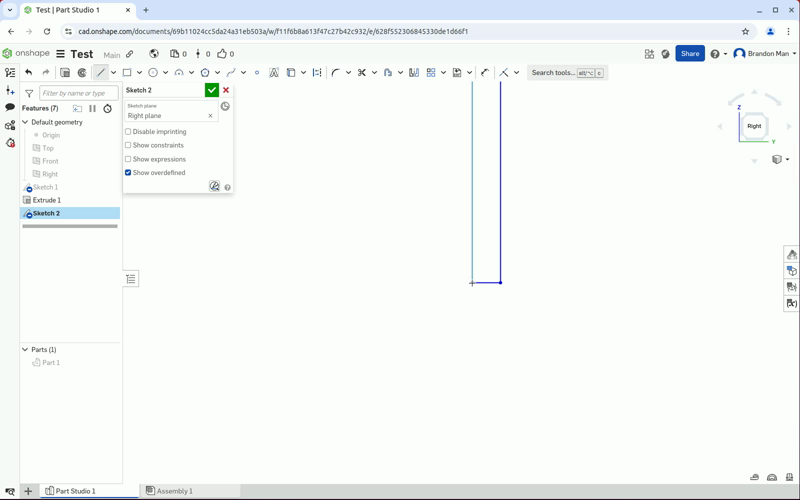
key_up(shift)
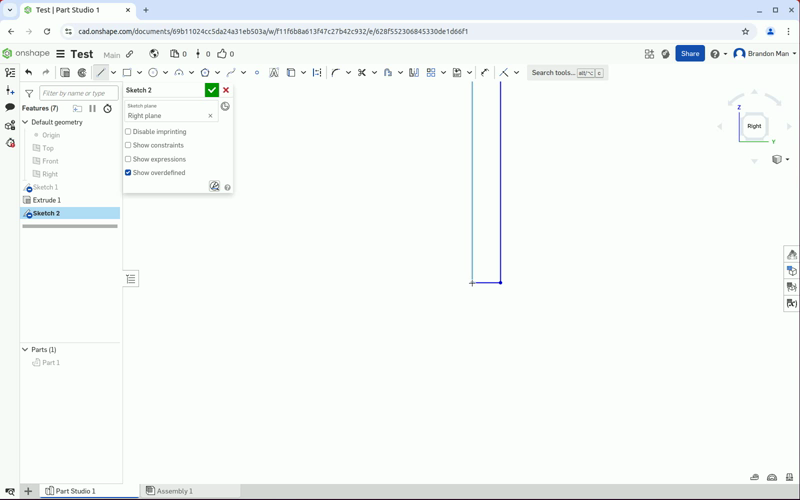
click(472, 282)
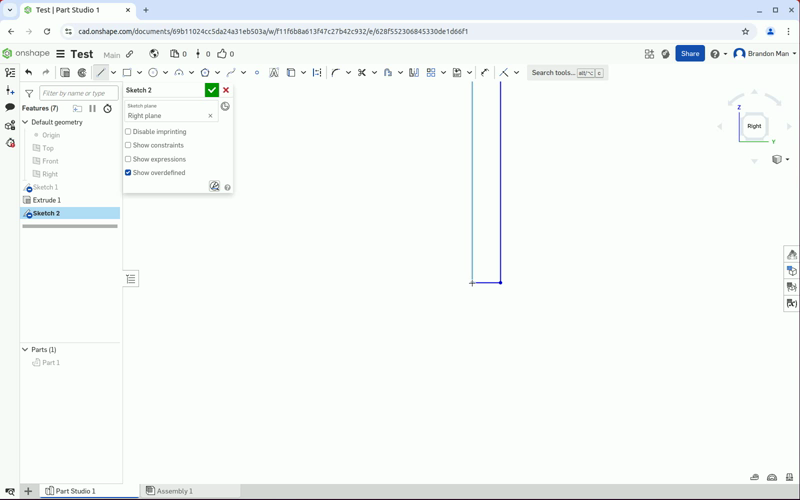
scroll(-6)
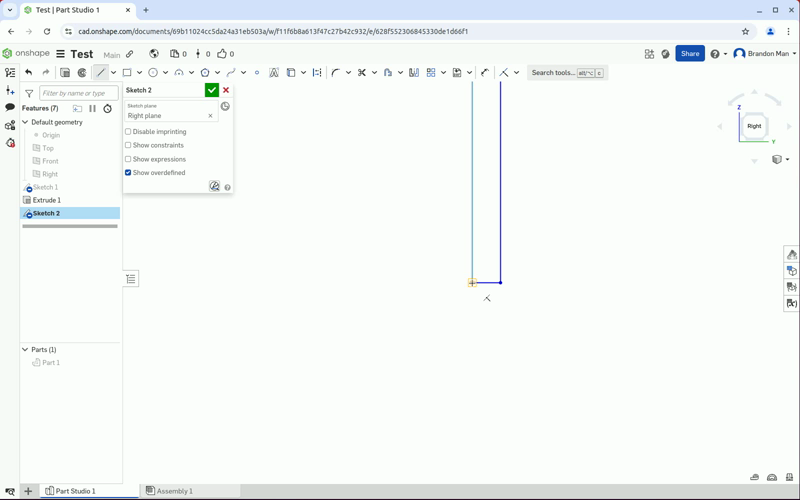
scroll(-6)
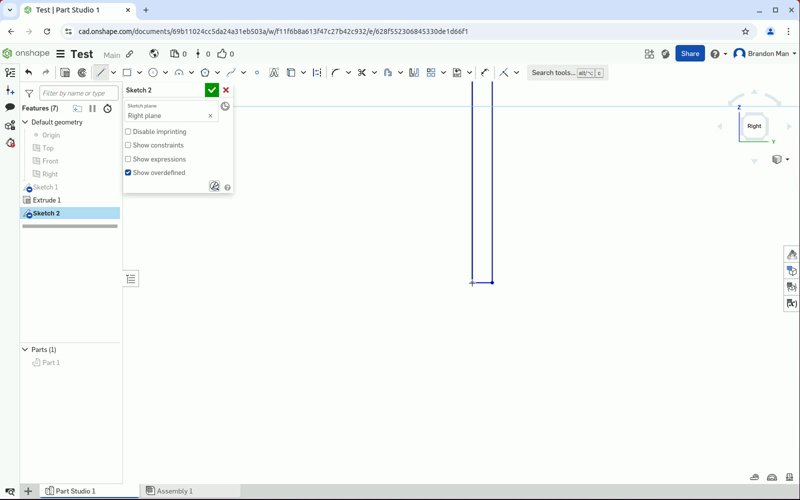
scroll(-6)
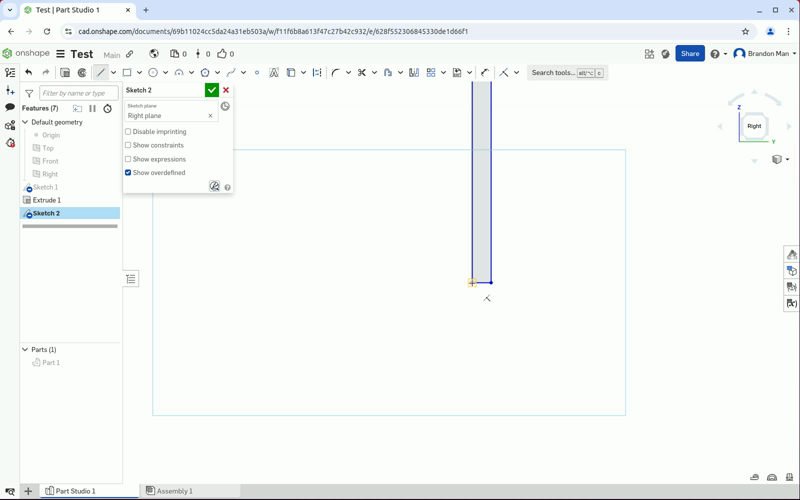
scroll(-6)
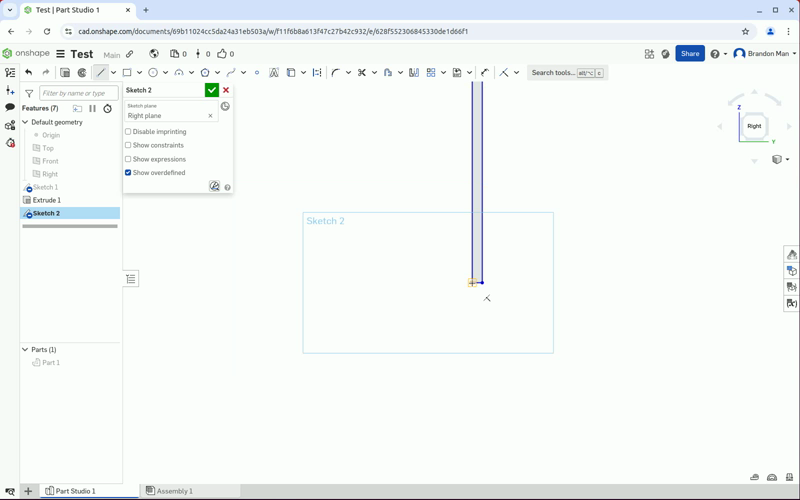
scroll(-6)
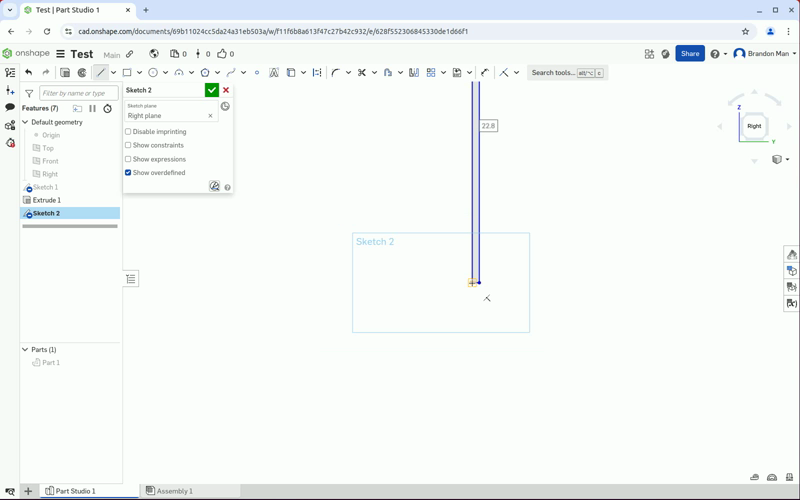
scroll(-6)
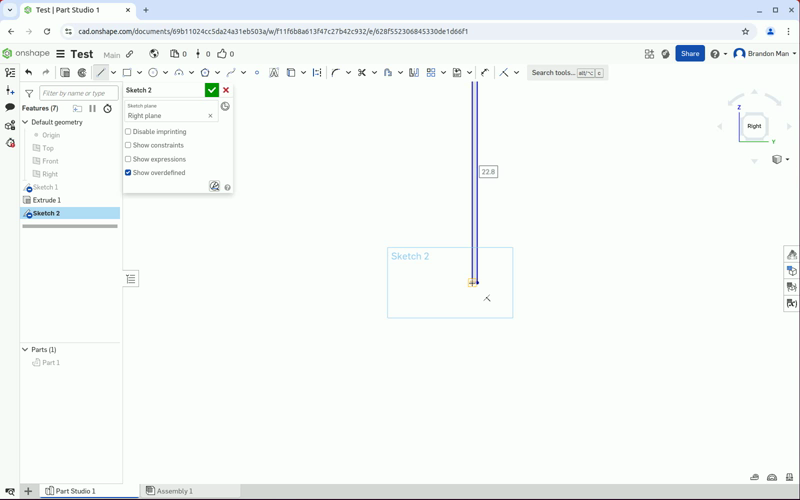
scroll(-6)
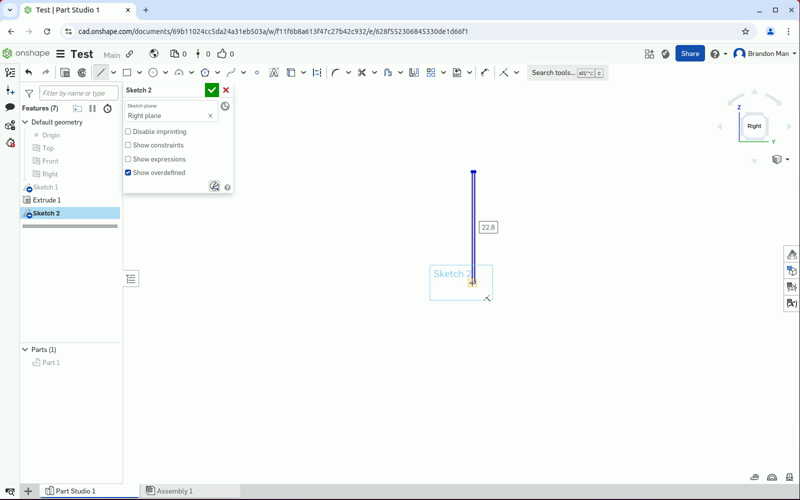
key(esc)
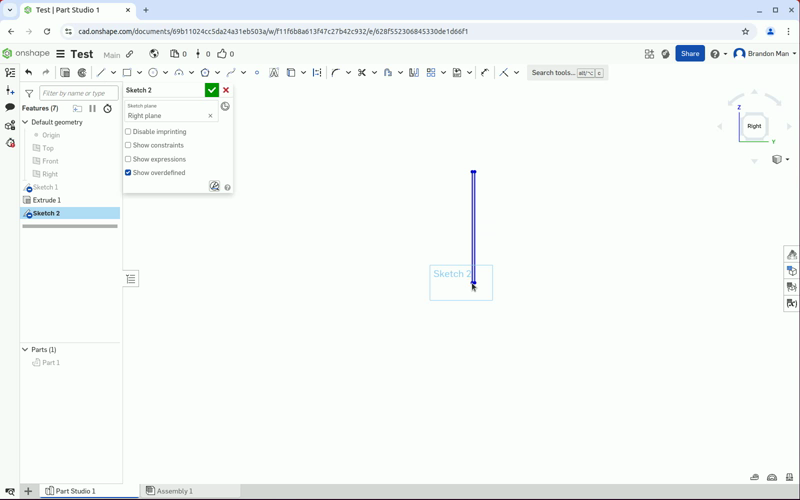
mouse_move(472, 282)
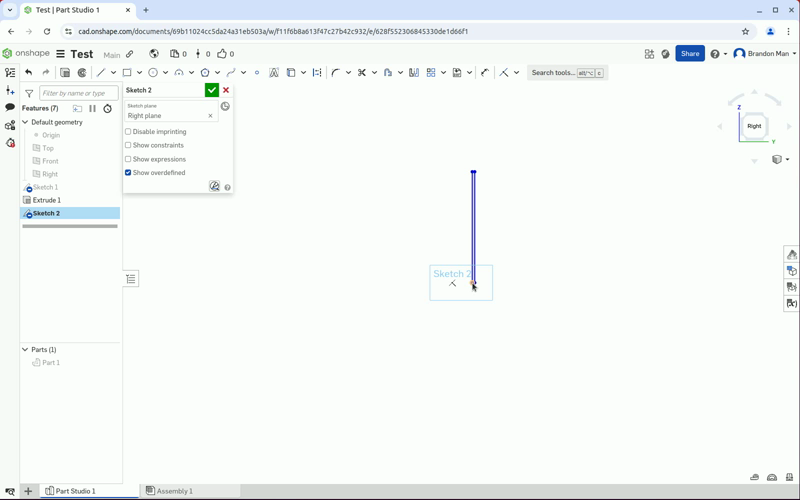
scroll(6)
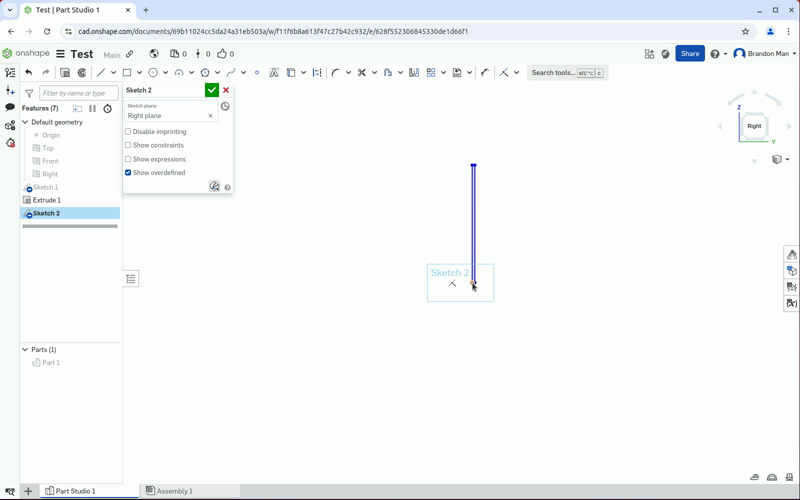
scroll(6)
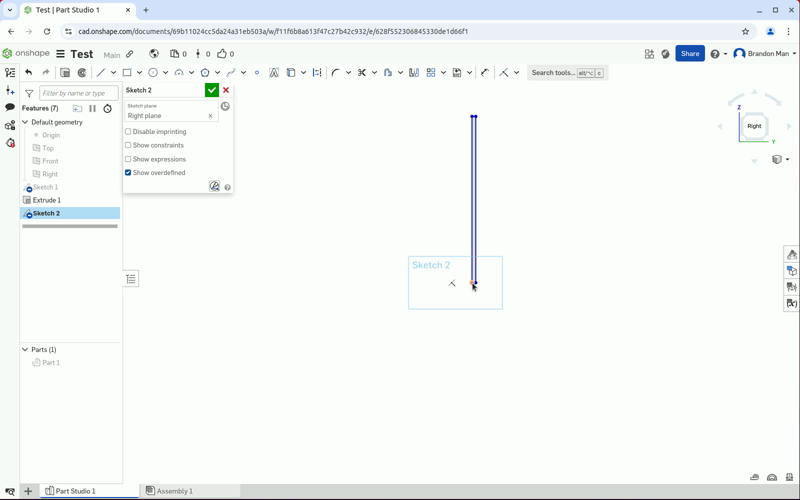
scroll(6)
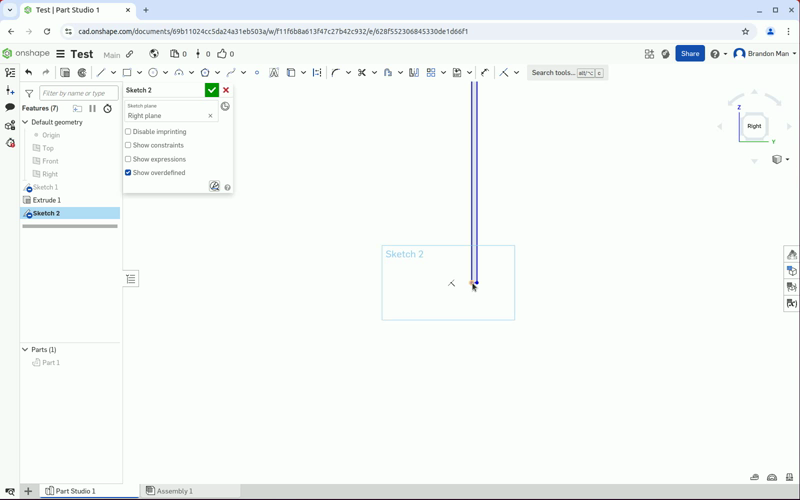
scroll(6)
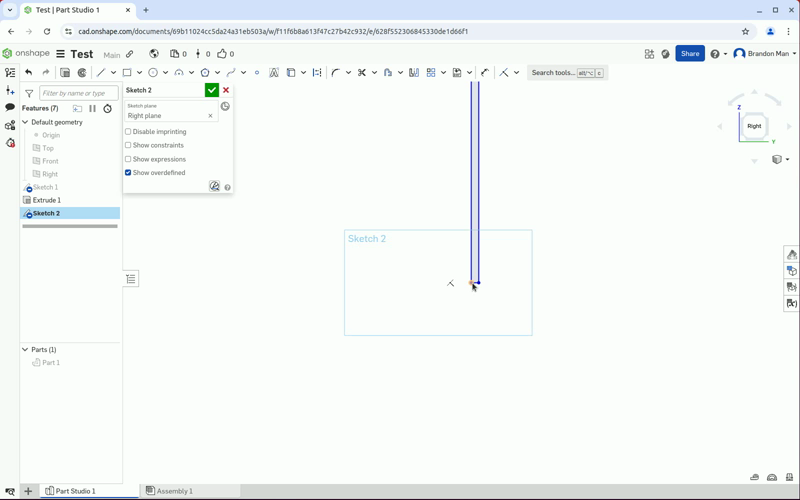
scroll(6)
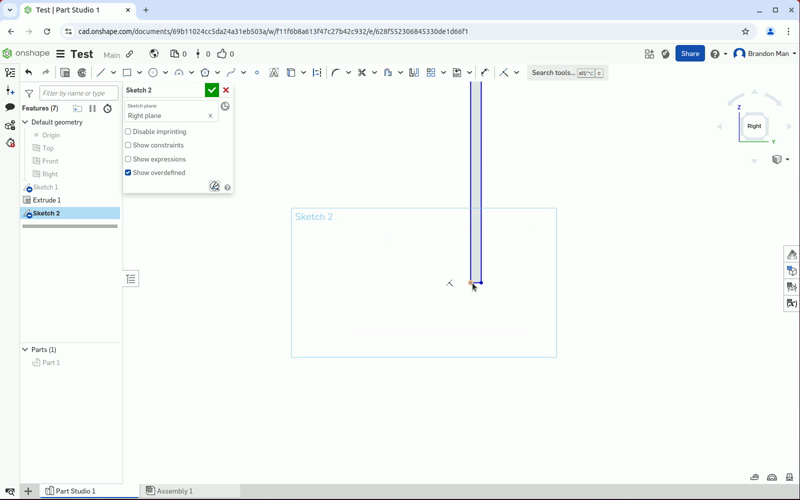
scroll(6)
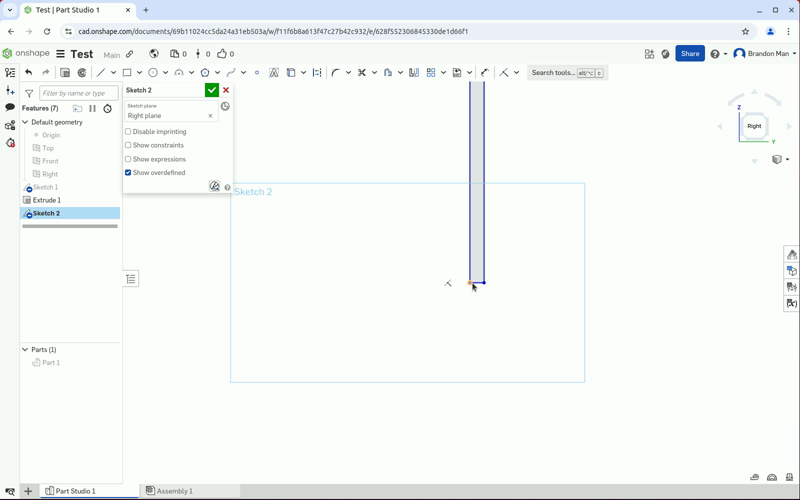
scroll(6)
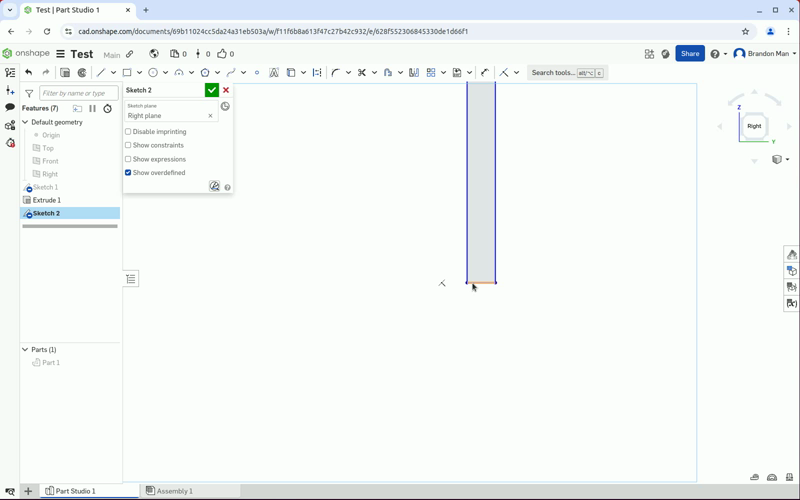
click(472, 282)
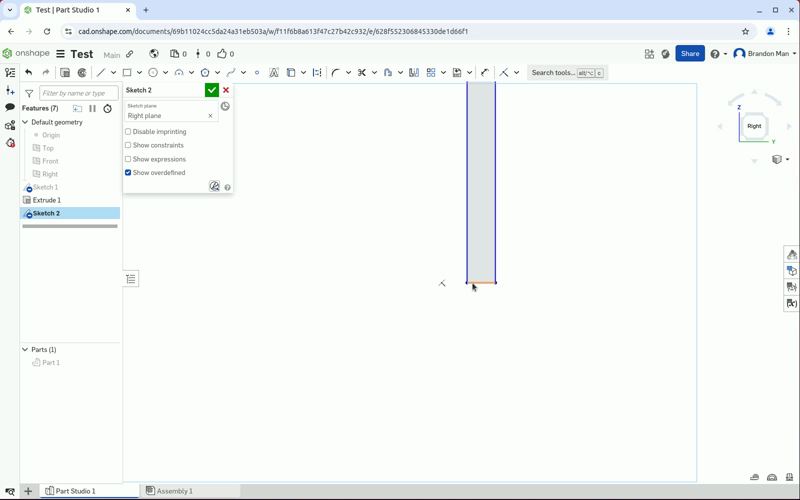
scroll(-6)
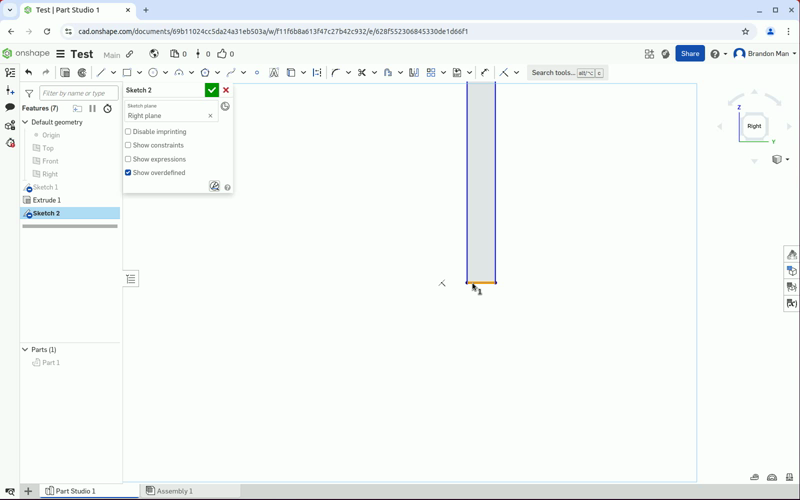
scroll(-6)
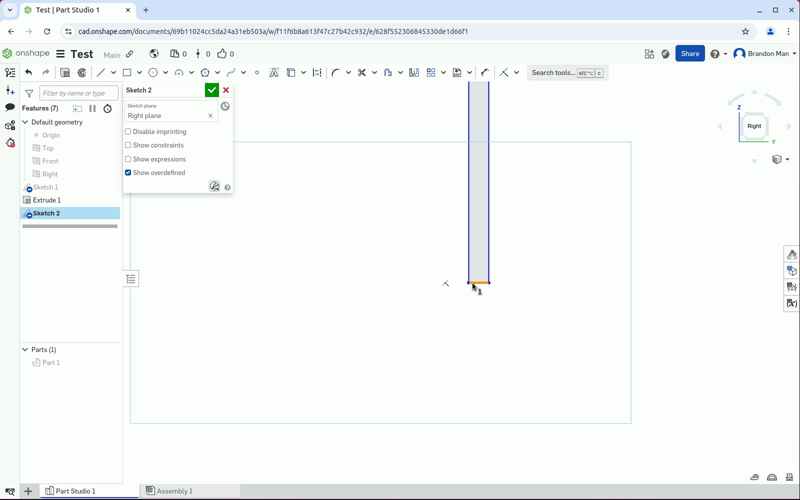
scroll(-6)
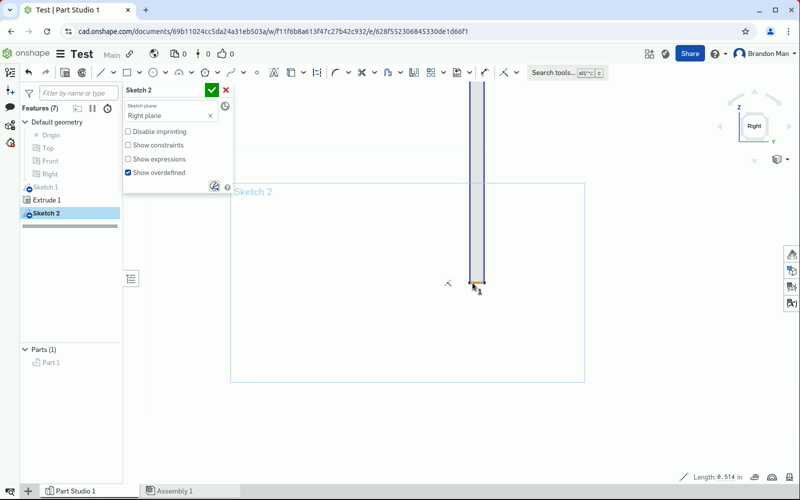
scroll(-6)
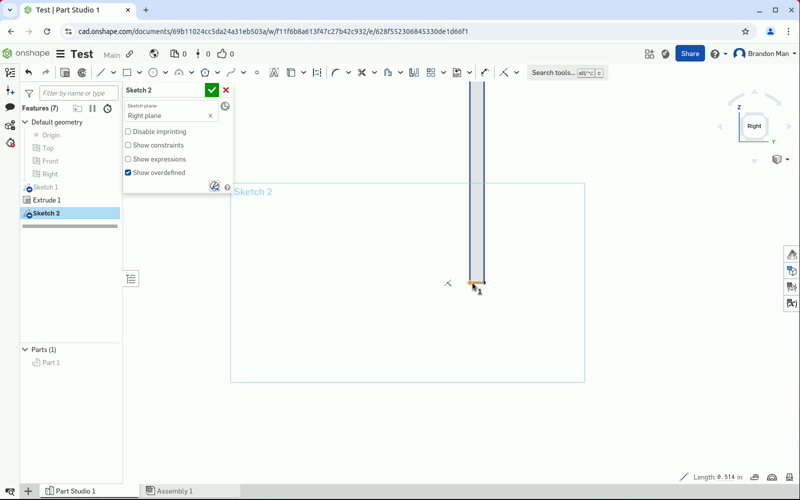
scroll(-6)
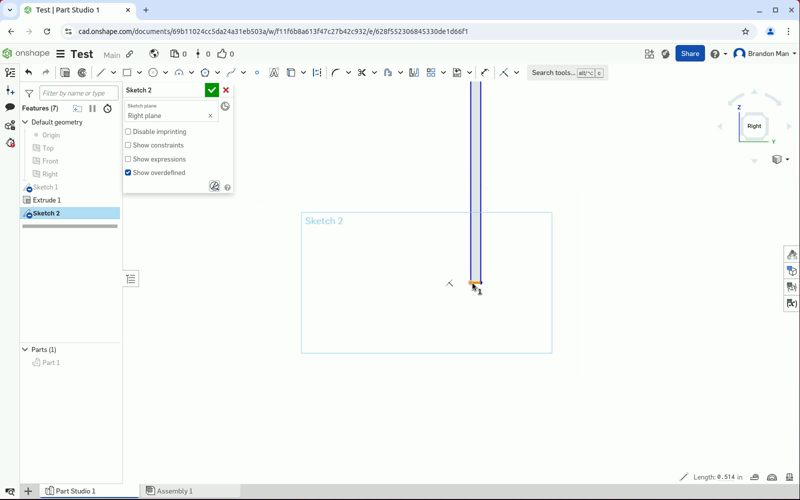
scroll(-6)
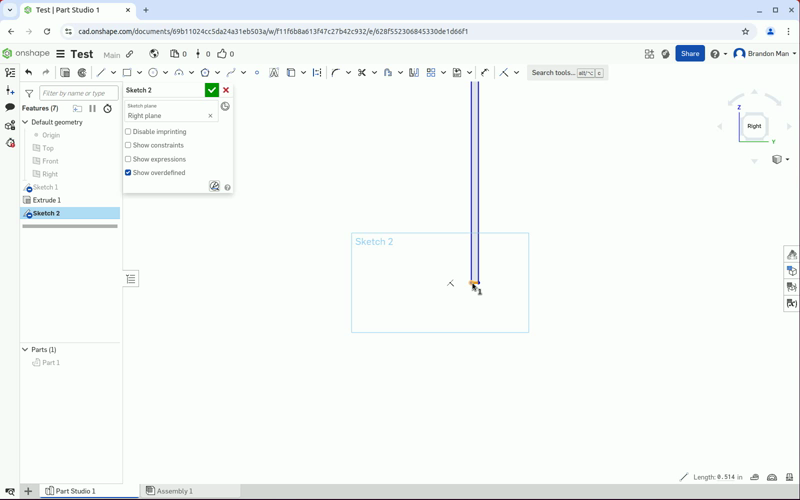
scroll(-6)
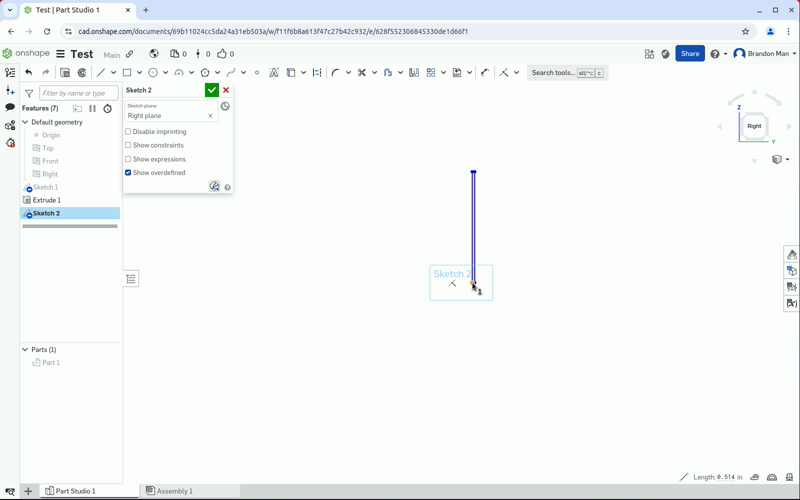
mouse_move(73, 352)
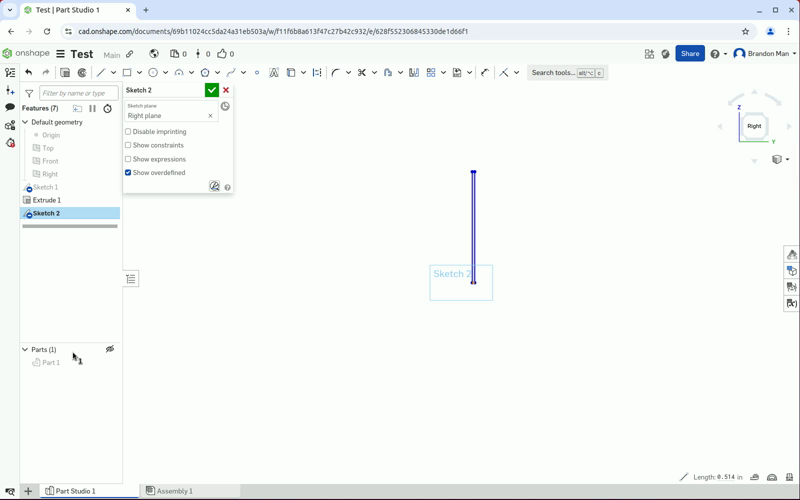
key(shift+y)
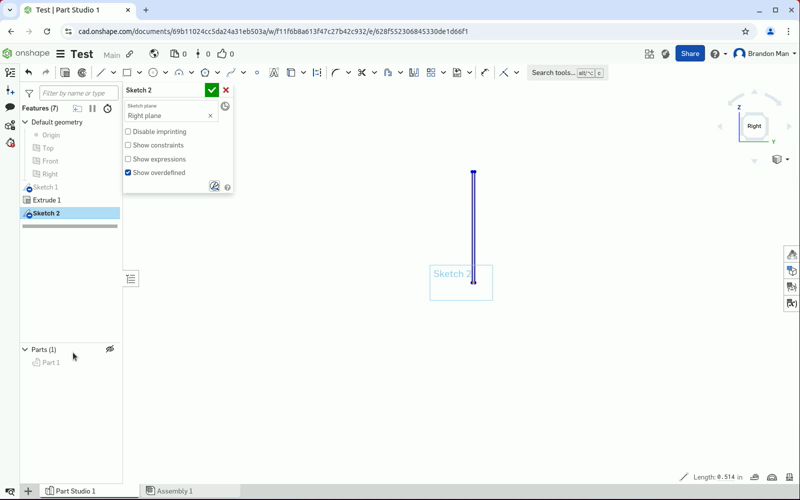
key(shift+e)
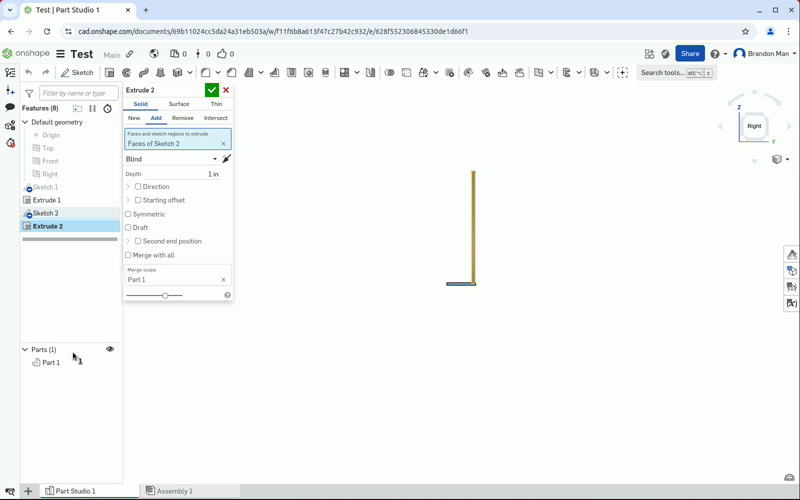
mouse_move(143, 106)
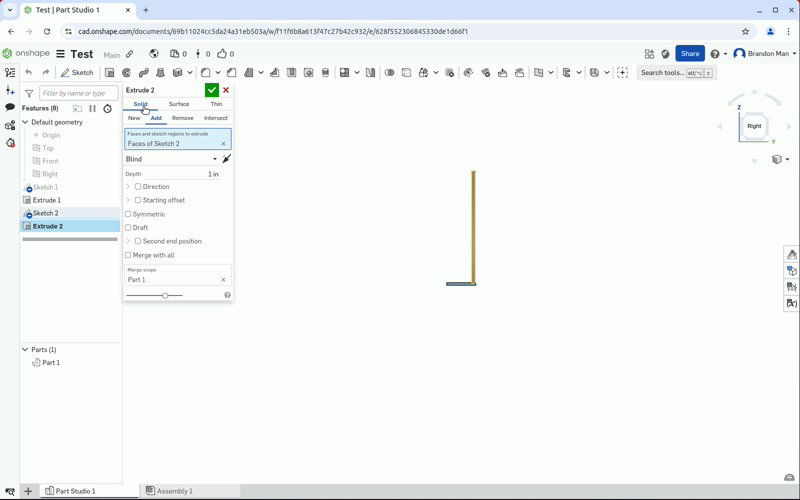
click(143, 106)
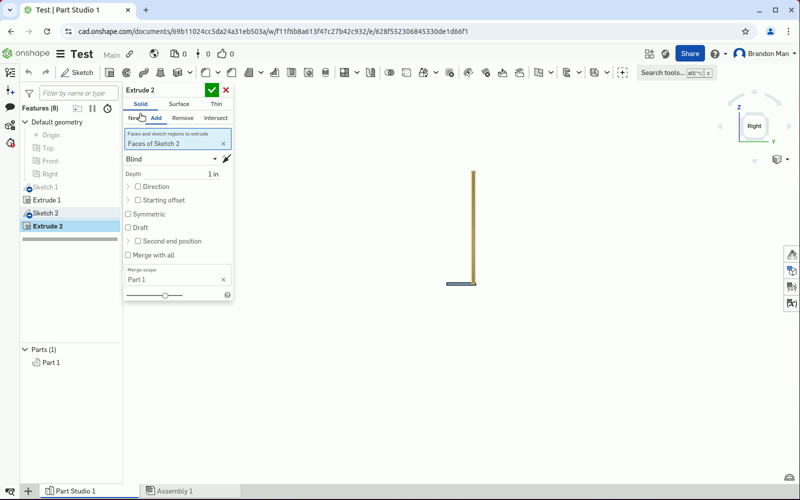
mouse_move(137, 120)
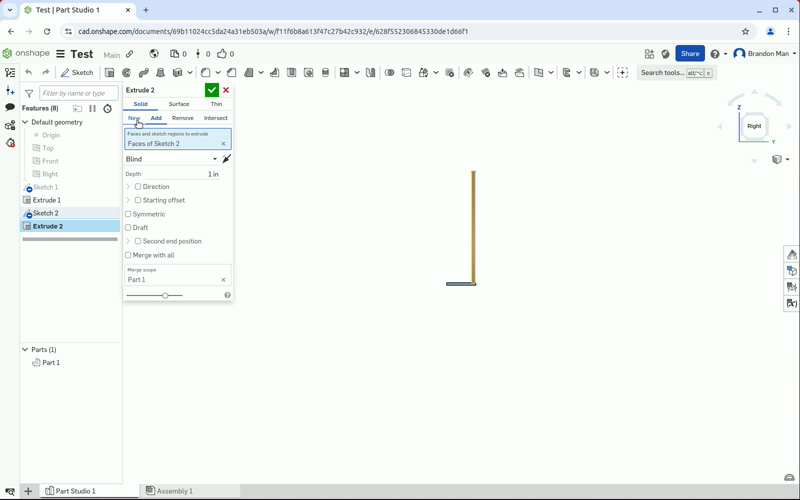
click(137, 120)
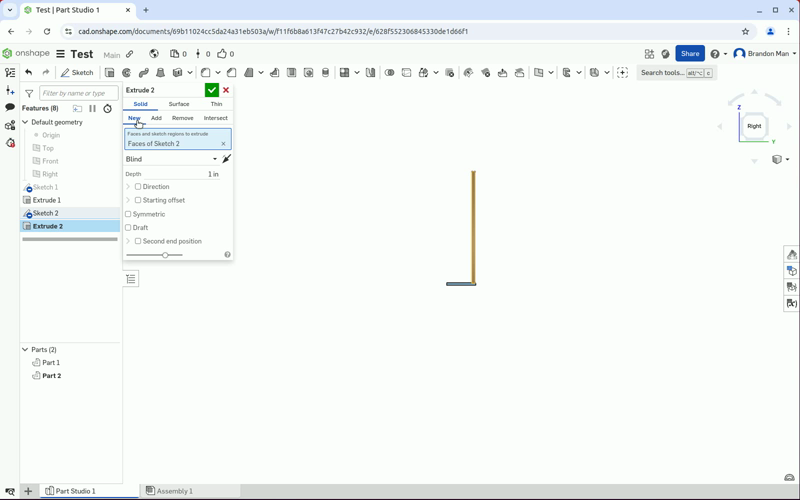
key(tab, 4)
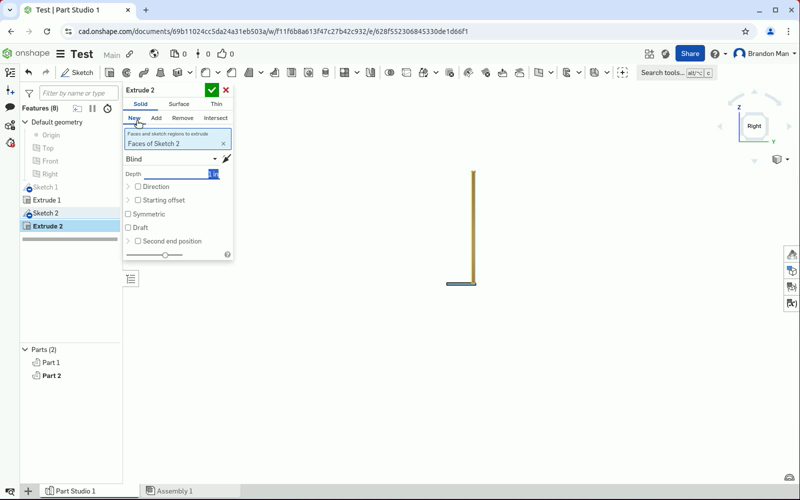
text(1.204)
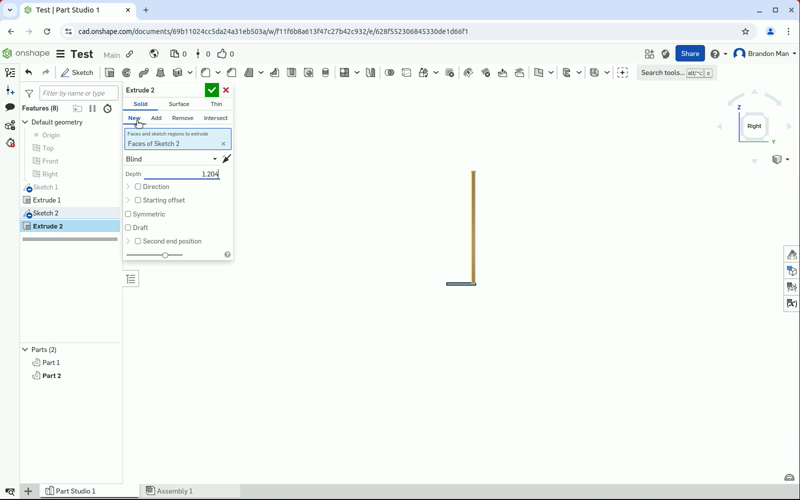
key(enter)
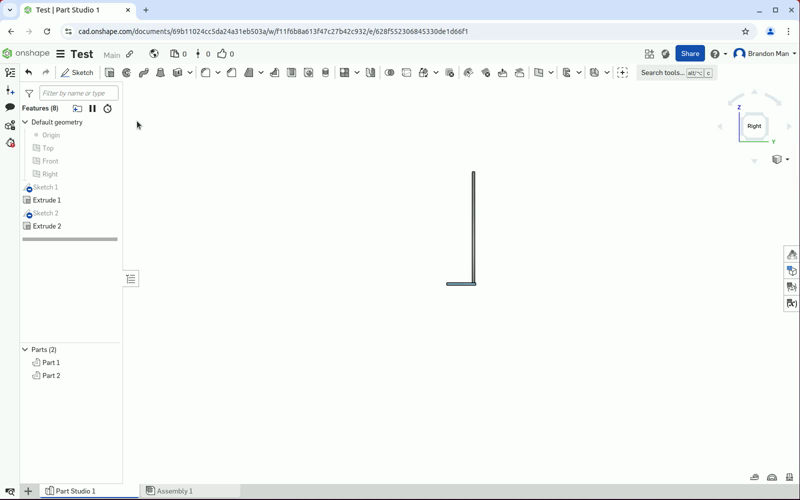
key(shift+h)
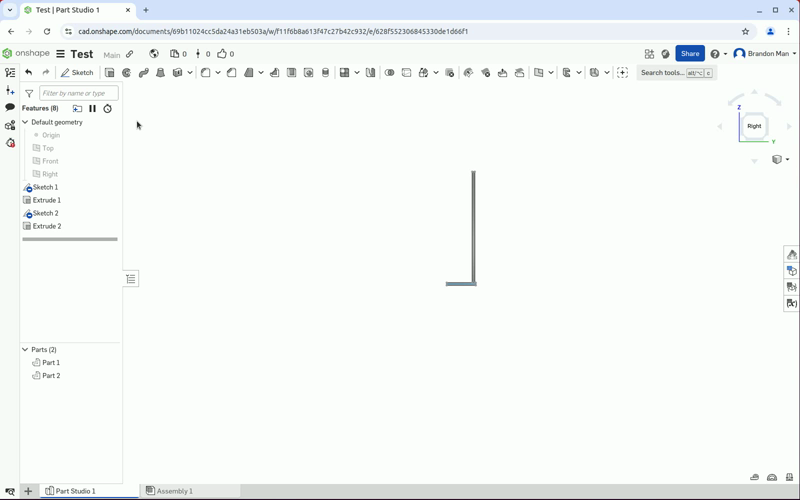
key(shift+h)
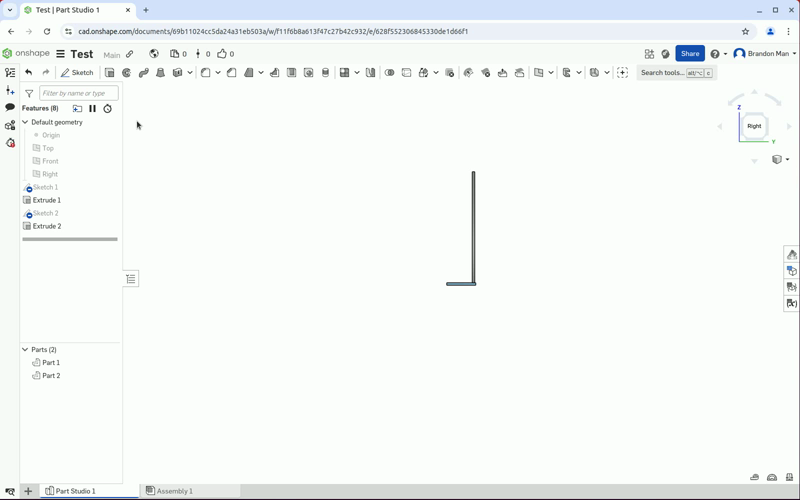
mouse_move(73, 189)
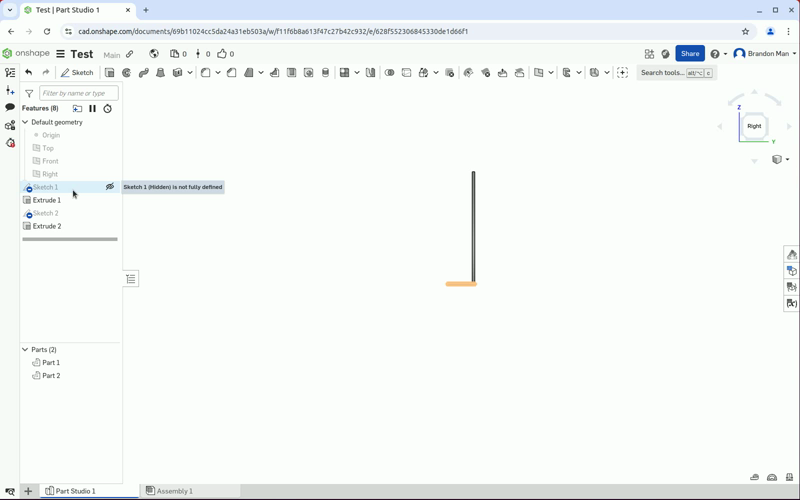
click(73, 189)
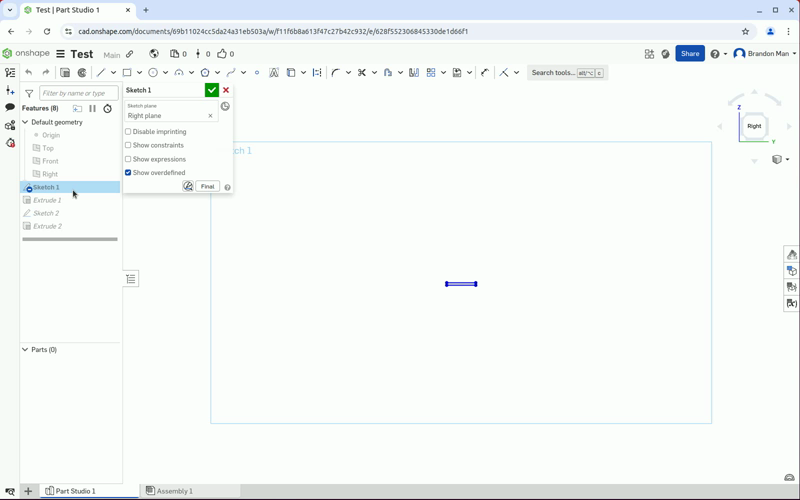
mouse_move(229, 92)
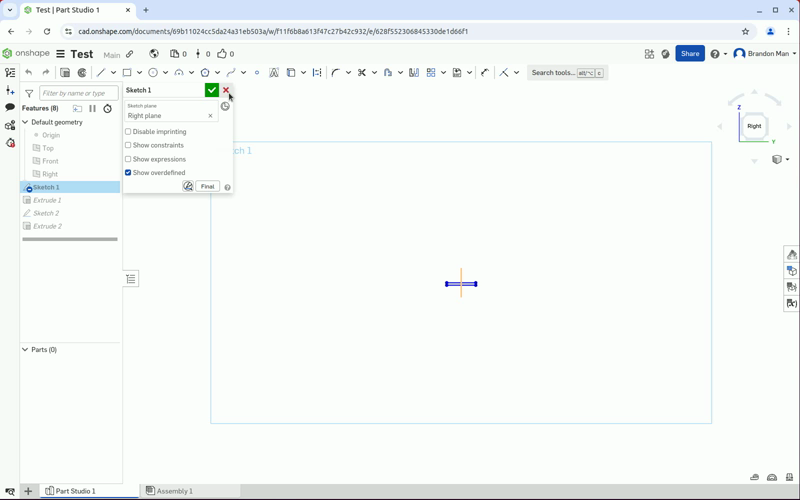
click(229, 92)
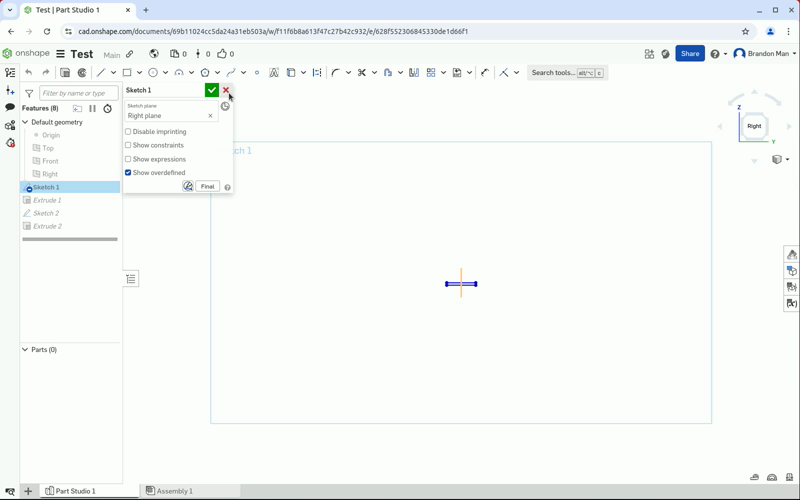
key(shift+s)
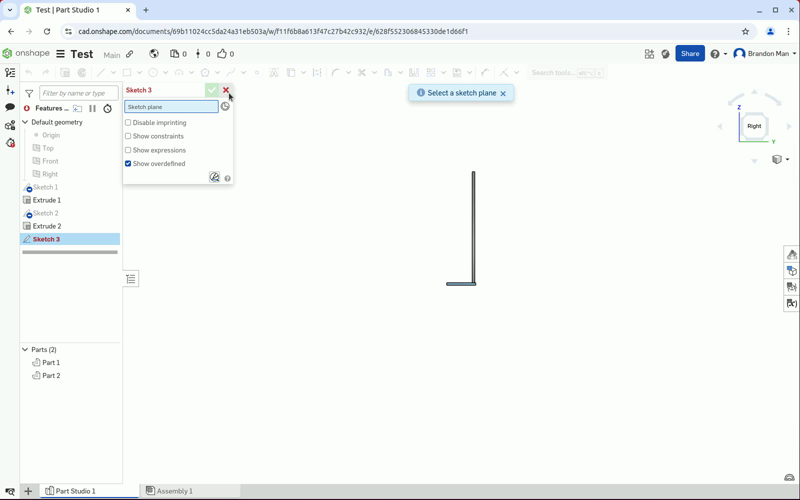
mouse_move(73, 176)
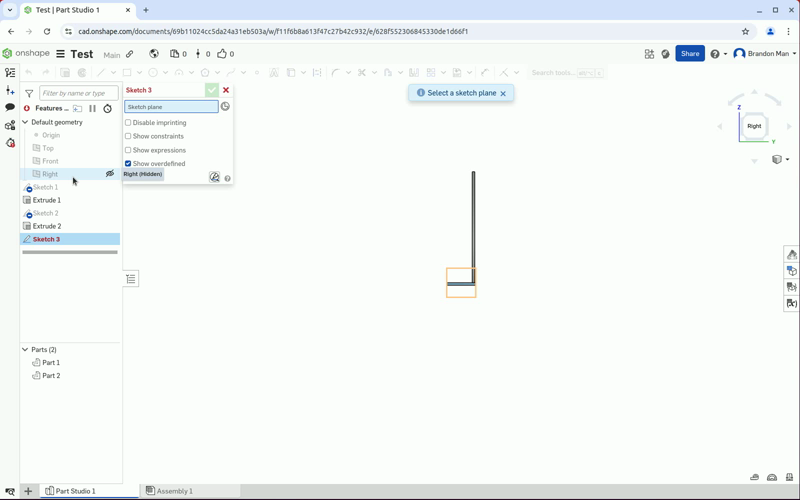
click(73, 176)
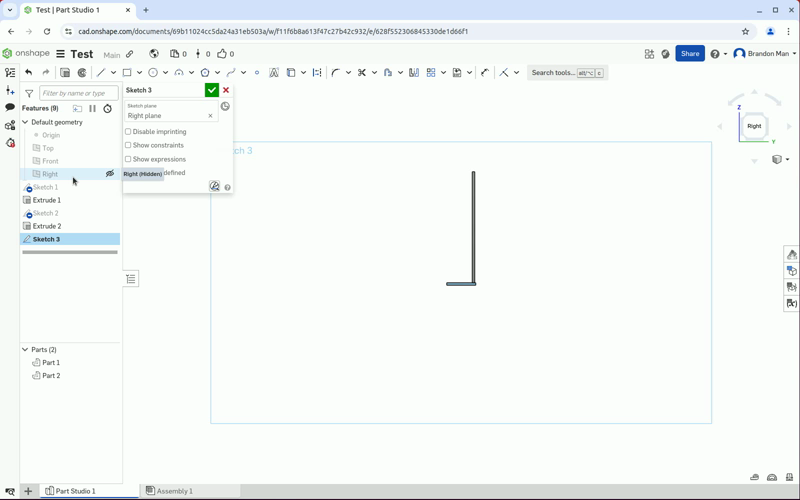
mouse_move(73, 352)
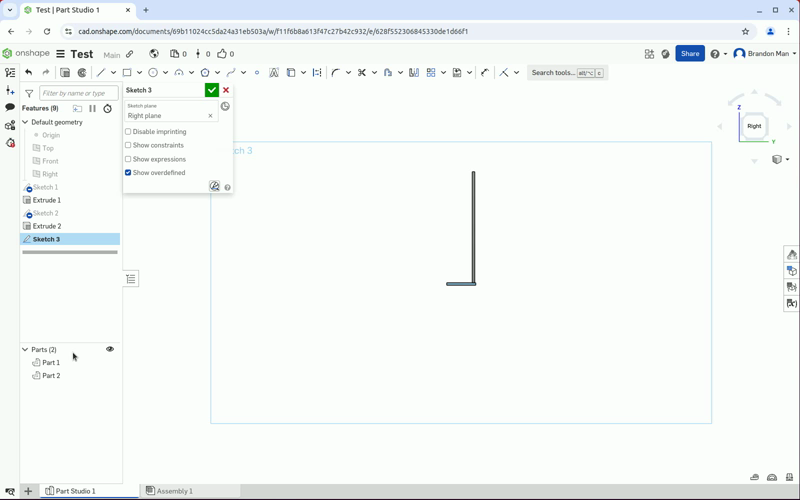
key(y)
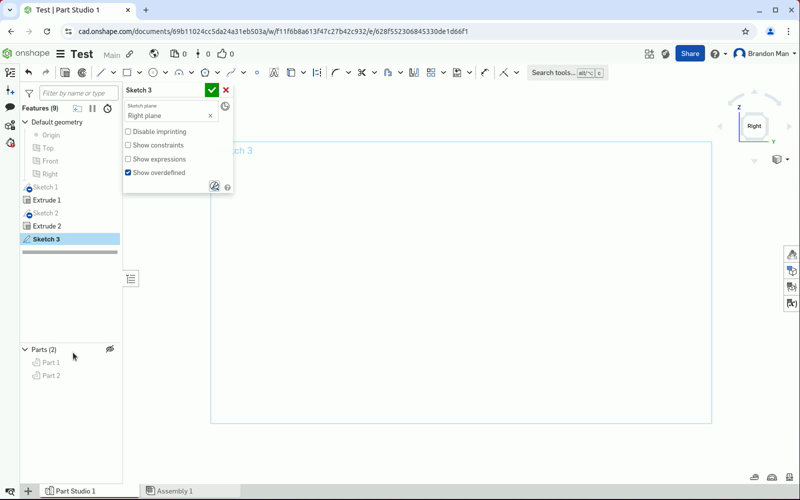
key(l)
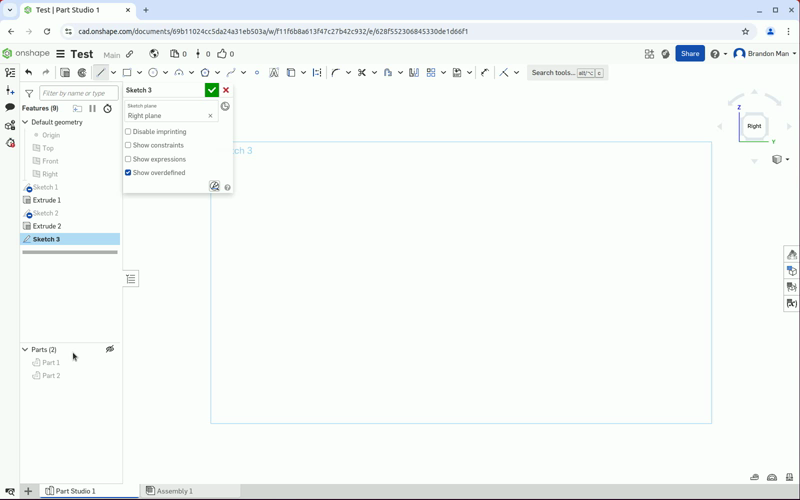
key_down(shift)
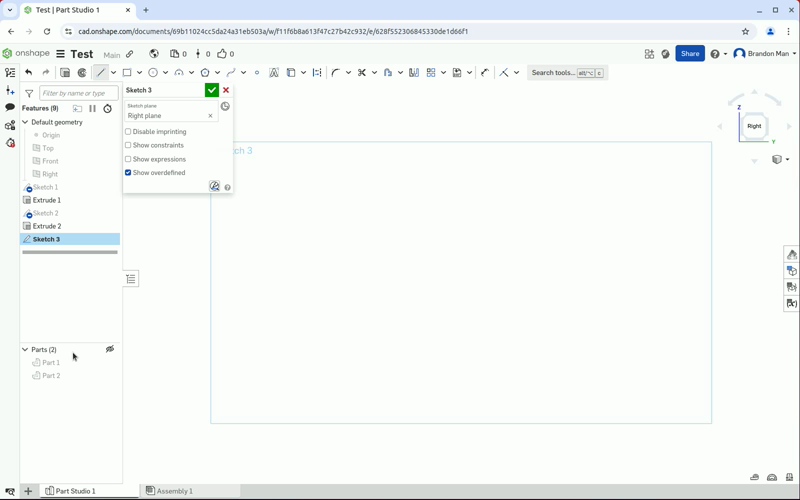
mouse_move(446, 282)
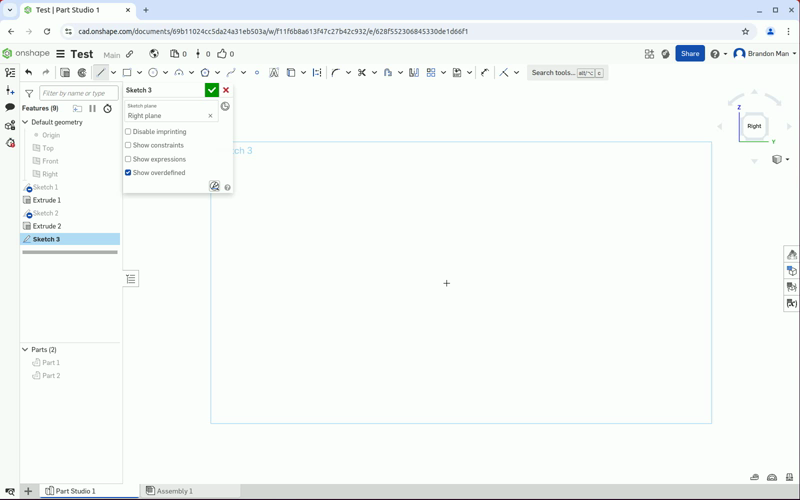
click(446, 282)
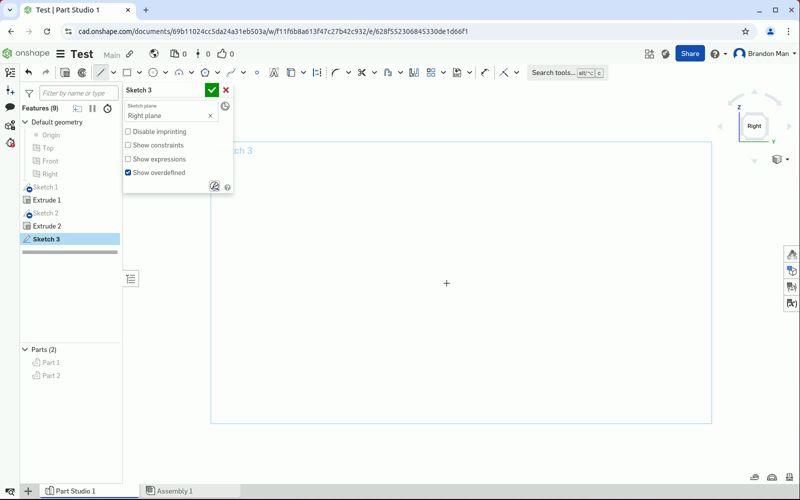
key_up(shift)
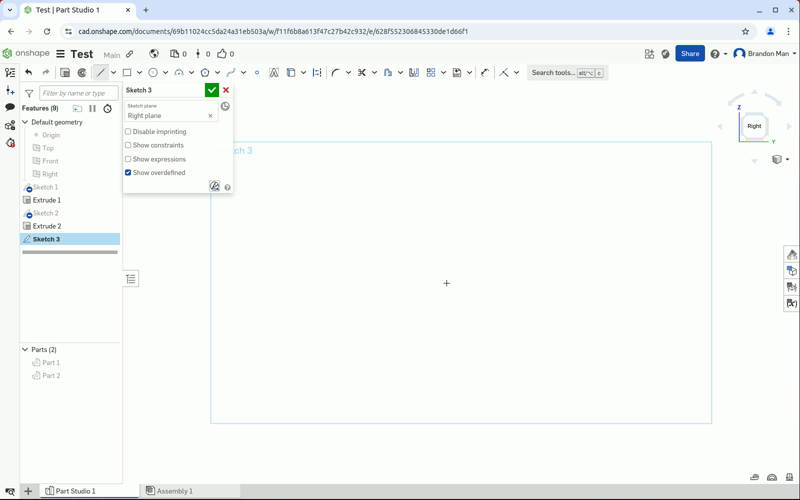
key_down(shift)
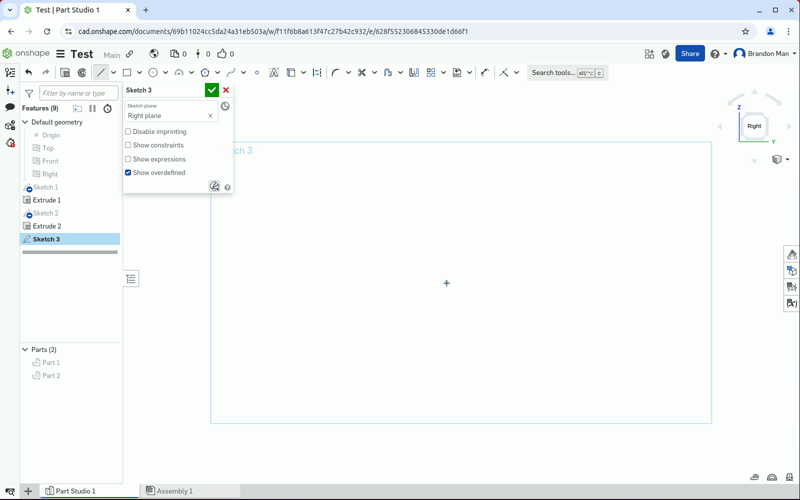
mouse_move(476, 282)
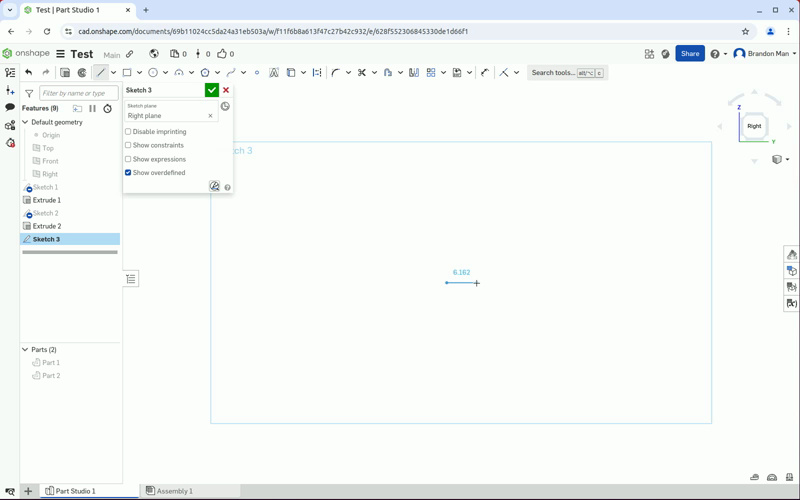
mouse_move(449, 282)
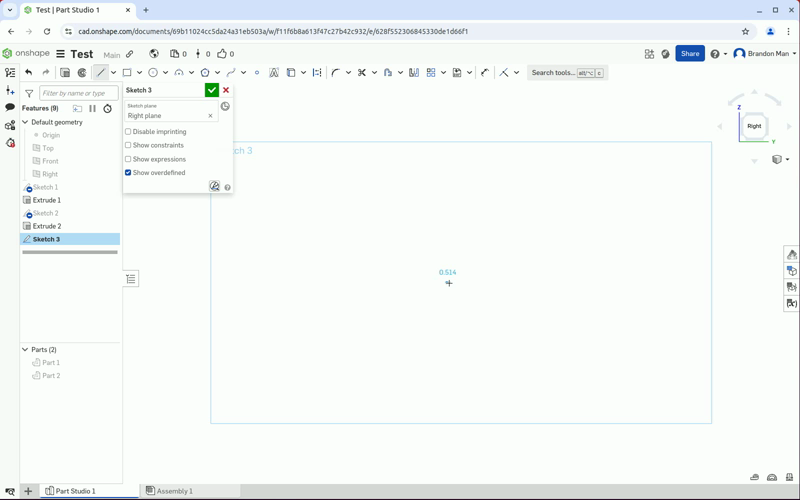
scroll(6)
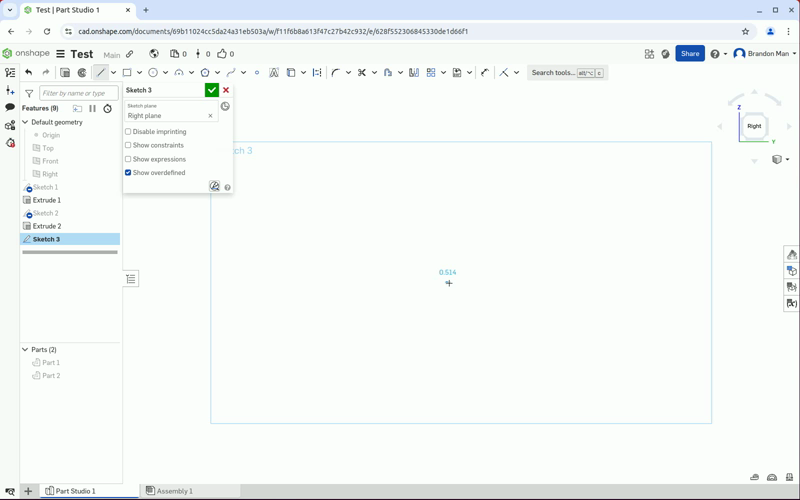
scroll(6)
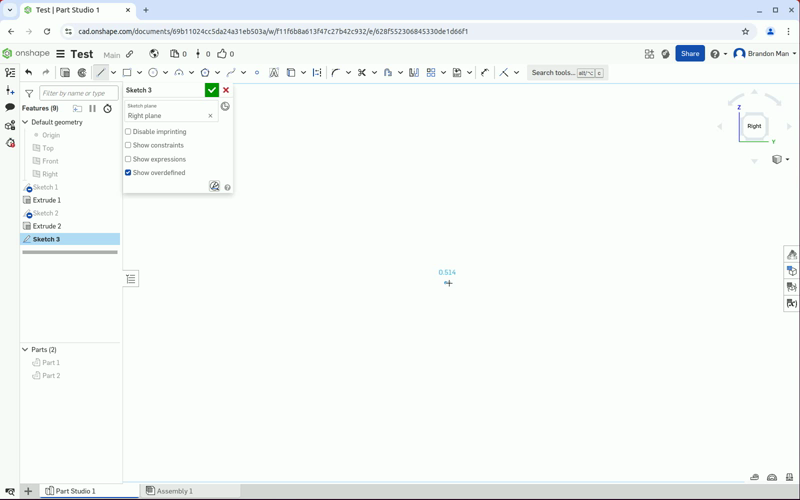
scroll(6)
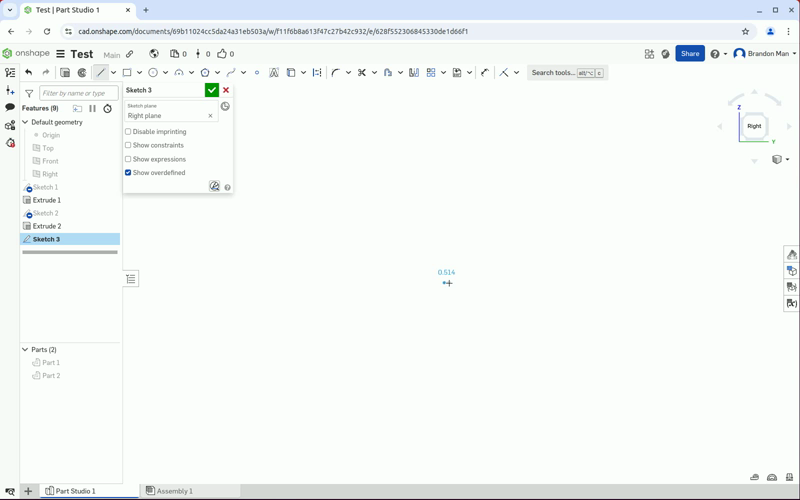
scroll(6)
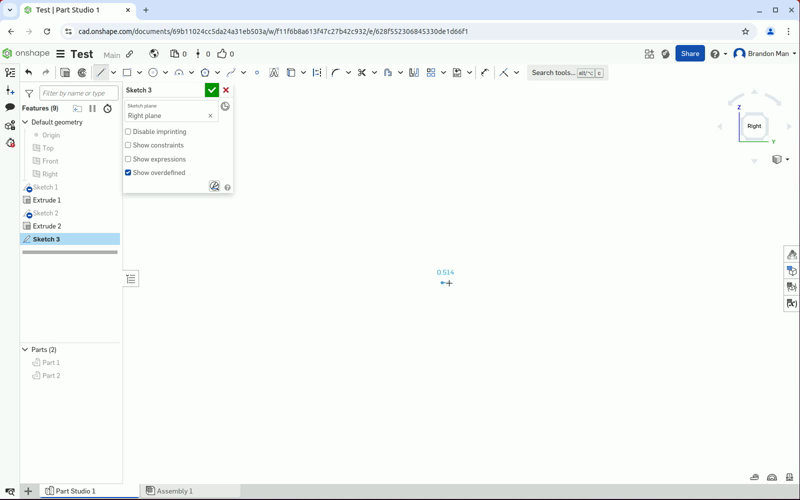
scroll(6)
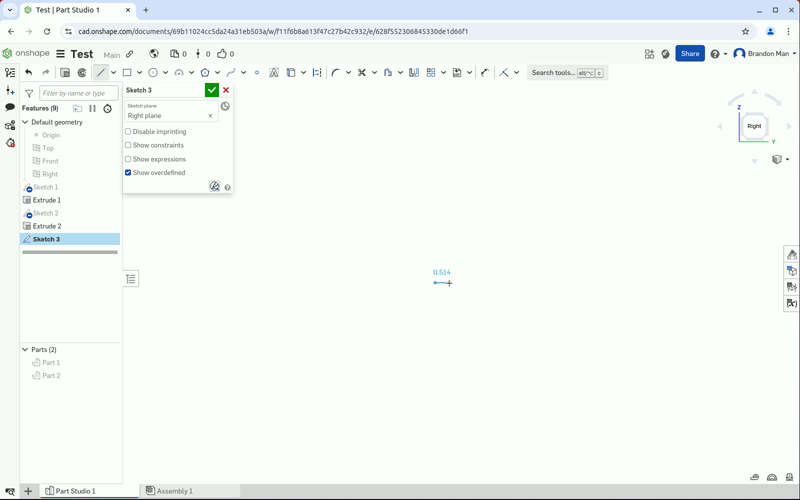
scroll(6)
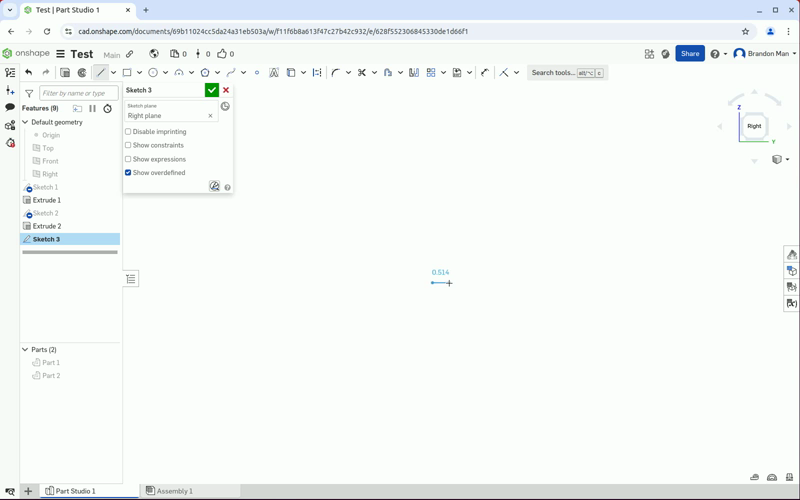
scroll(6)
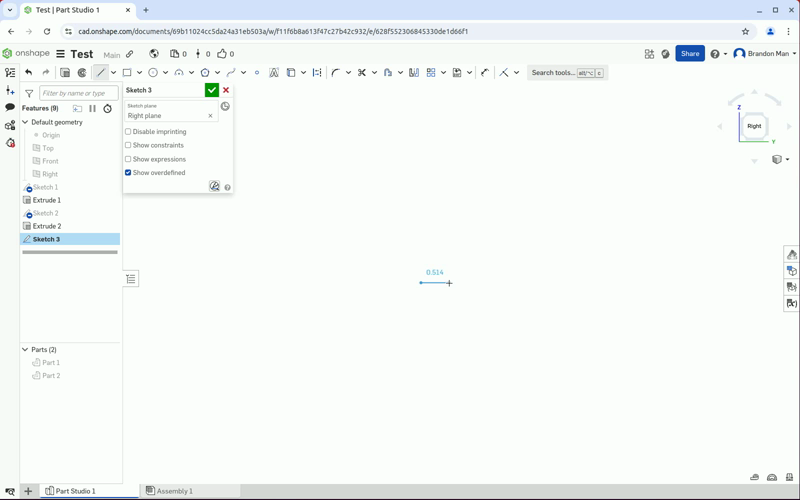
click(449, 282)
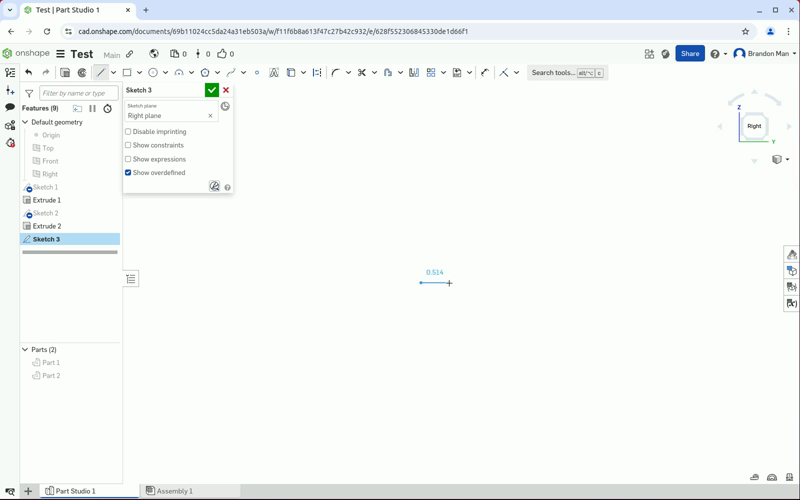
scroll(-6)
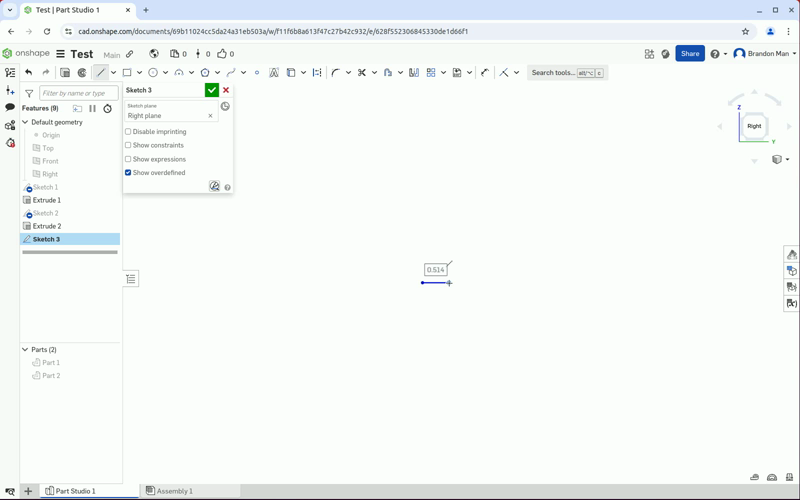
scroll(-6)
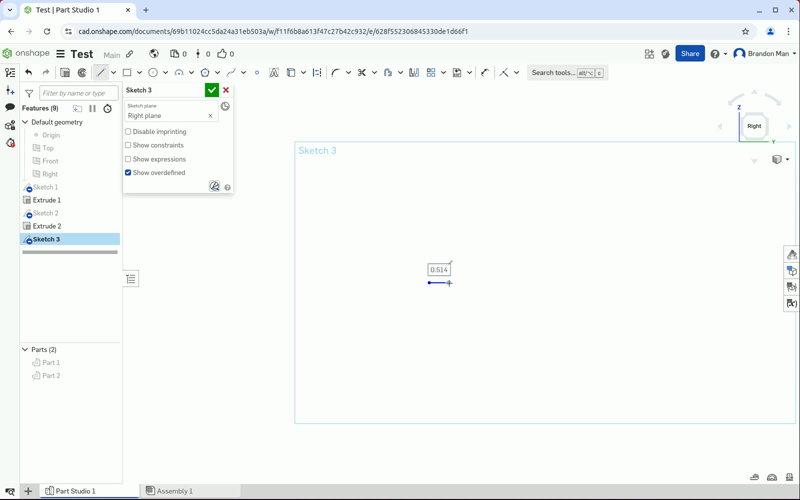
scroll(-6)
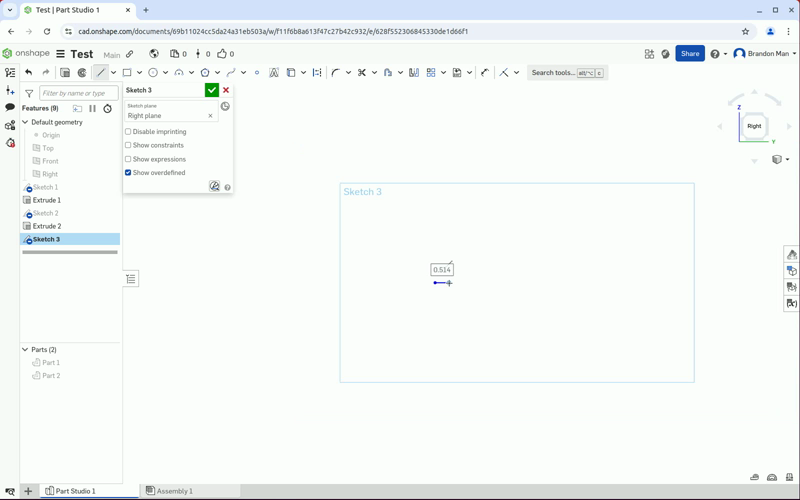
scroll(-6)
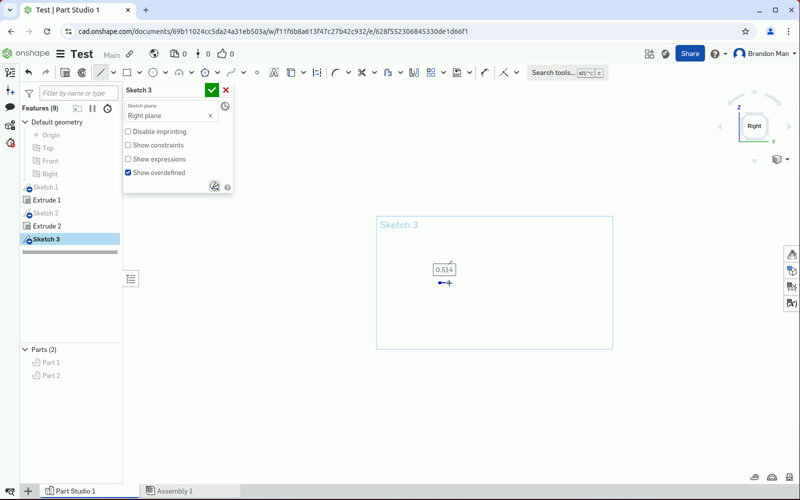
scroll(-6)
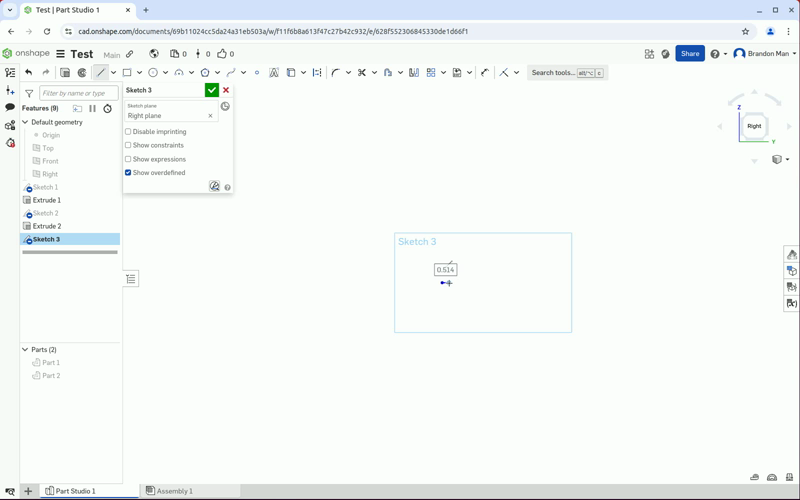
scroll(-6)
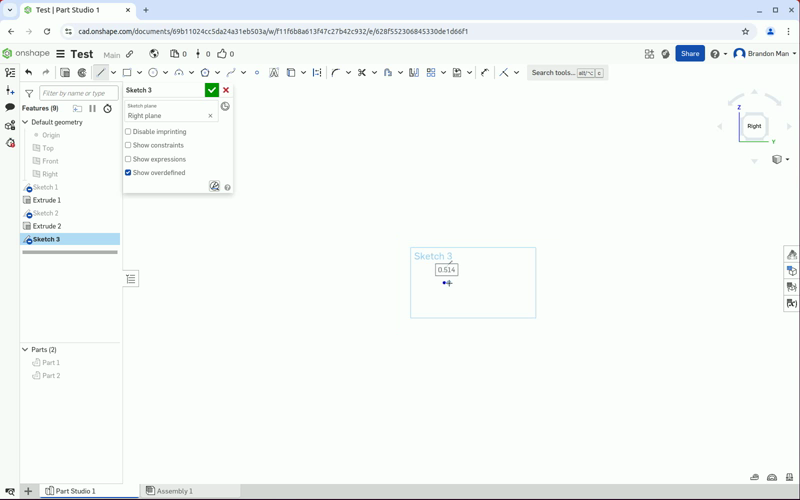
scroll(-6)
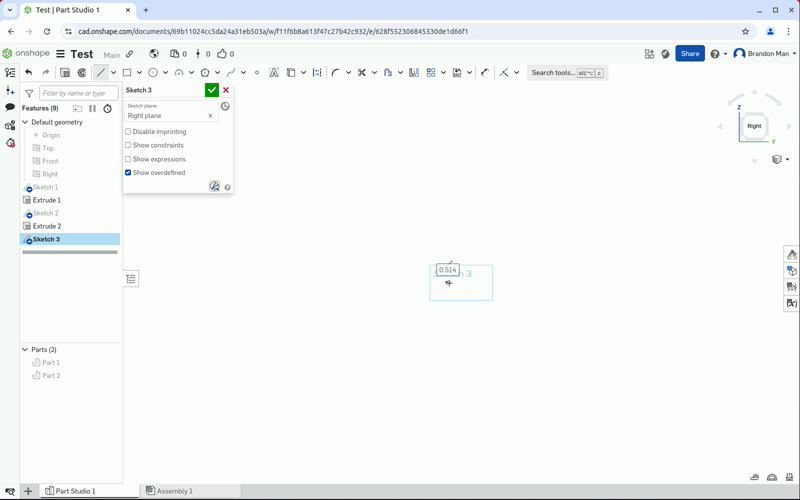
key_up(shift)
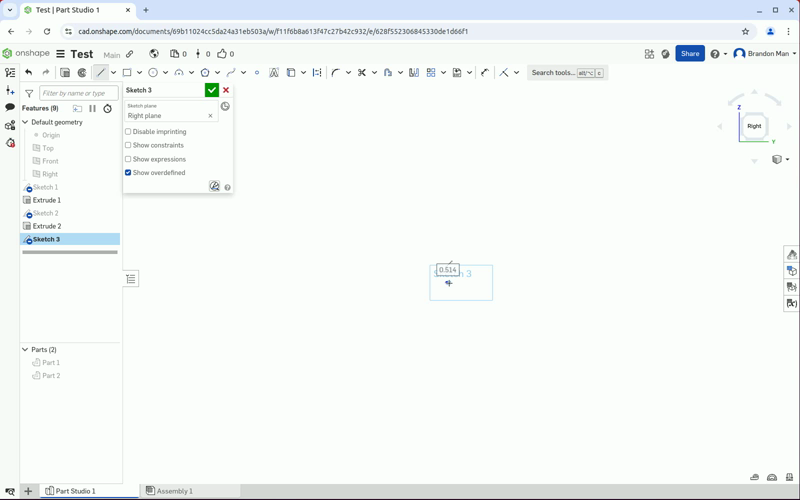
key_down(shift)
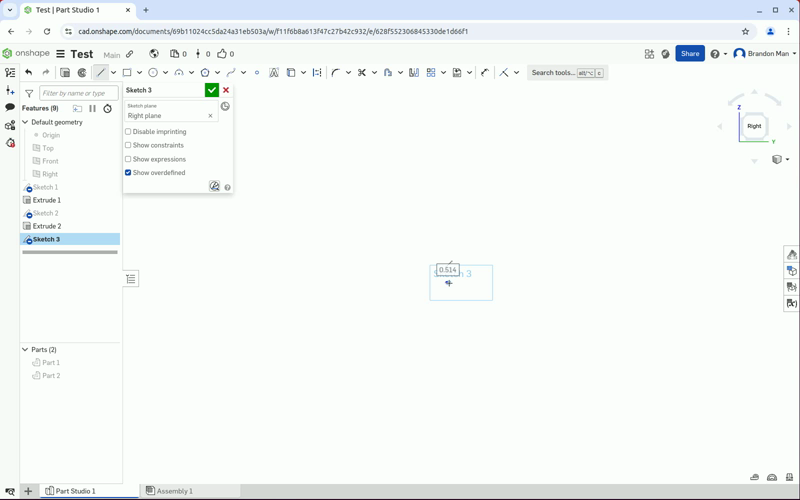
mouse_move(472, 170)
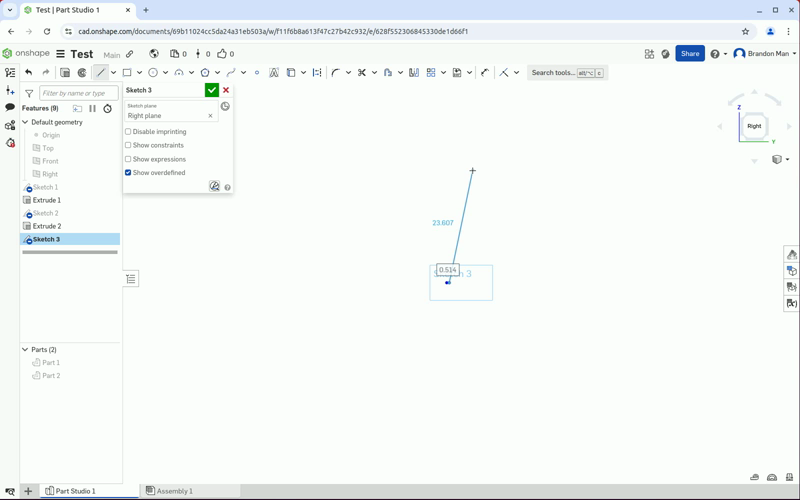
click(472, 170)
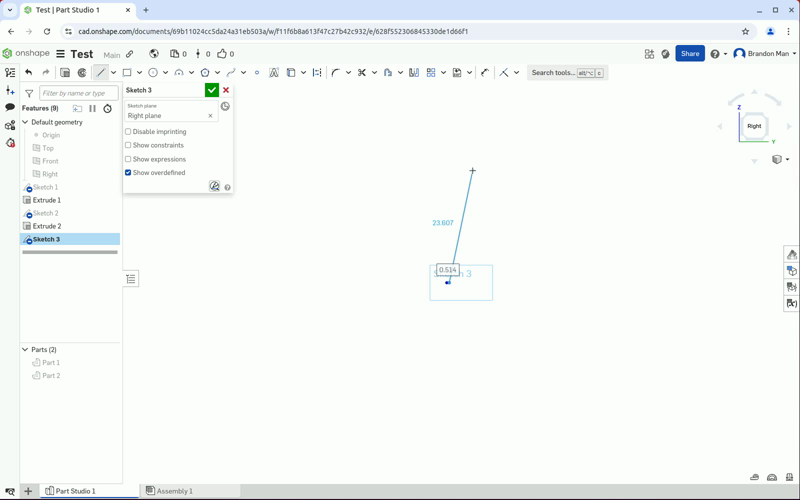
key_up(shift)
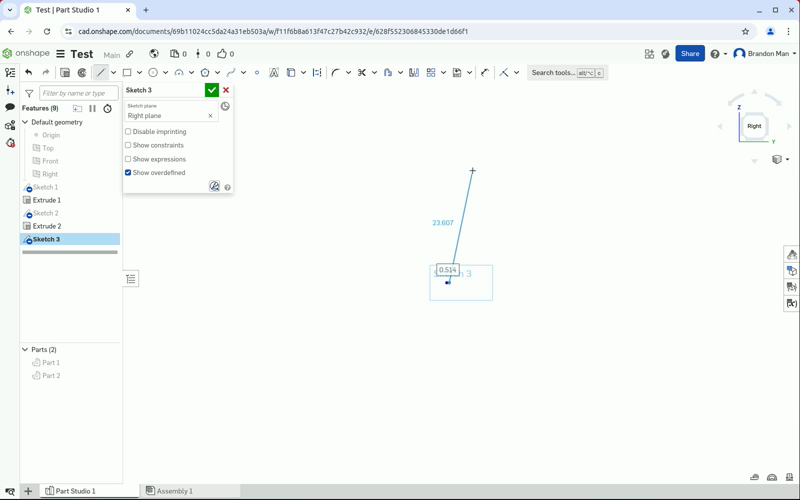
key_down(shift)
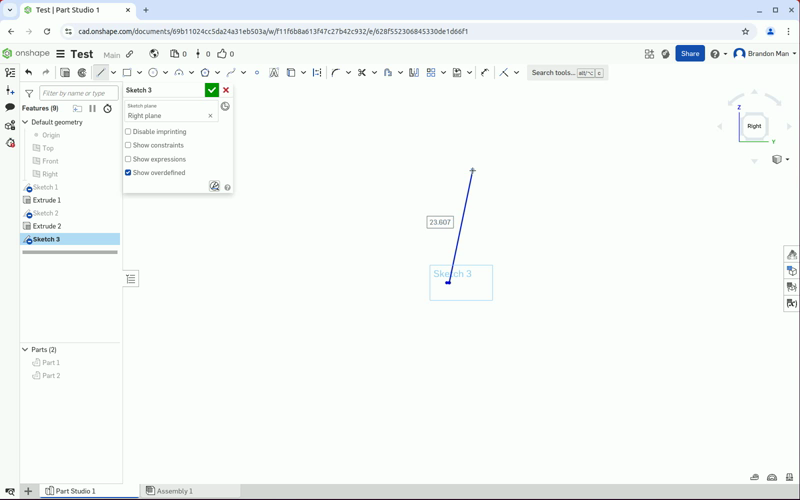
mouse_move(502, 170)
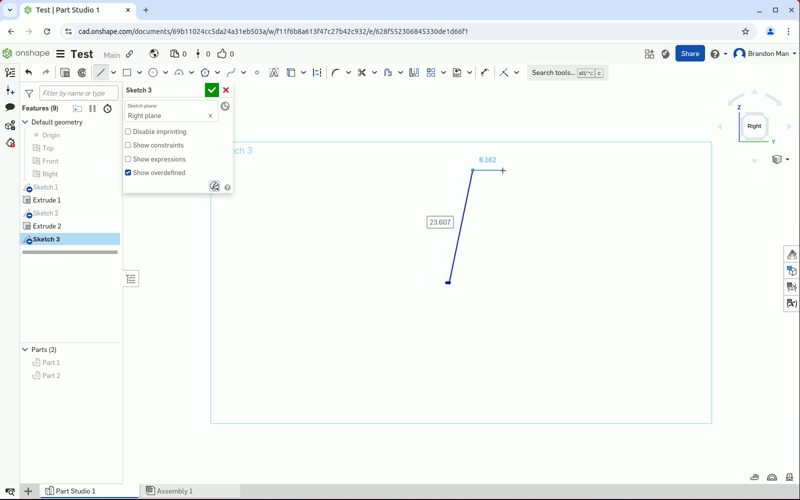
mouse_move(470, 170)
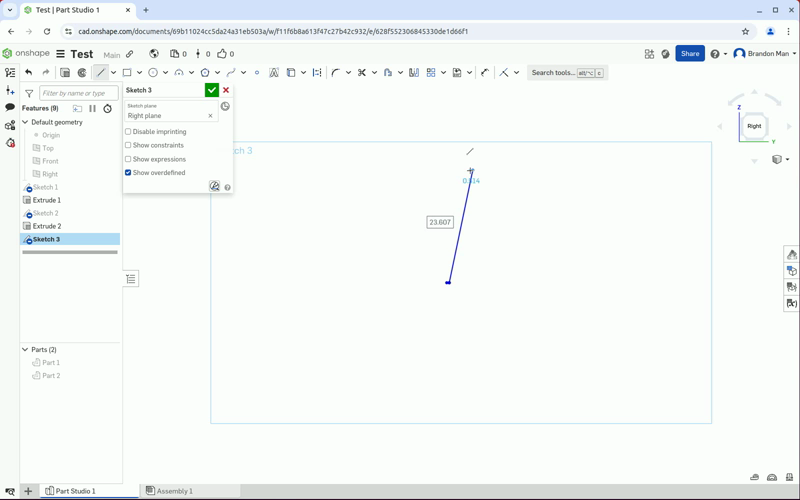
scroll(6)
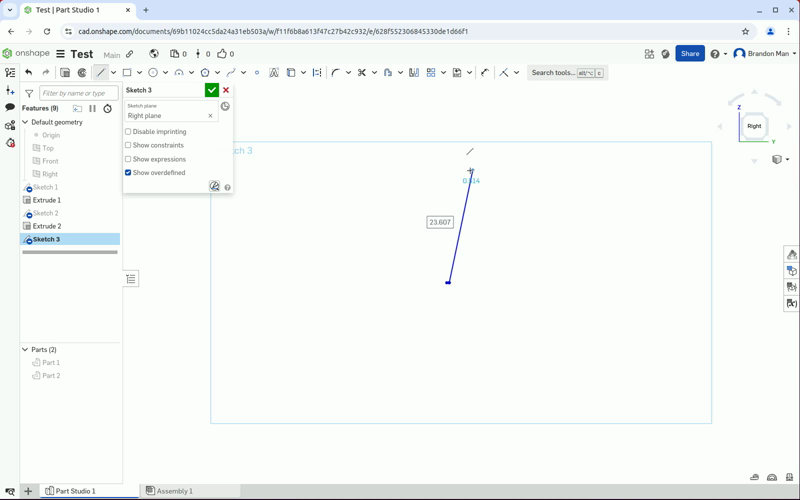
scroll(6)
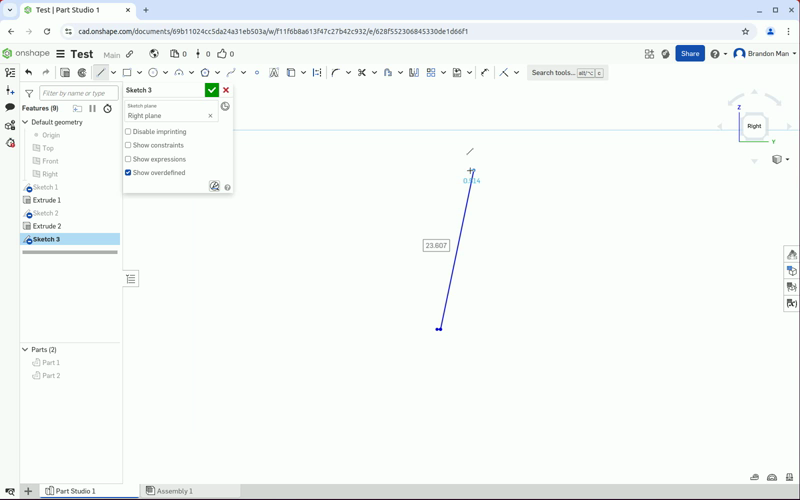
scroll(6)
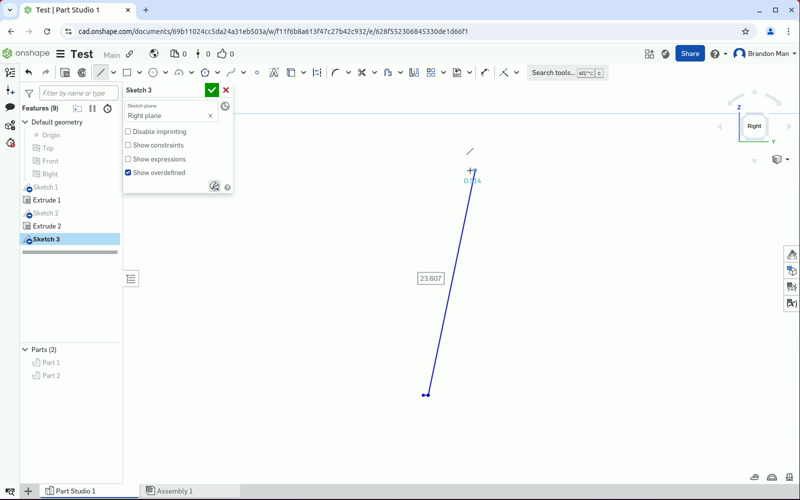
scroll(6)
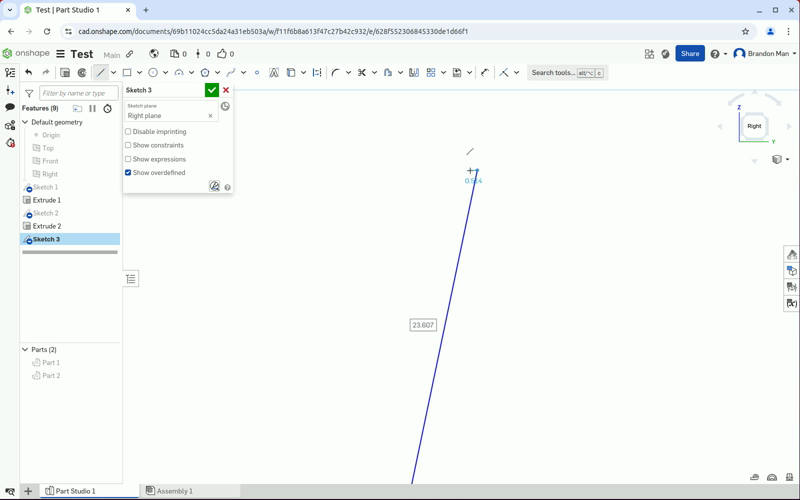
scroll(6)
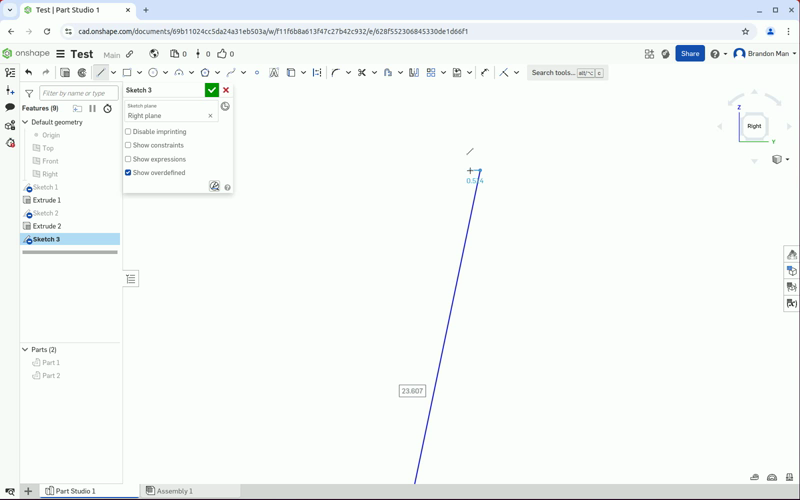
scroll(6)
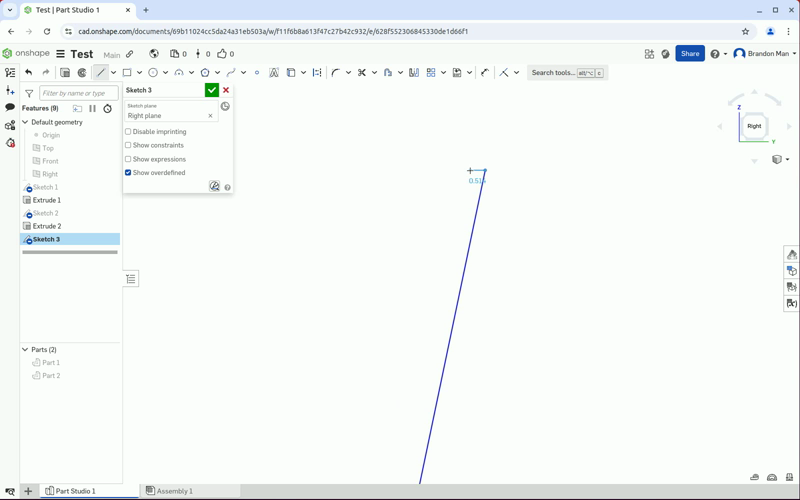
scroll(6)
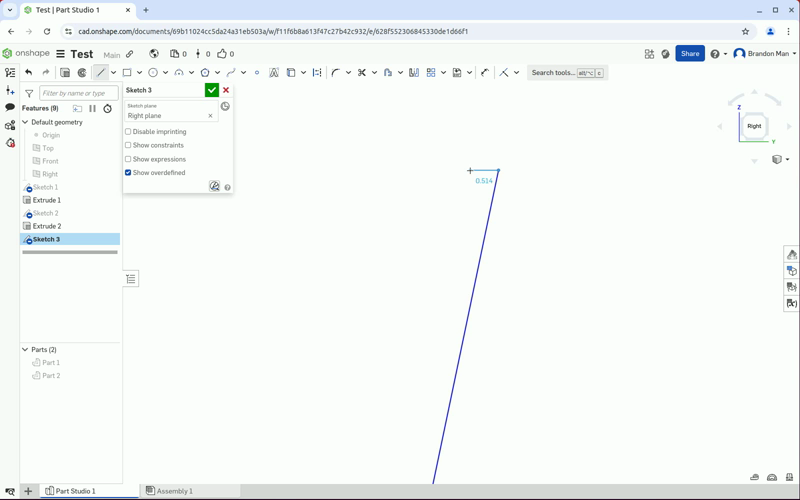
click(470, 170)
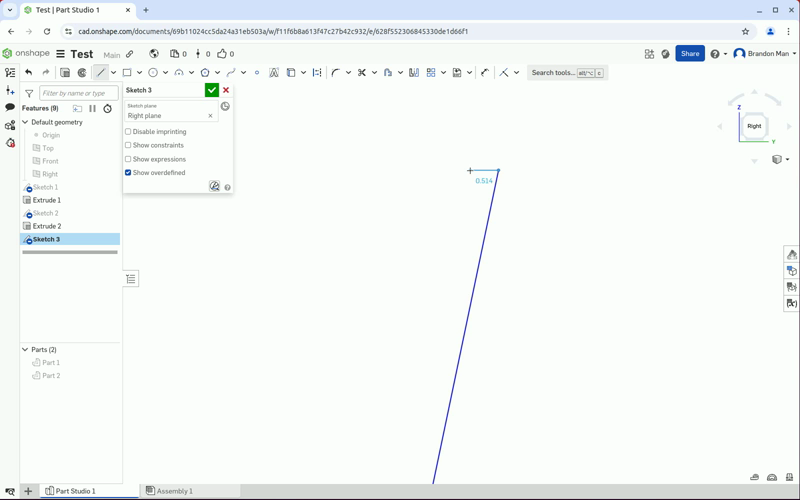
scroll(-6)
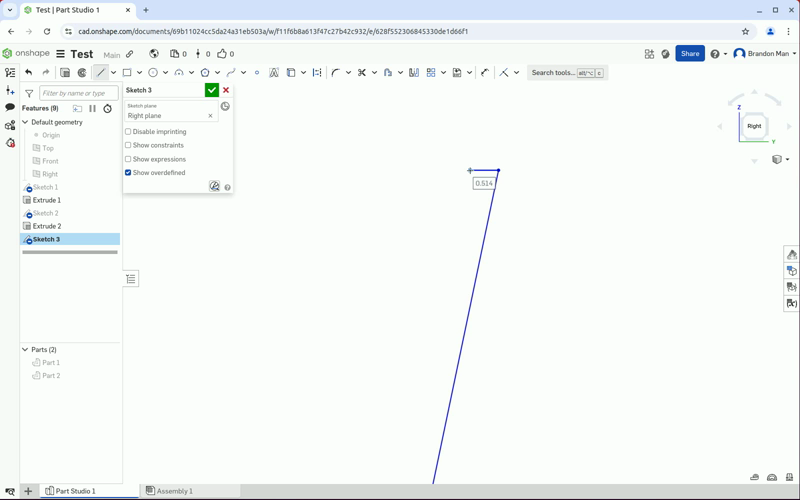
scroll(-6)
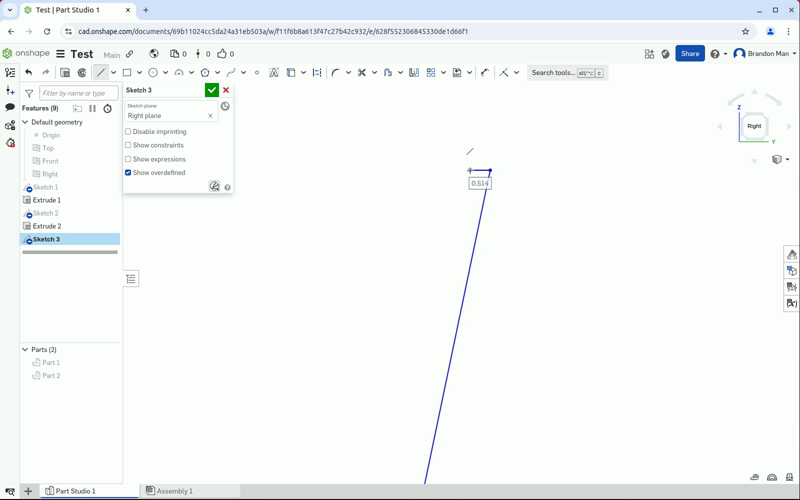
scroll(-6)
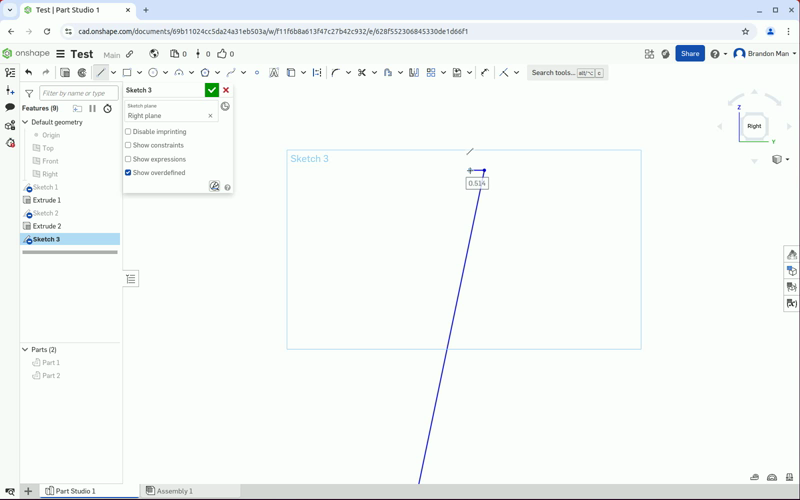
scroll(-6)
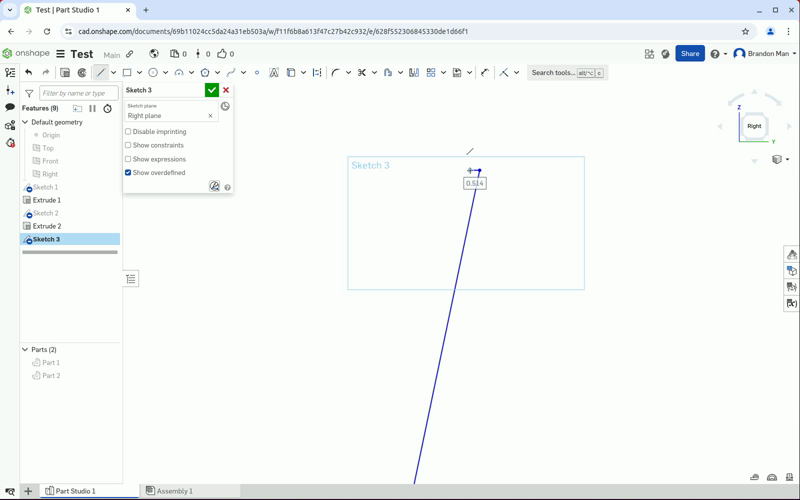
scroll(-6)
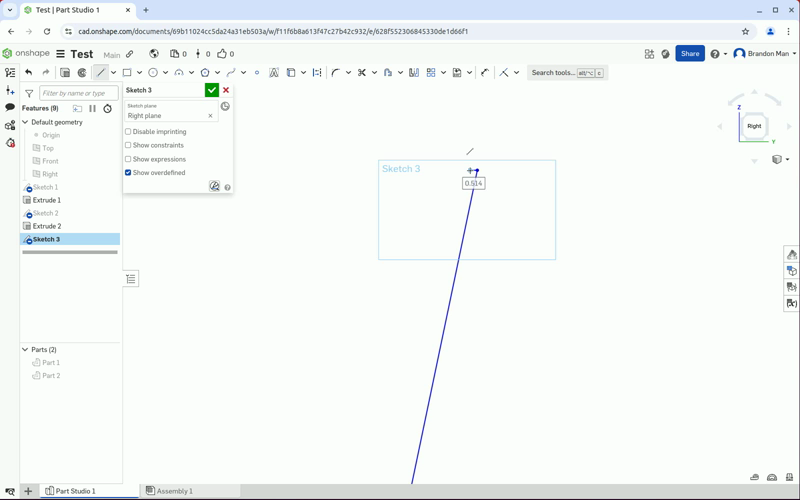
scroll(-6)
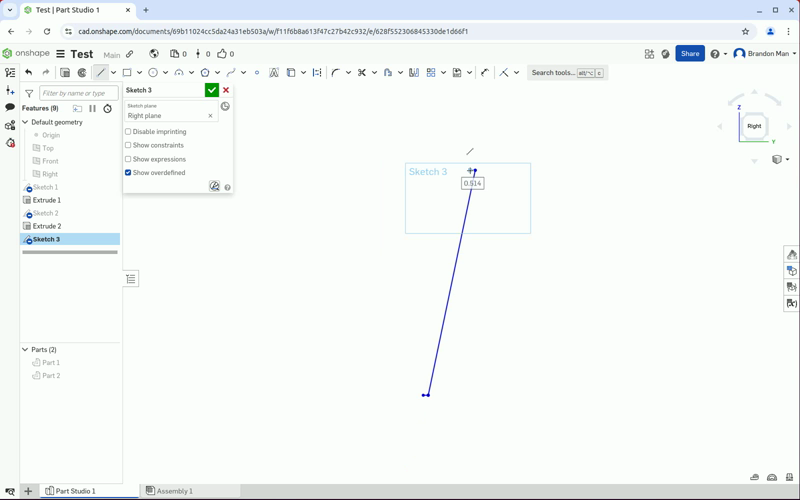
scroll(-6)
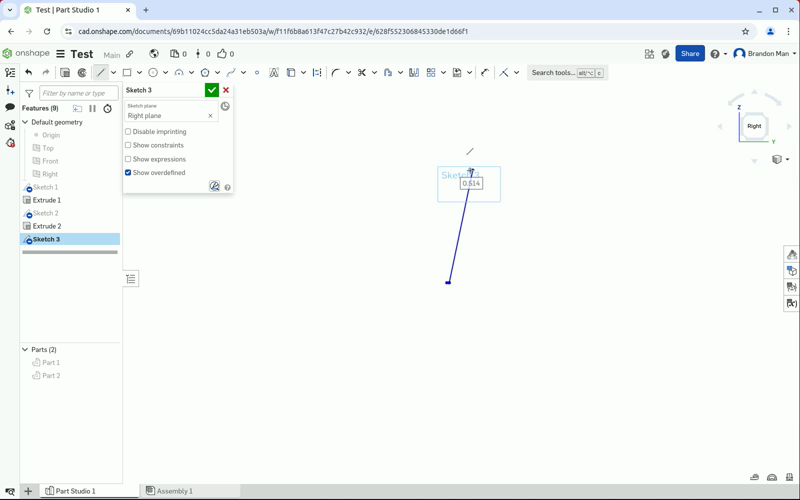
key_up(shift)
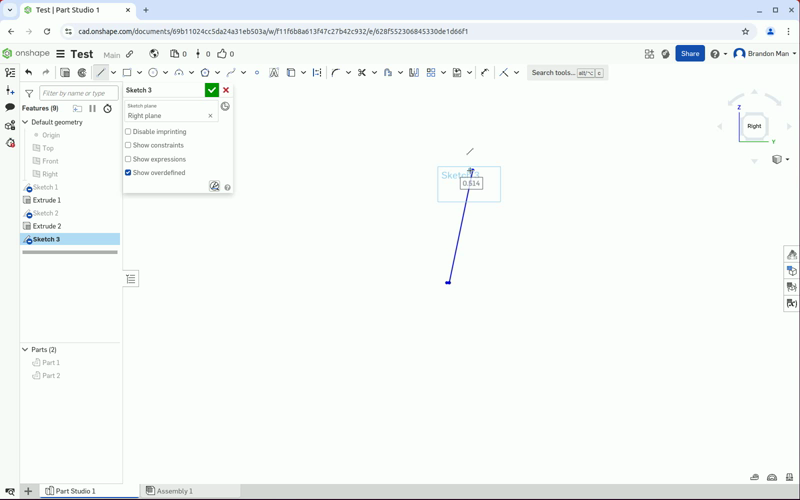
key_down(shift)
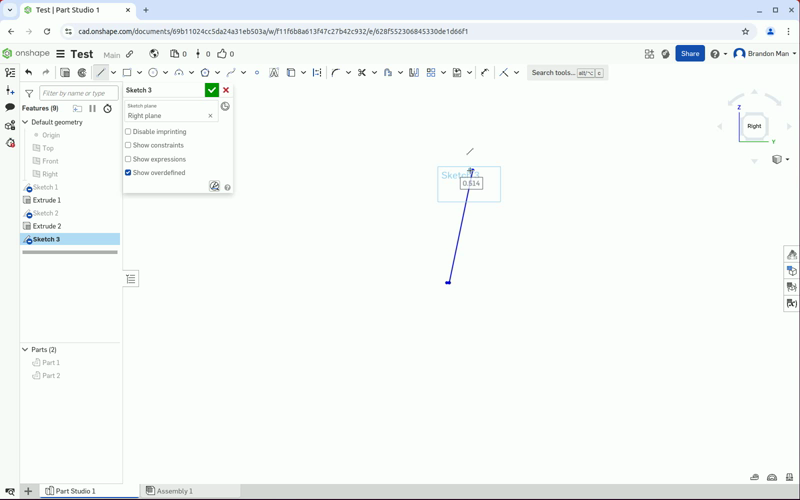
mouse_move(446, 282)
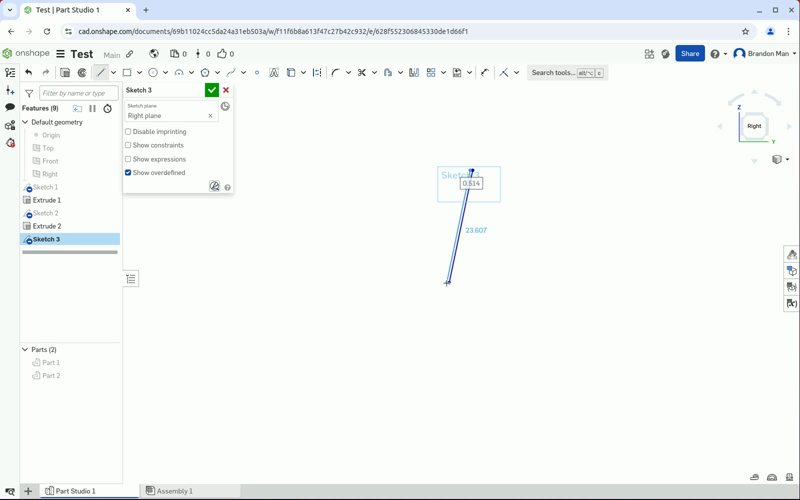
scroll(6)
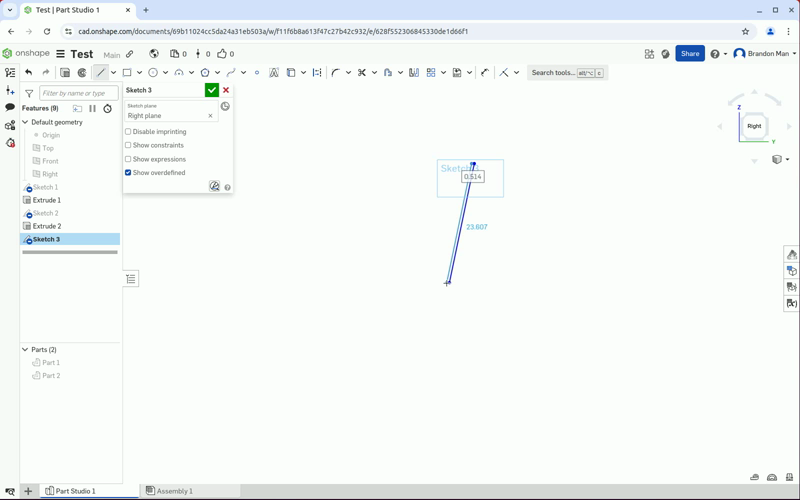
scroll(6)
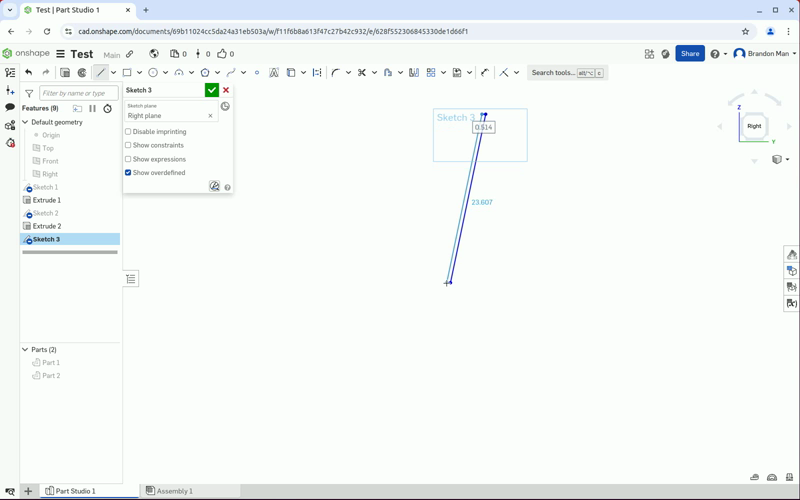
scroll(6)
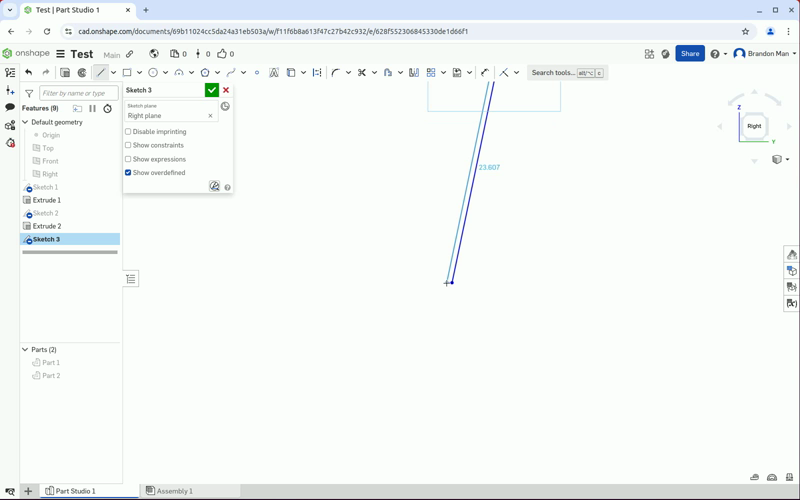
scroll(6)
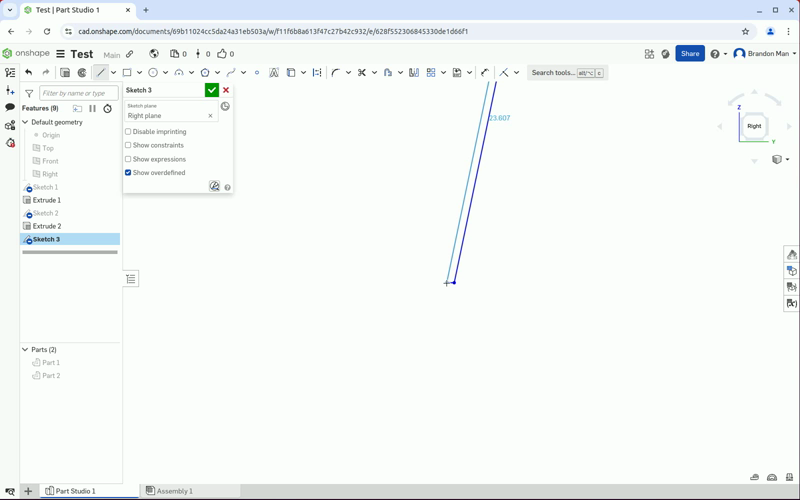
scroll(6)
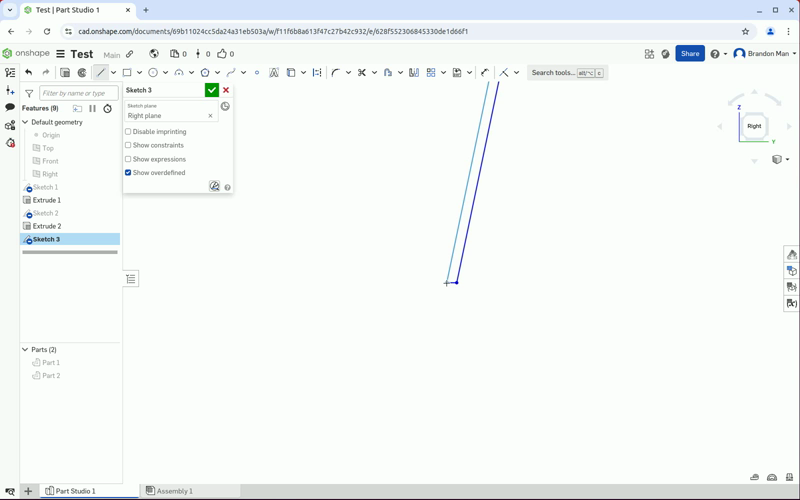
scroll(6)
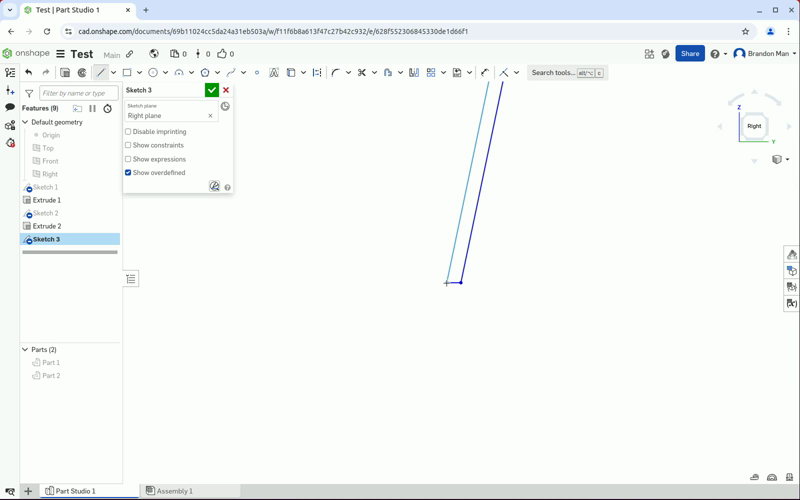
scroll(6)
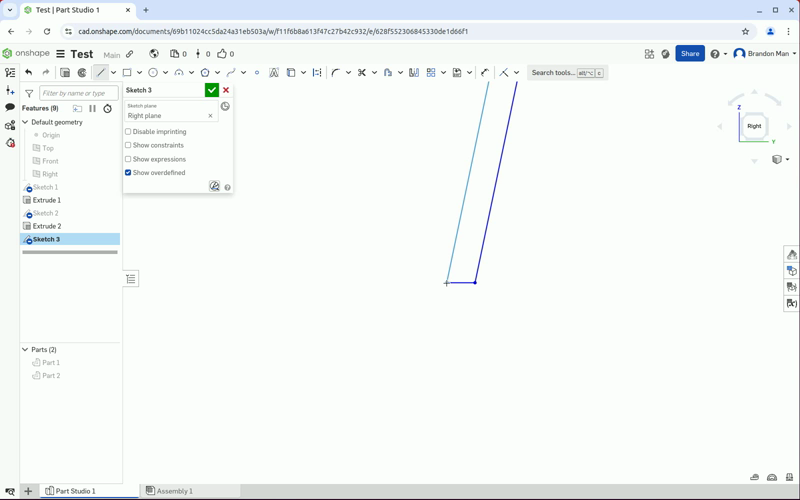
key_up(shift)
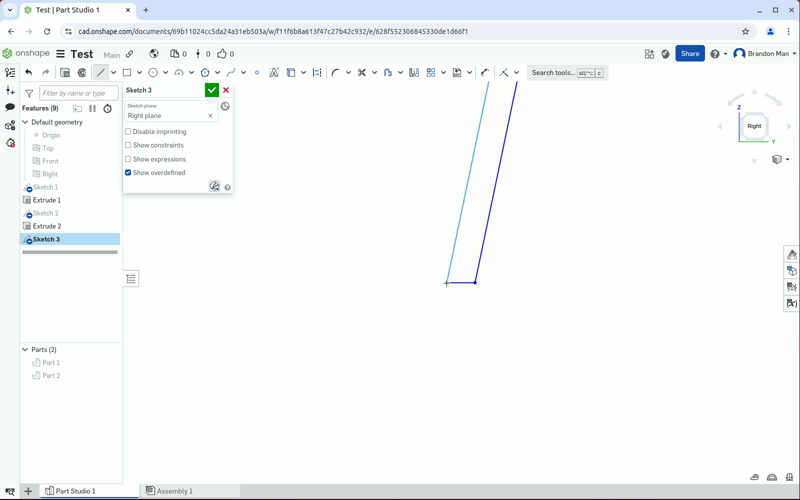
click(446, 282)
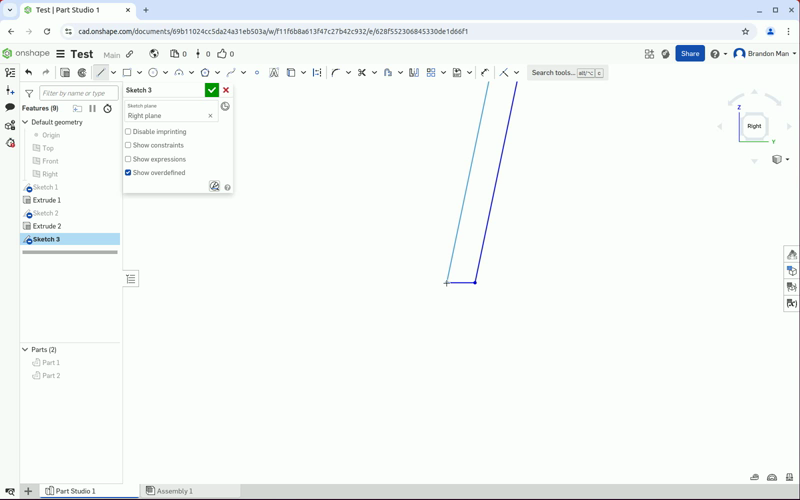
scroll(-6)
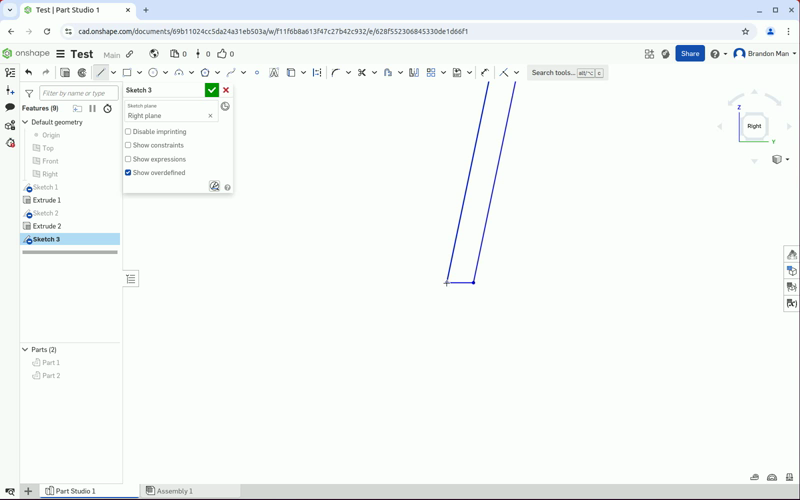
scroll(-6)
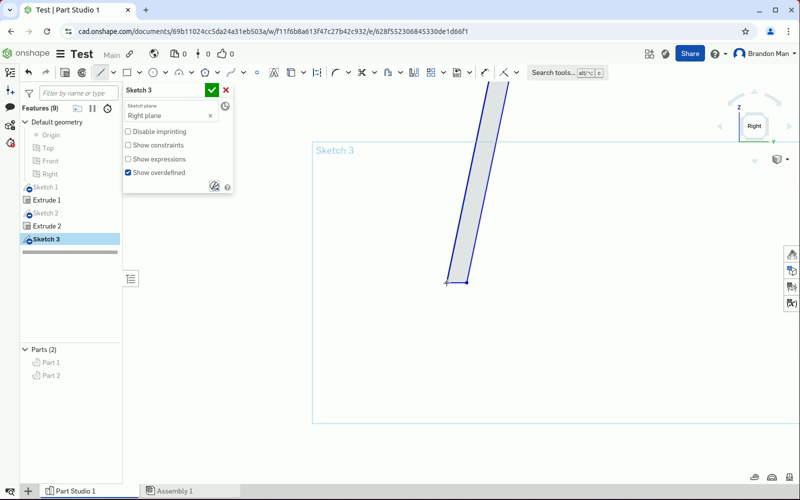
scroll(-6)
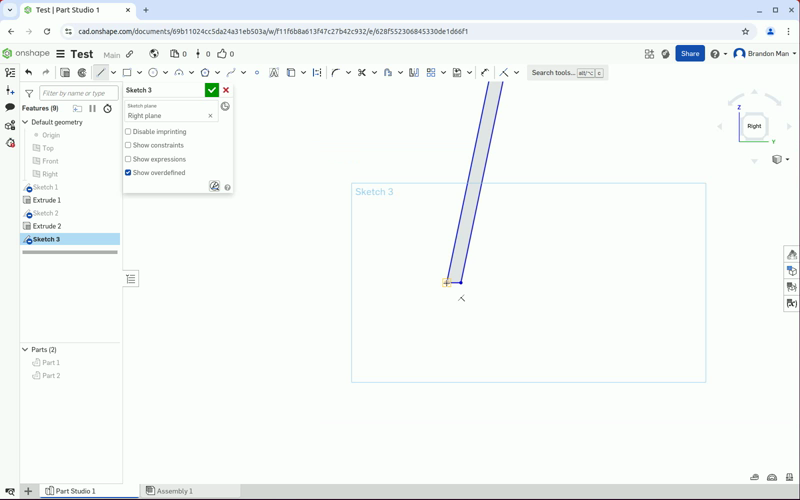
scroll(-6)
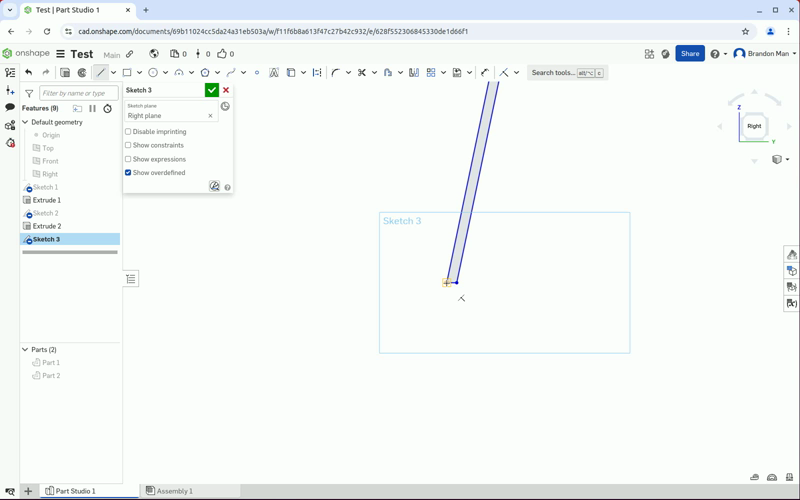
scroll(-6)
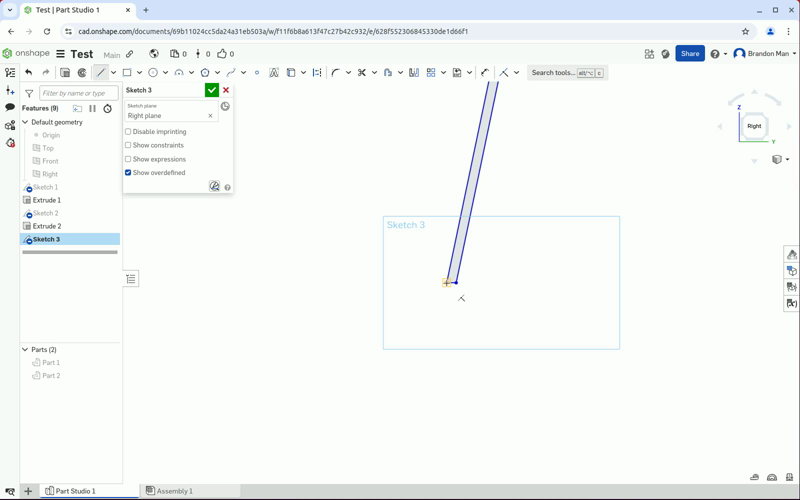
scroll(-6)
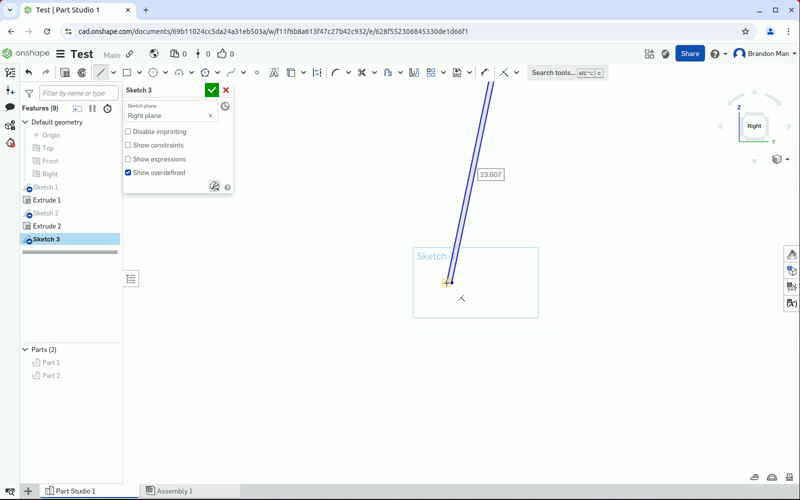
scroll(-6)
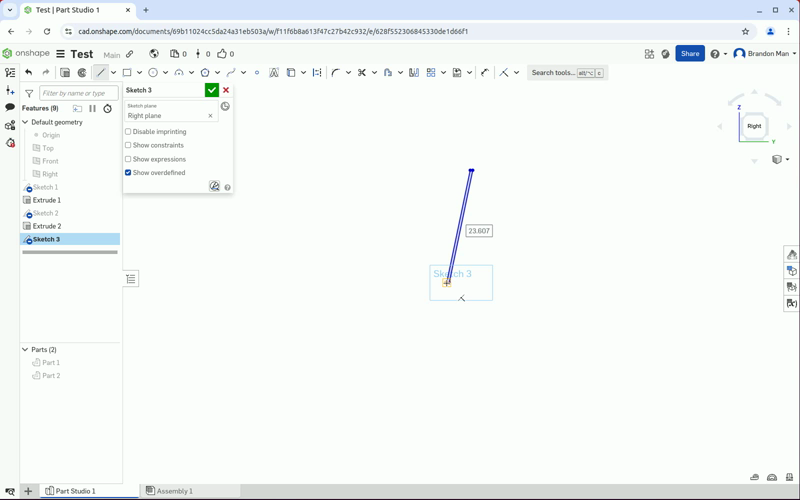
key(esc)
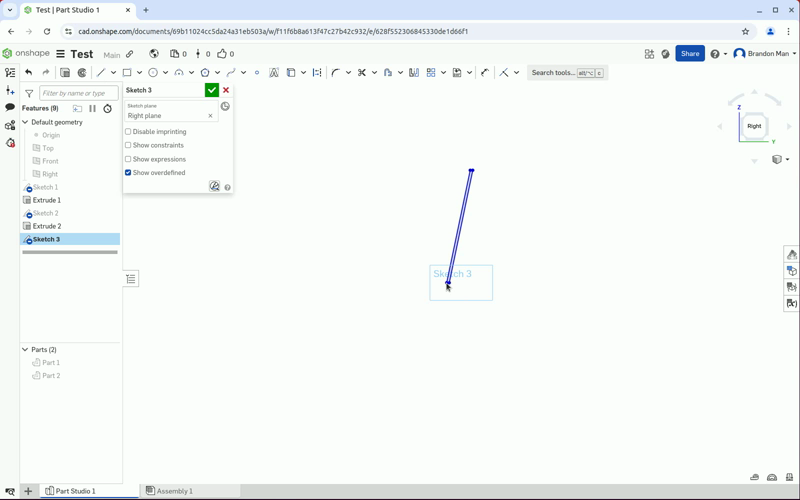
mouse_move(460, 217)
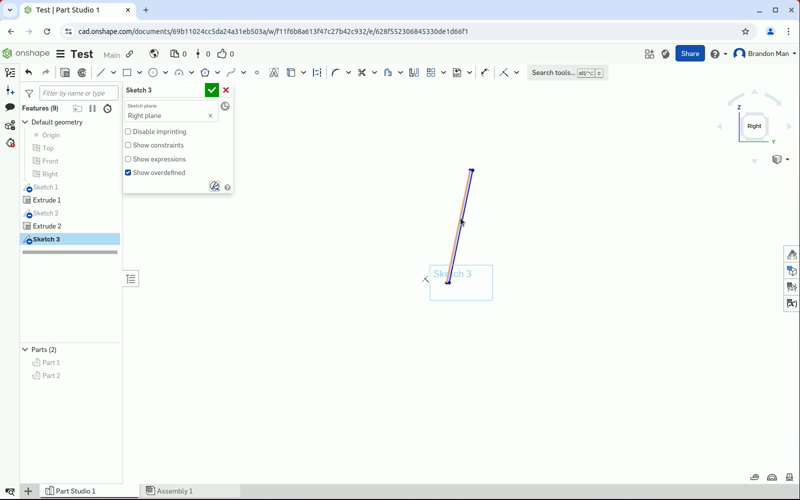
scroll(6)
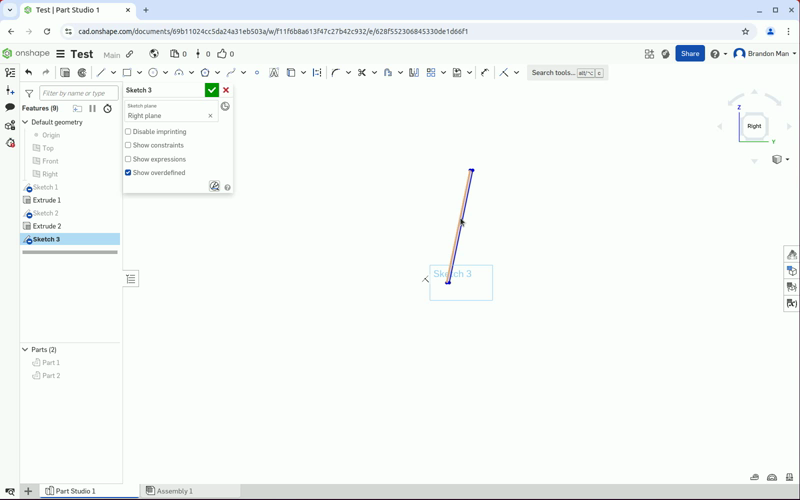
scroll(6)
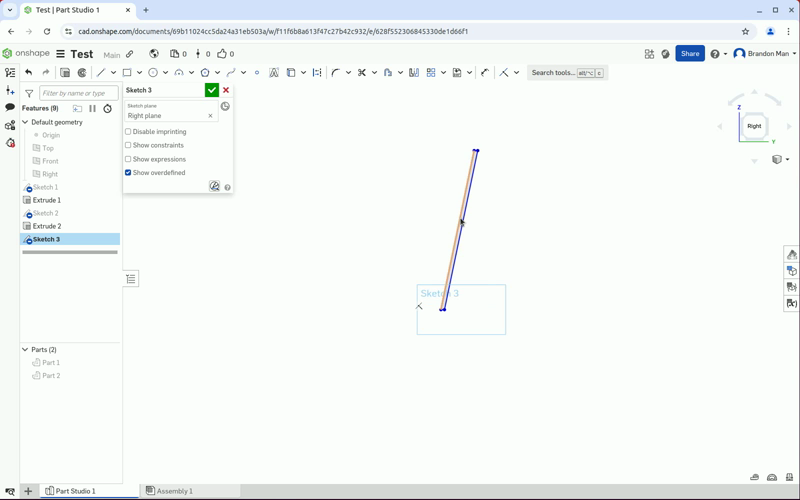
scroll(6)
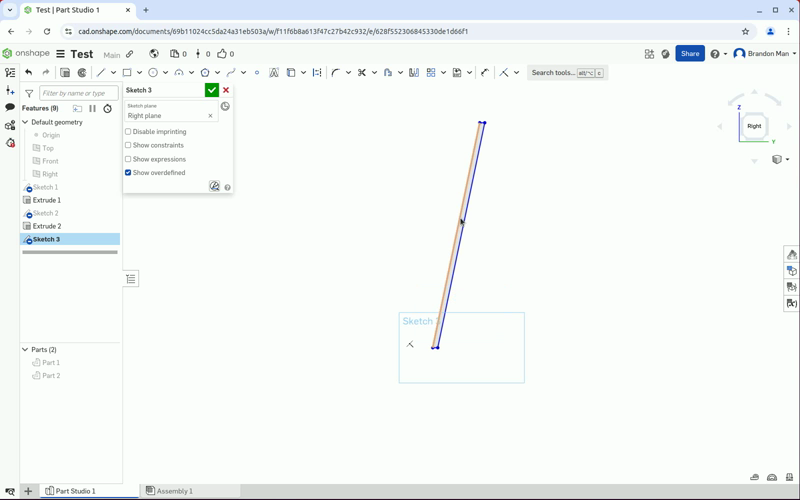
scroll(6)
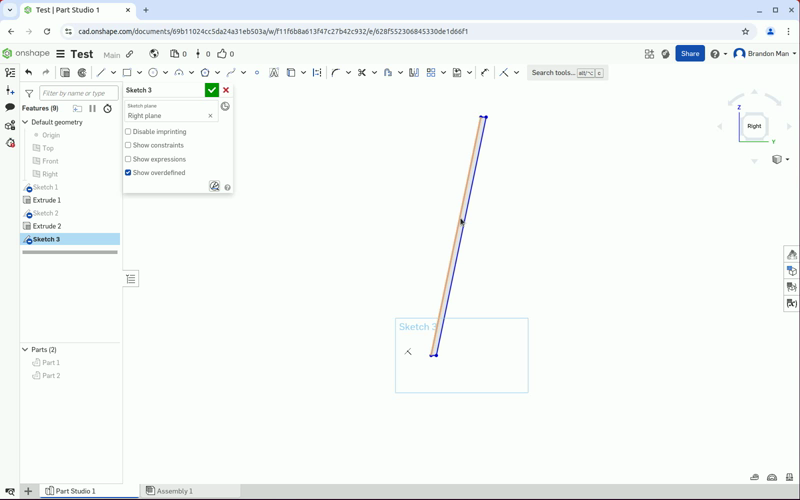
scroll(6)
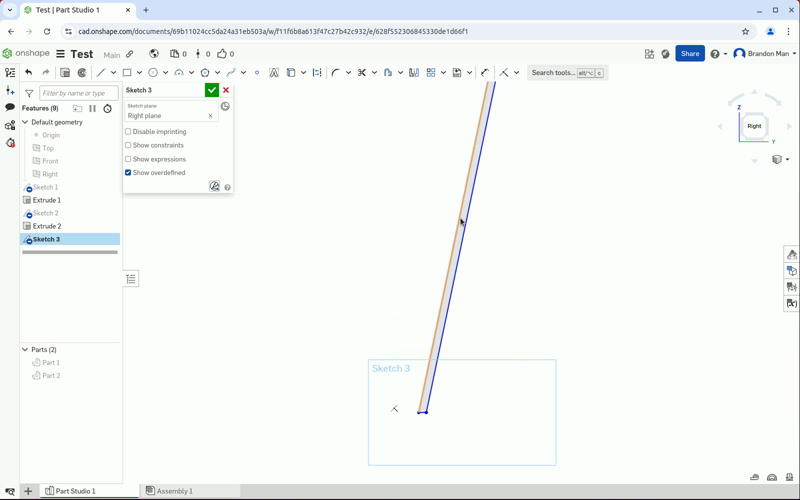
scroll(6)
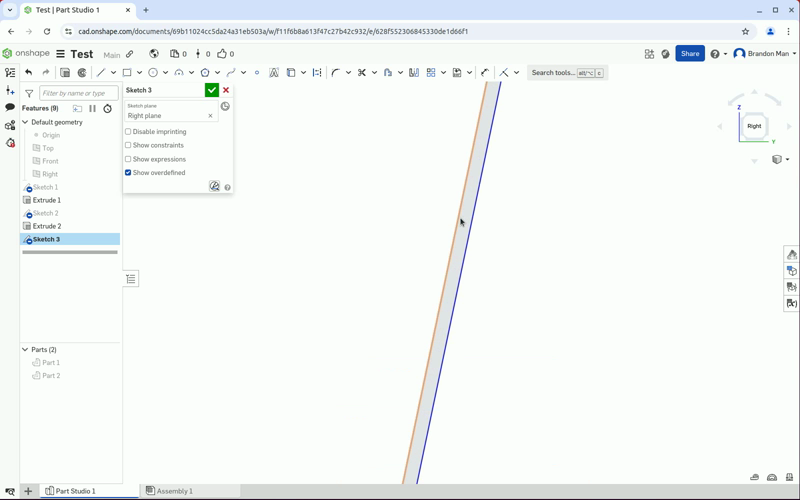
scroll(6)
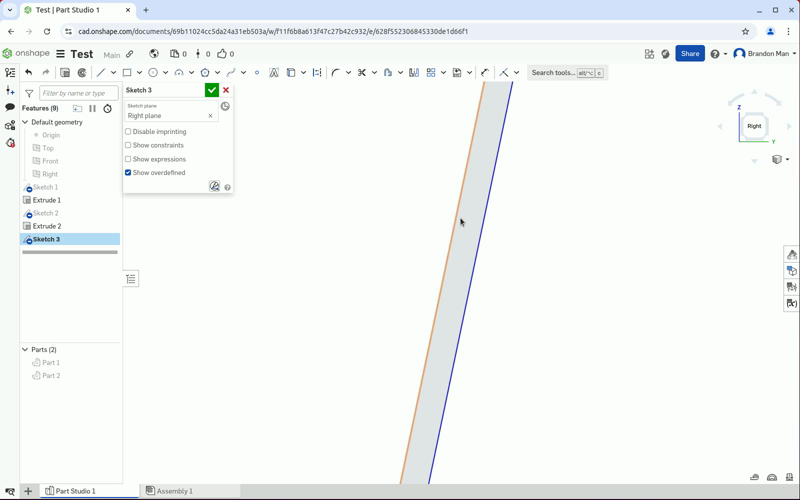
click(460, 217)
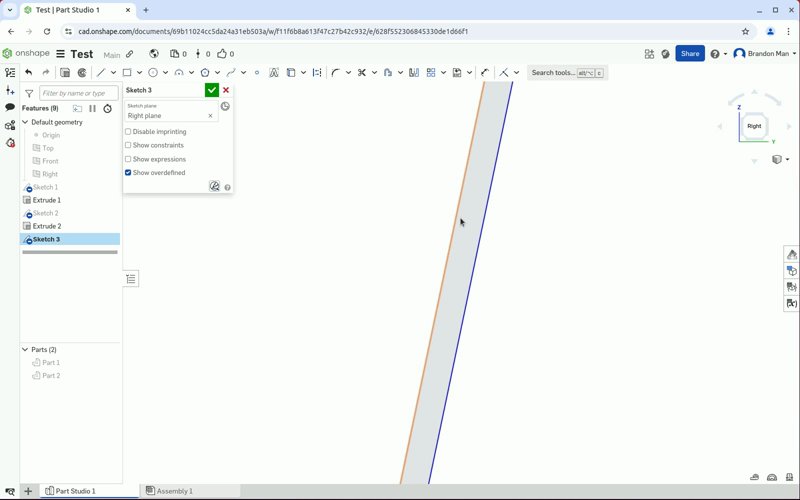
scroll(-6)
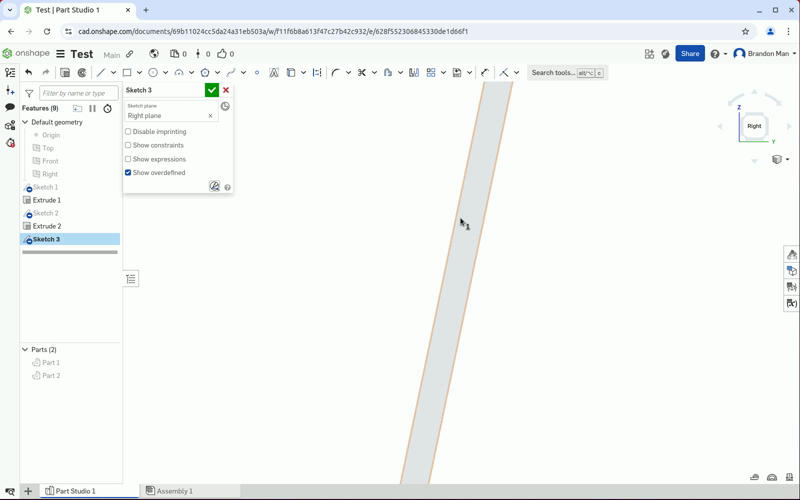
scroll(-6)
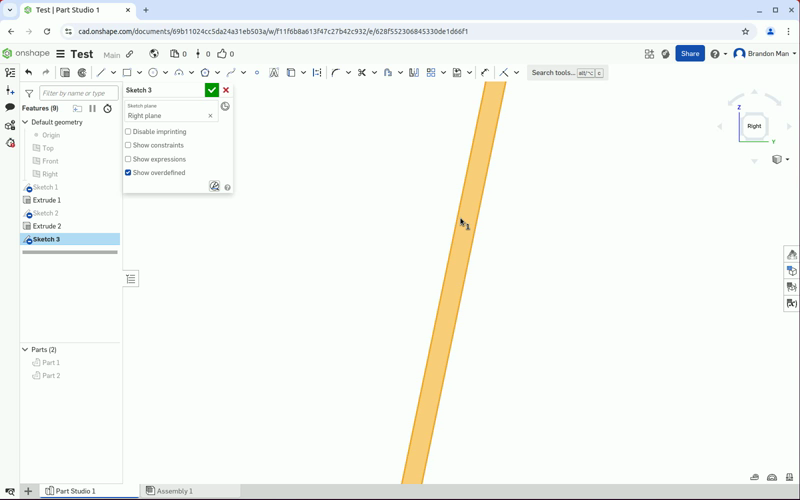
scroll(-6)
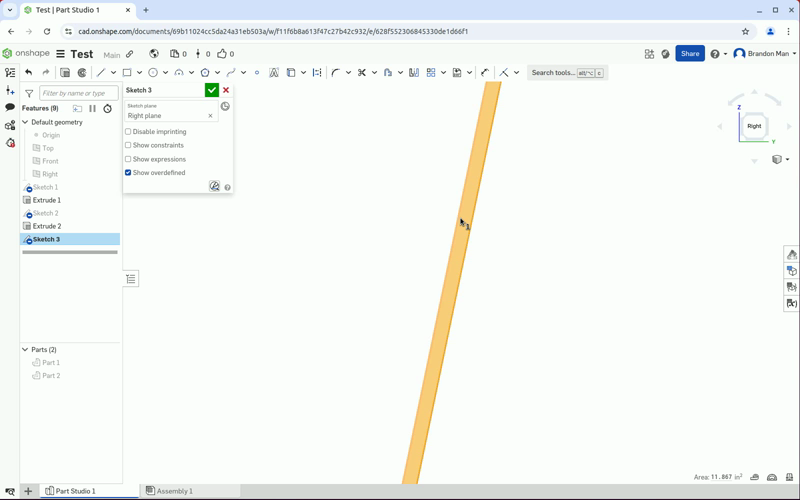
scroll(-6)
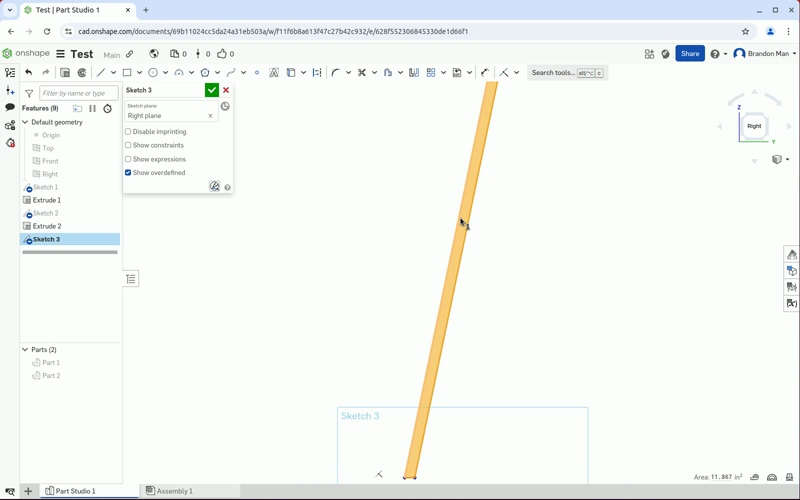
scroll(-6)
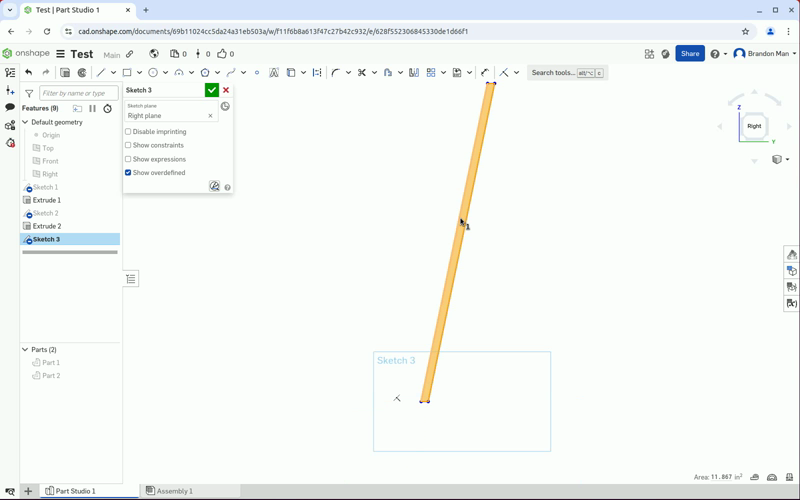
scroll(-6)
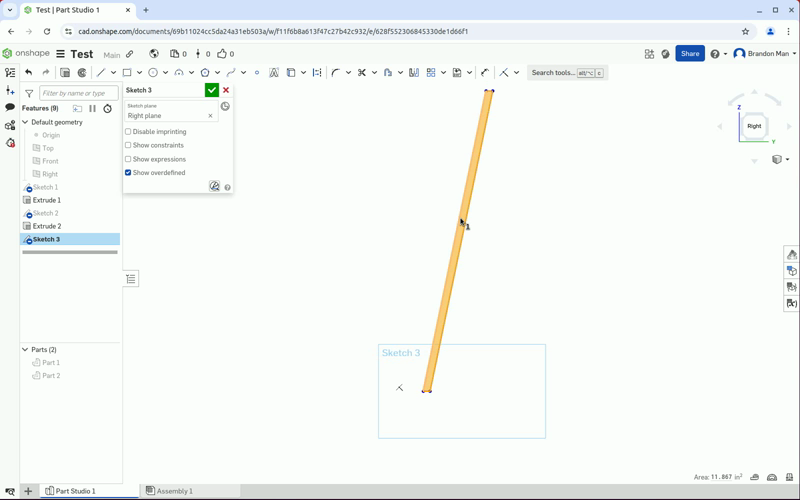
scroll(-6)
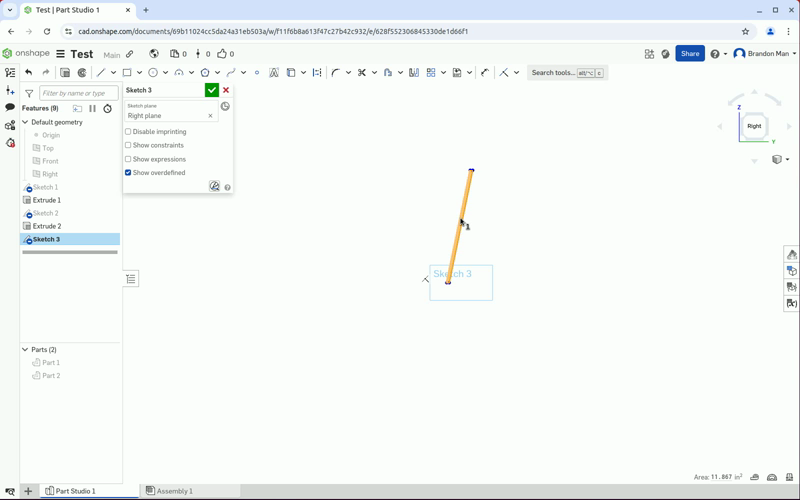
mouse_move(73, 352)
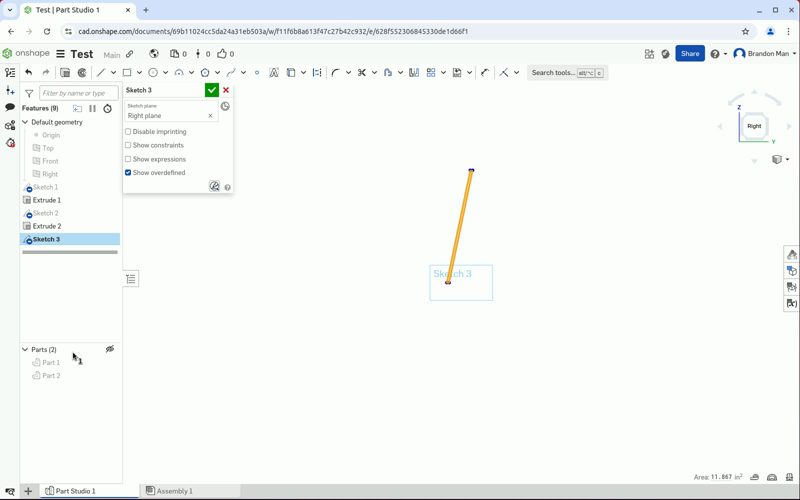
key(shift+y)
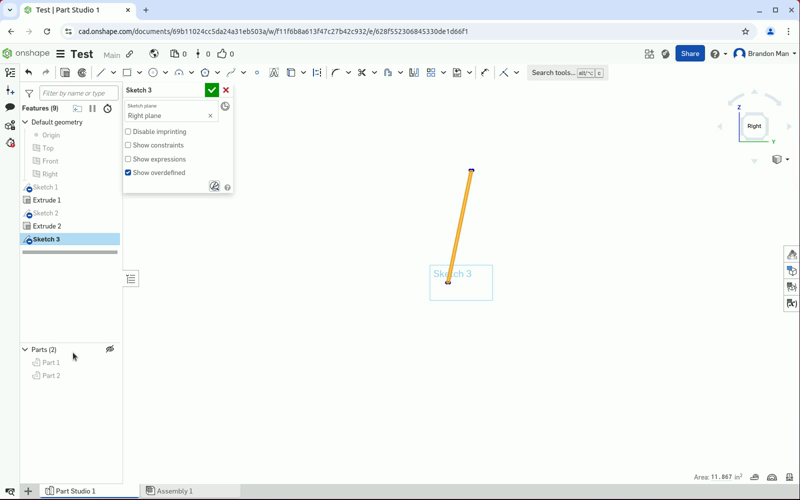
key(shift+e)
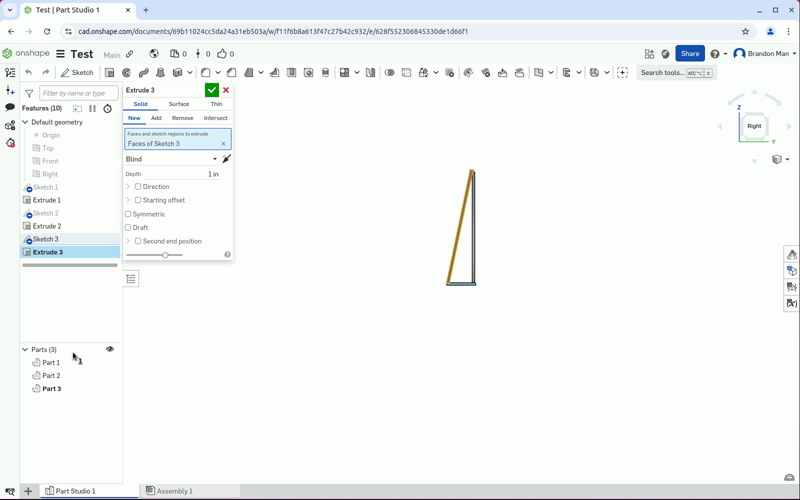
mouse_move(143, 106)
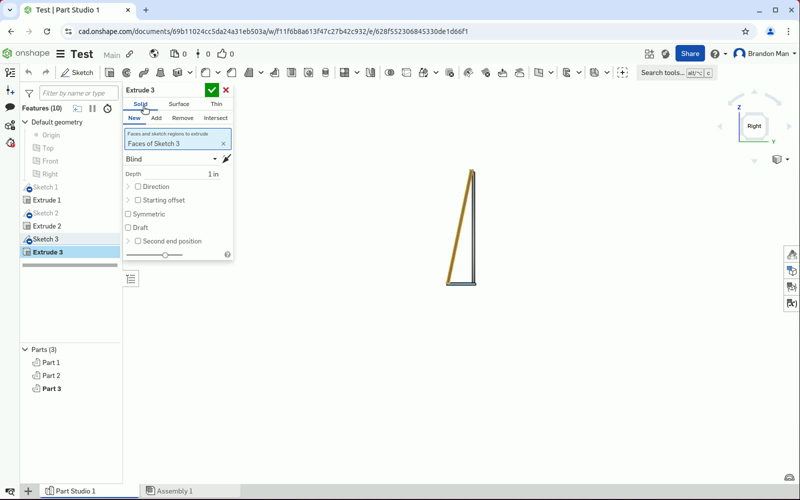
click(143, 106)
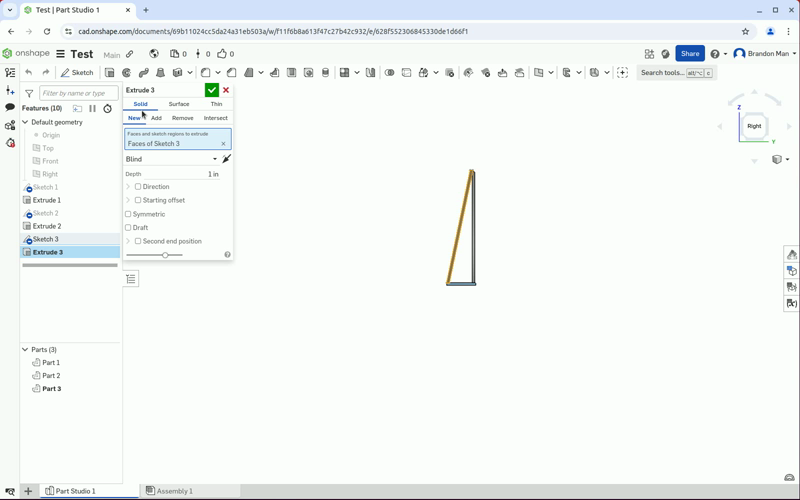
mouse_move(137, 120)
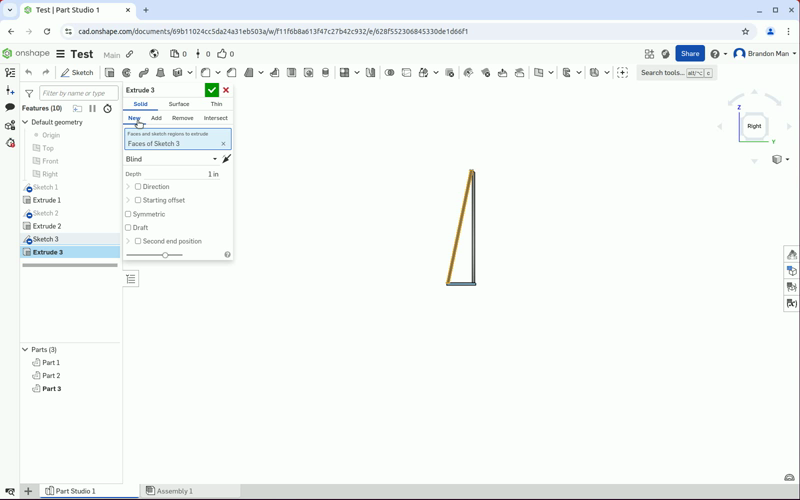
click(137, 120)
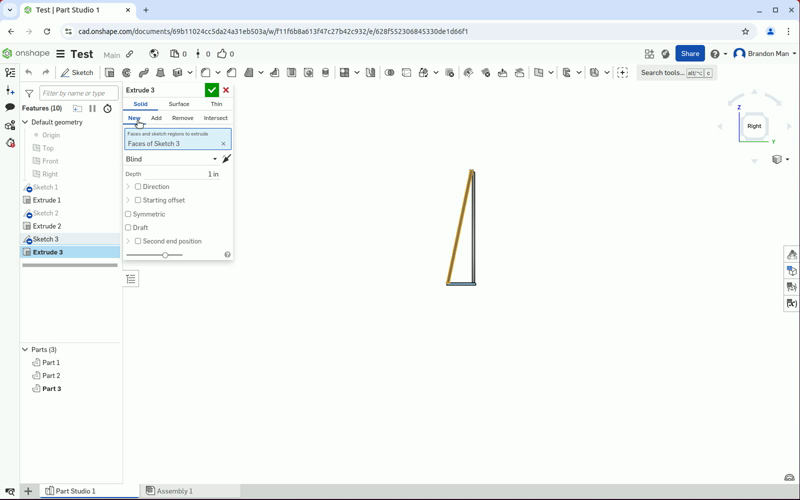
key(tab, 4)
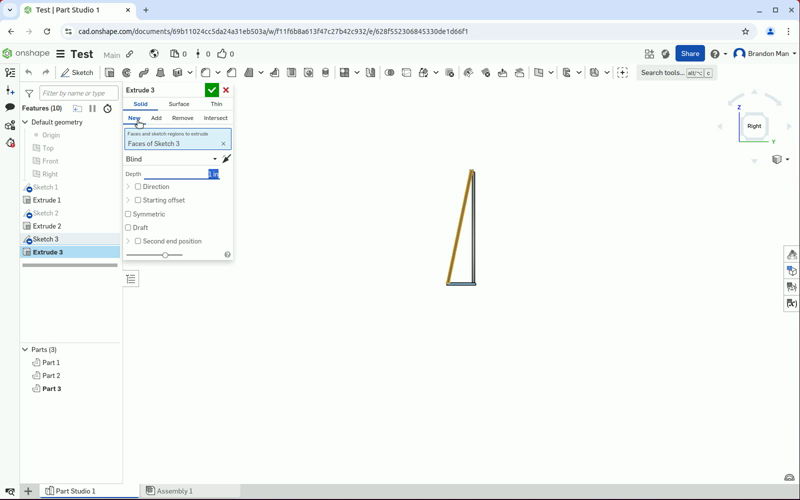
text(1.204)
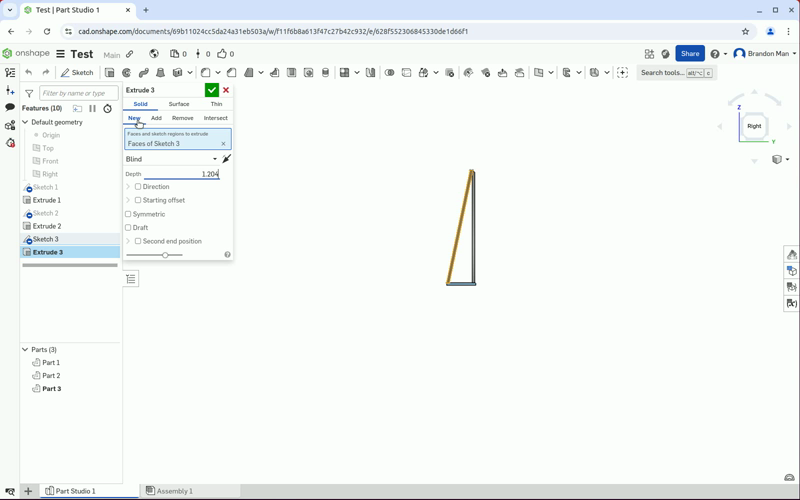
key(enter)
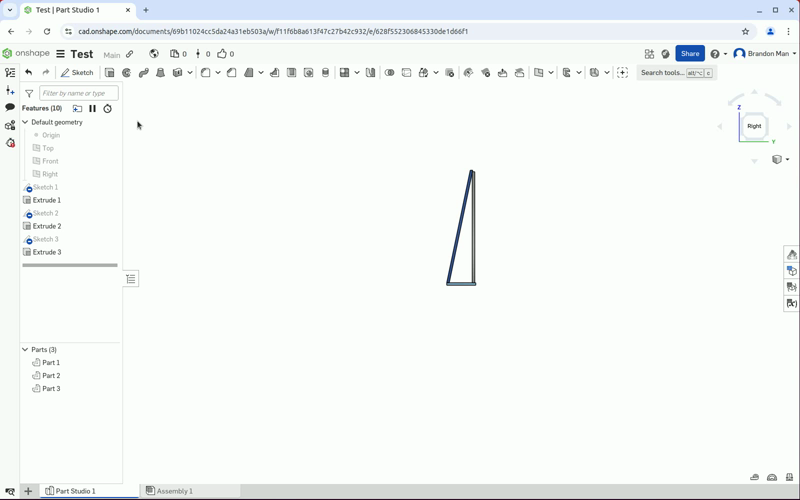
key(shift+h)
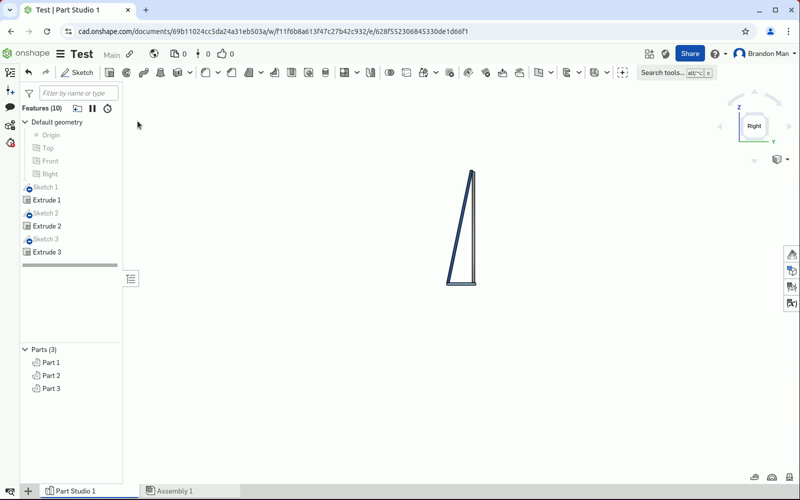
key(shift+h)
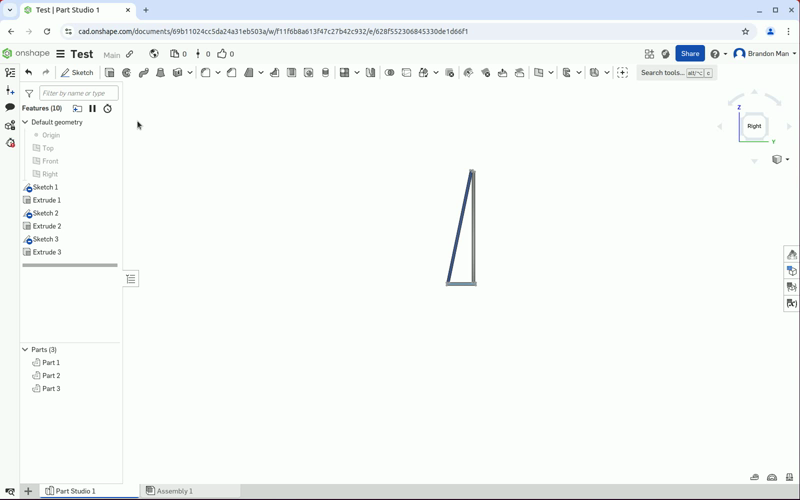
key(shift+7)
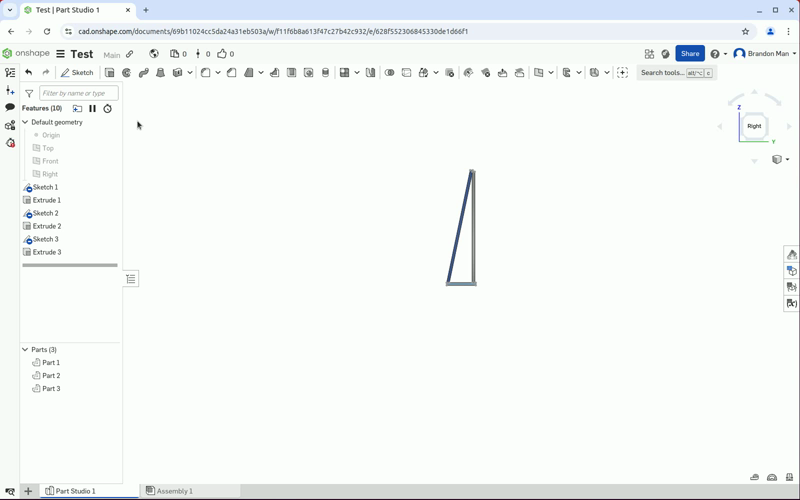
key(right, 2)
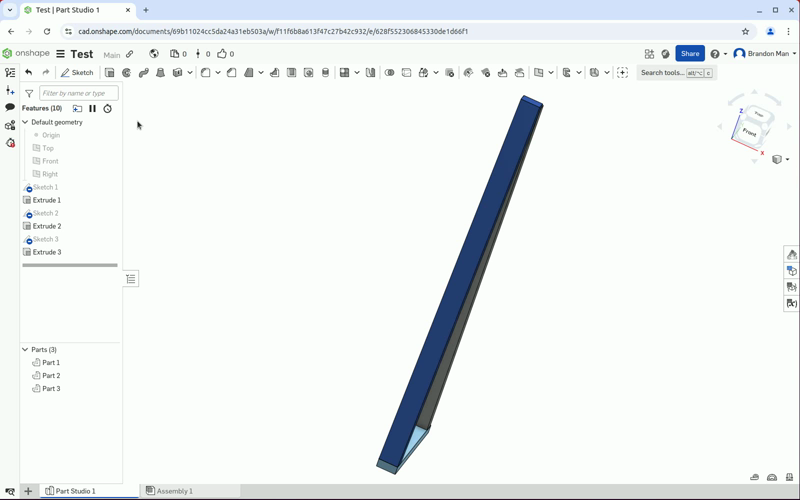
key(down, 2)
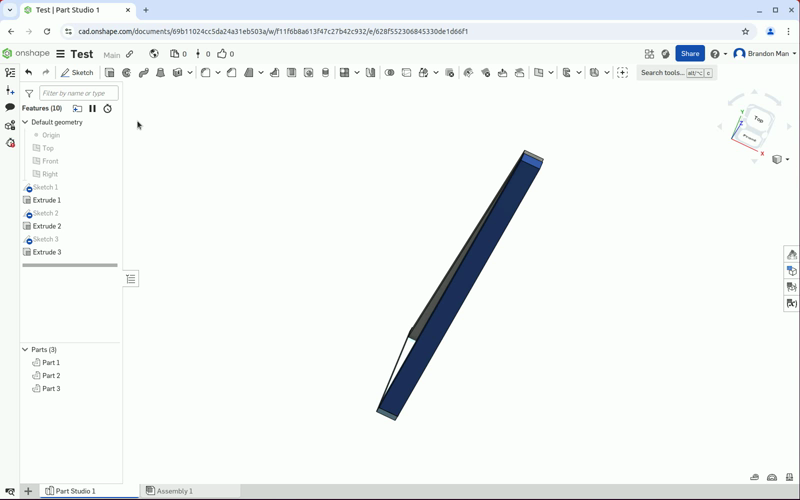
key(up, 2)
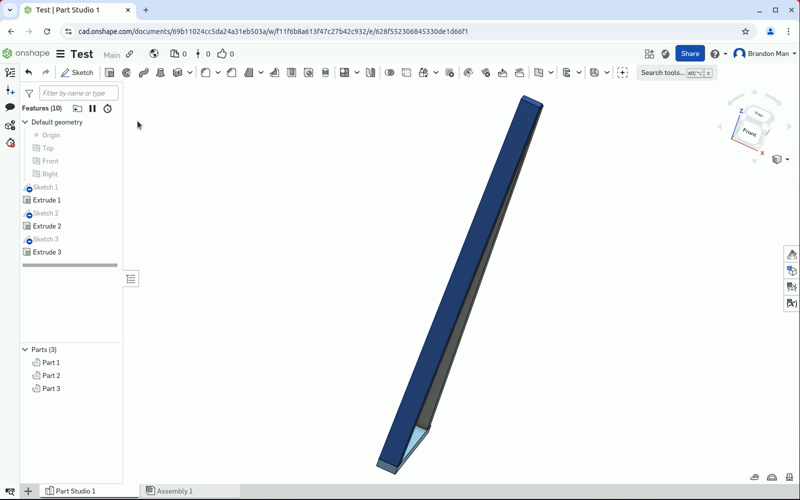
key(left, 2)
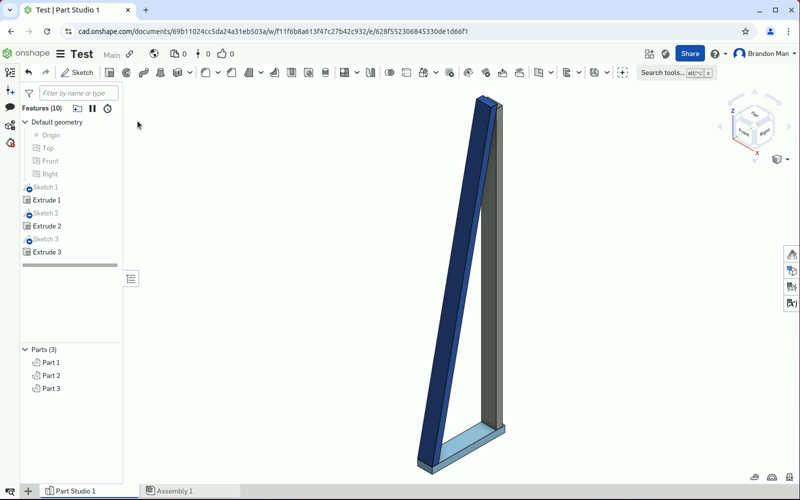
mouse_move(73, 189)
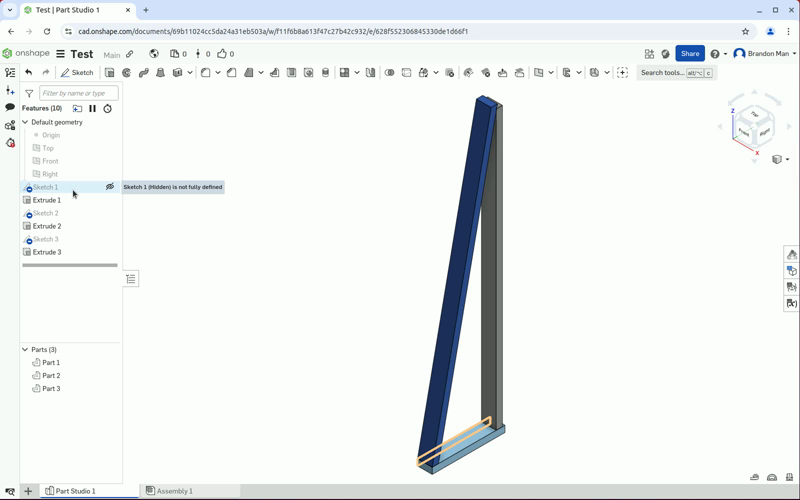
click(73, 189)